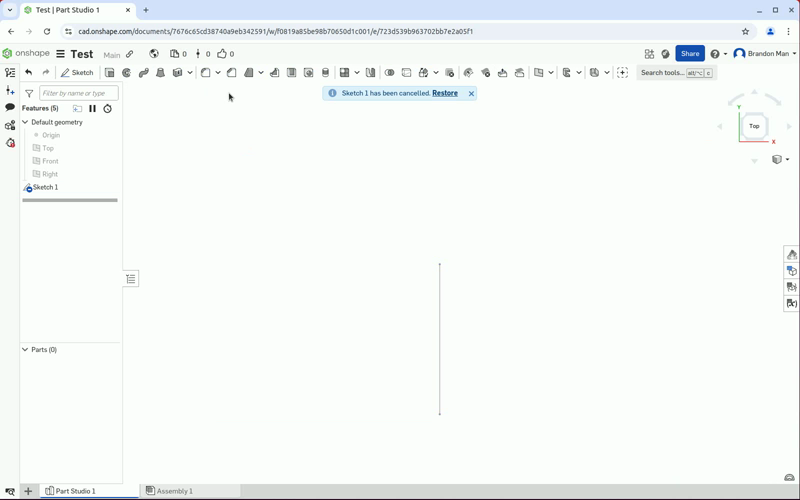
key(shift+h)
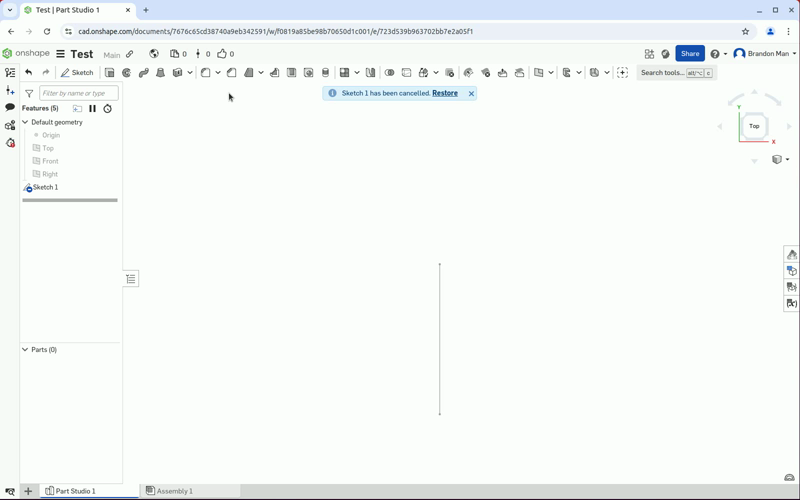
key(shift+s)
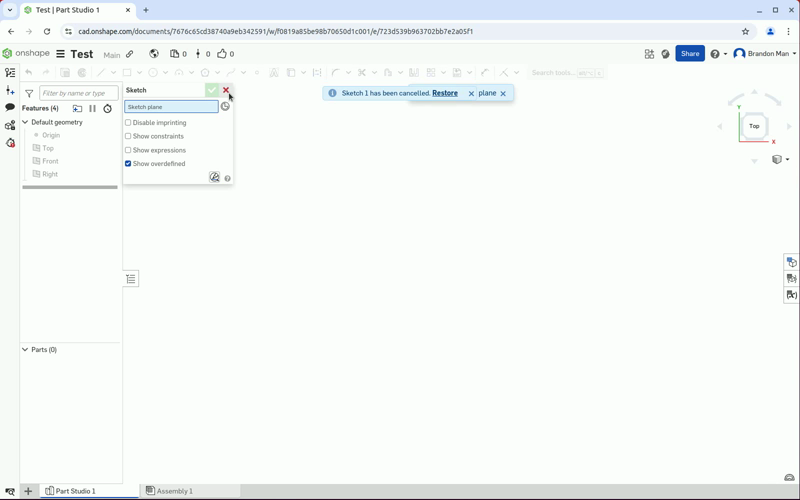
mouse_move(73, 150)
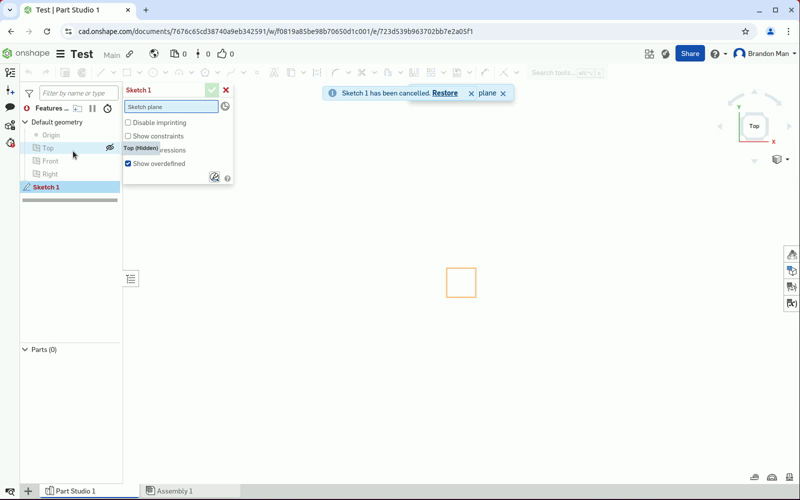
click(73, 150)
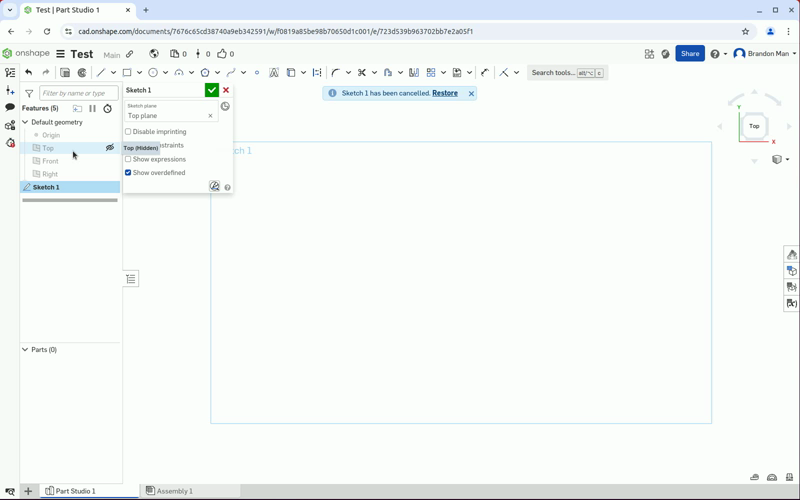
mouse_move(73, 352)
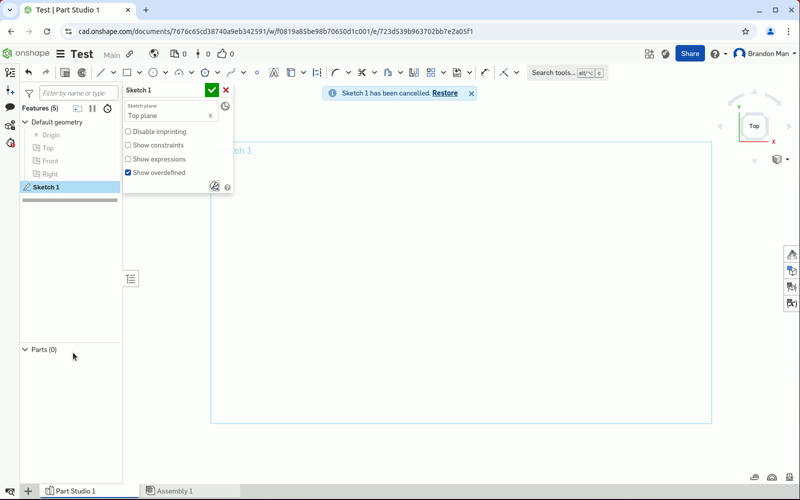
key(y)
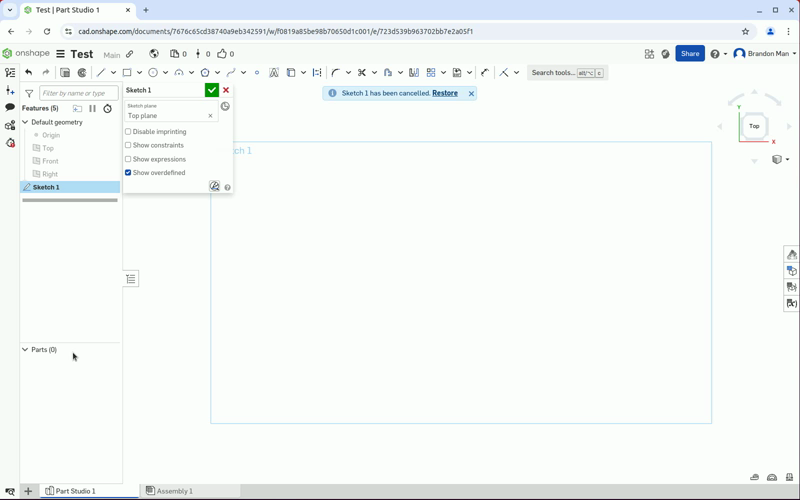
key(c)
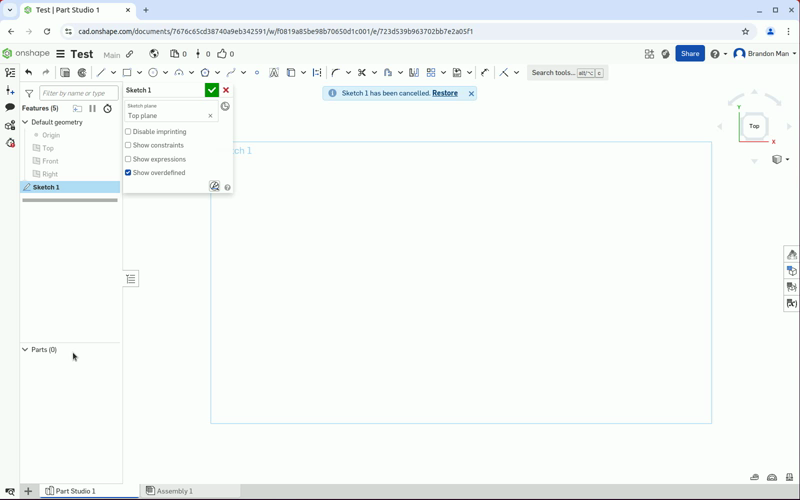
key_down(shift)
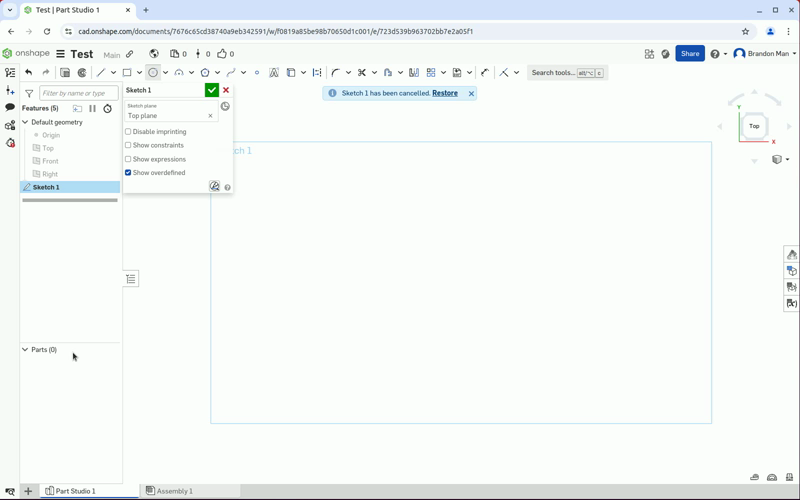
mouse_move(461, 282)
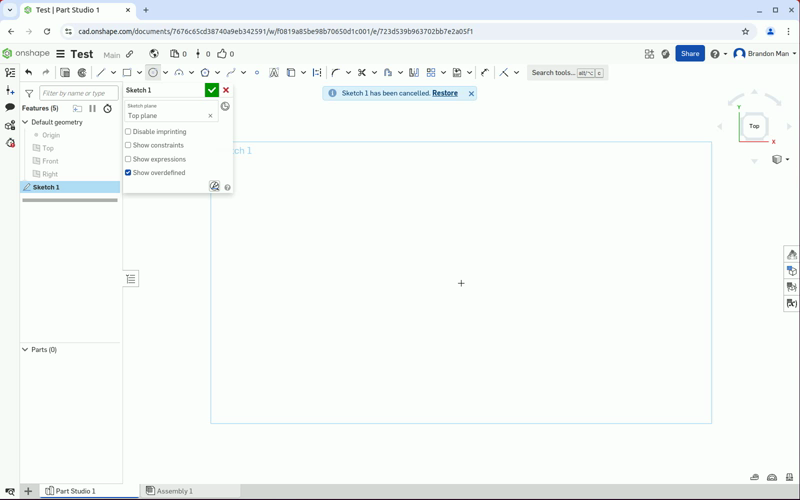
click(461, 282)
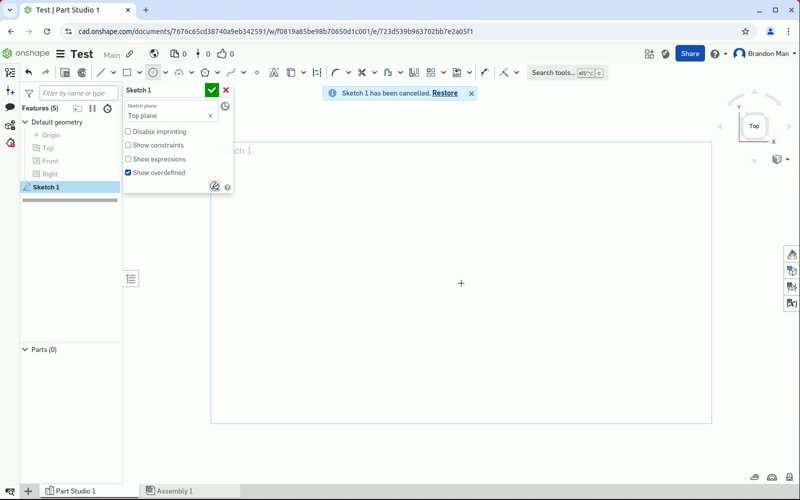
key_up(shift)
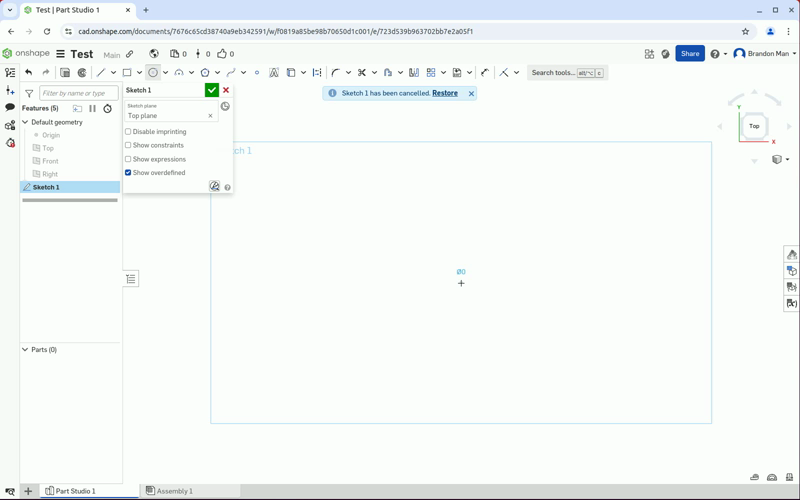
mouse_move(574, 282)
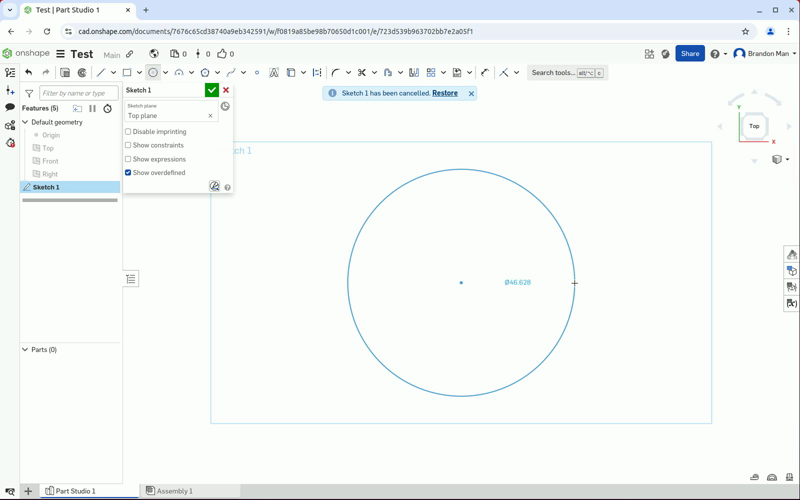
click(574, 282)
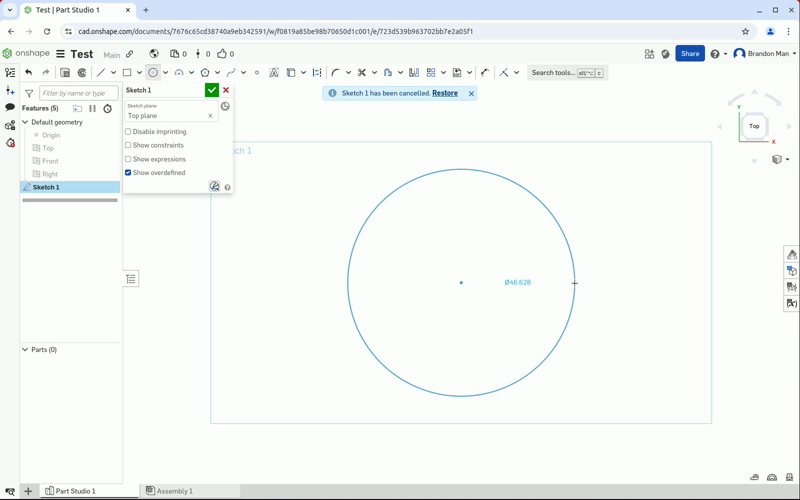
key(esc)
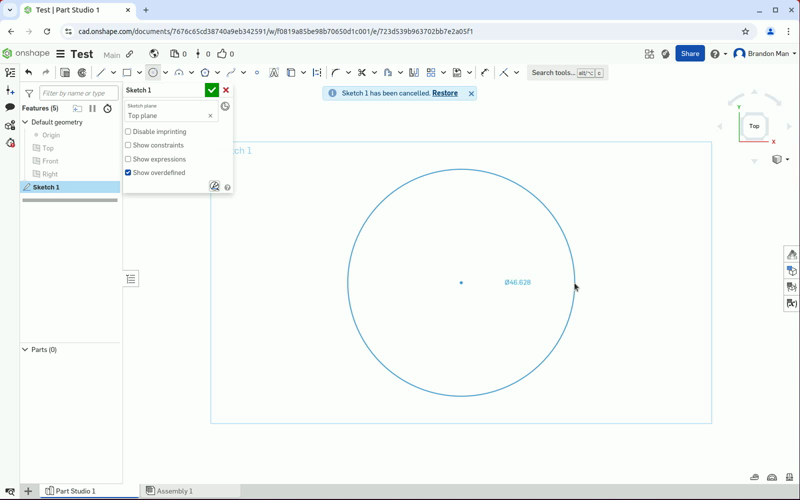
mouse_move(475, 270)
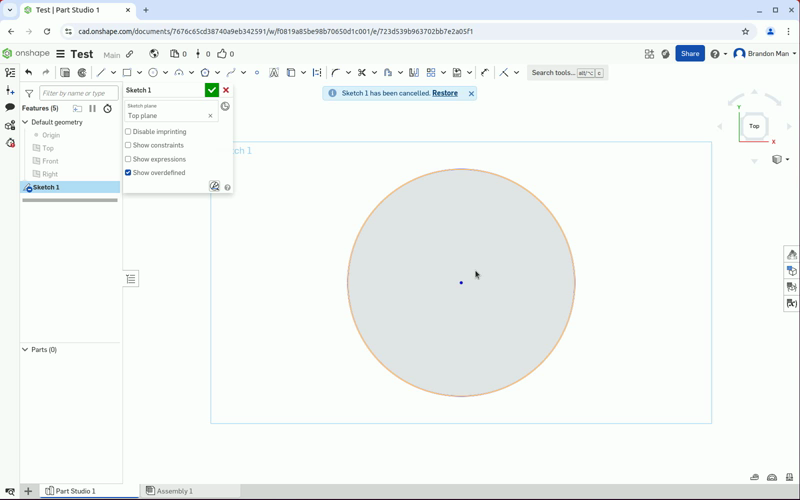
click(475, 270)
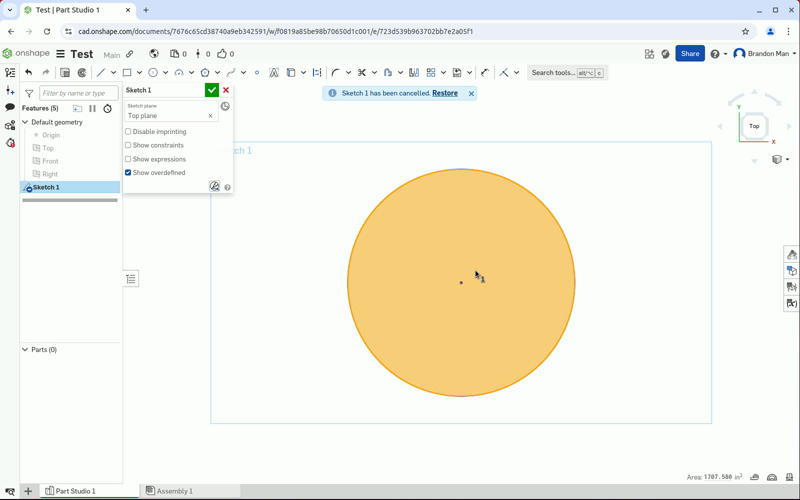
mouse_move(73, 352)
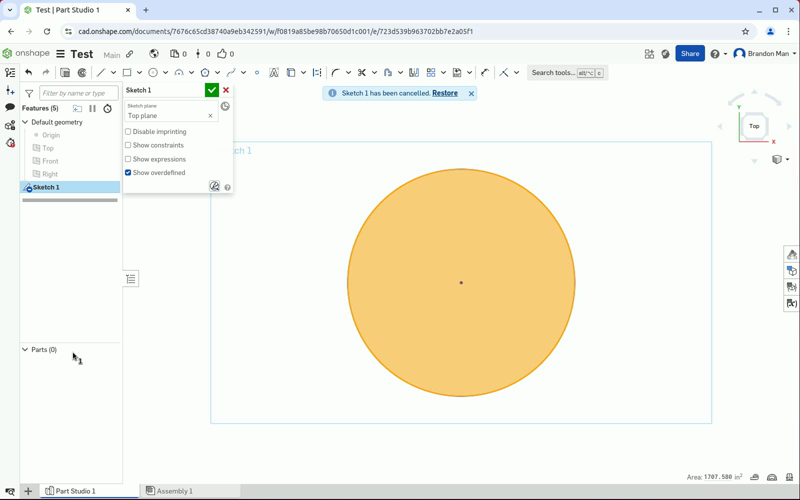
key(shift+y)
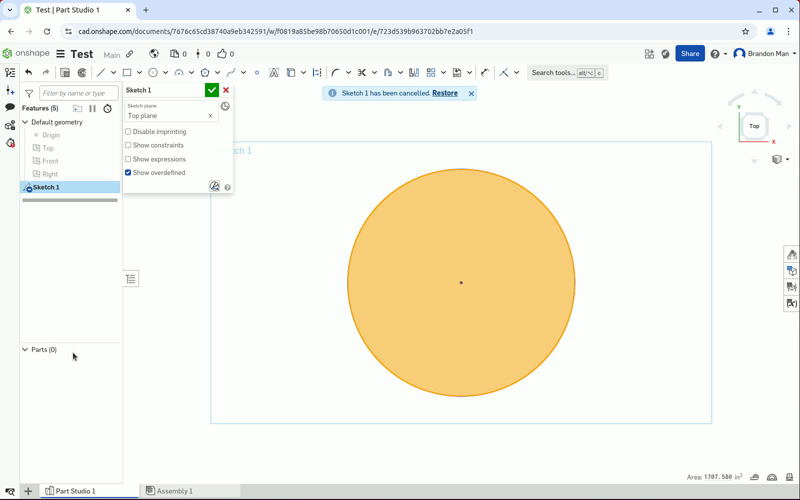
key(shift+e)
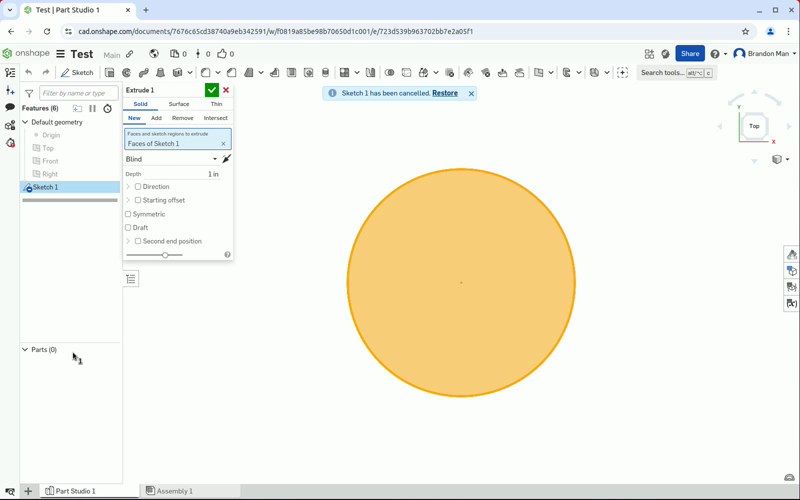
mouse_move(143, 106)
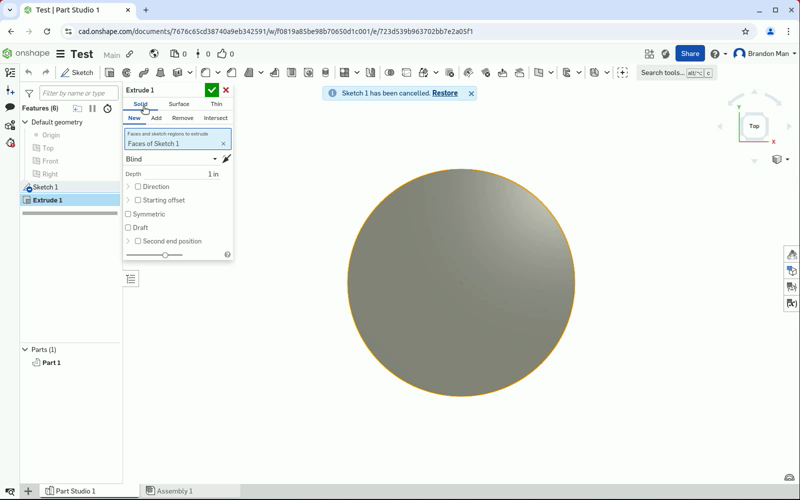
click(143, 106)
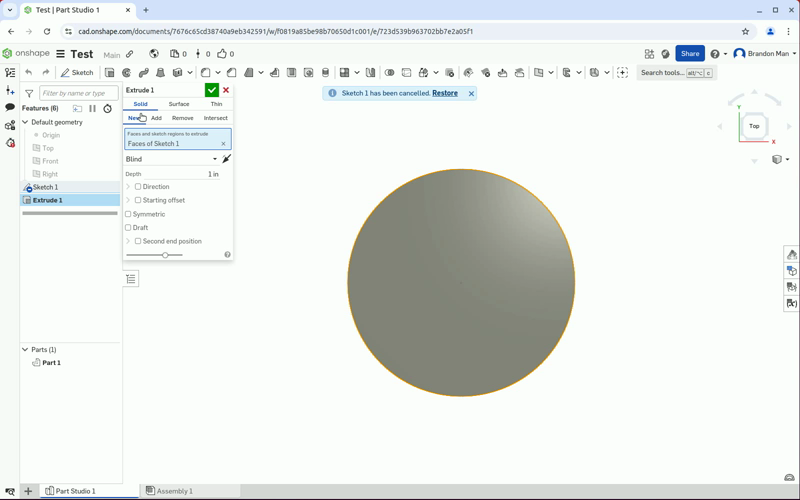
mouse_move(137, 120)
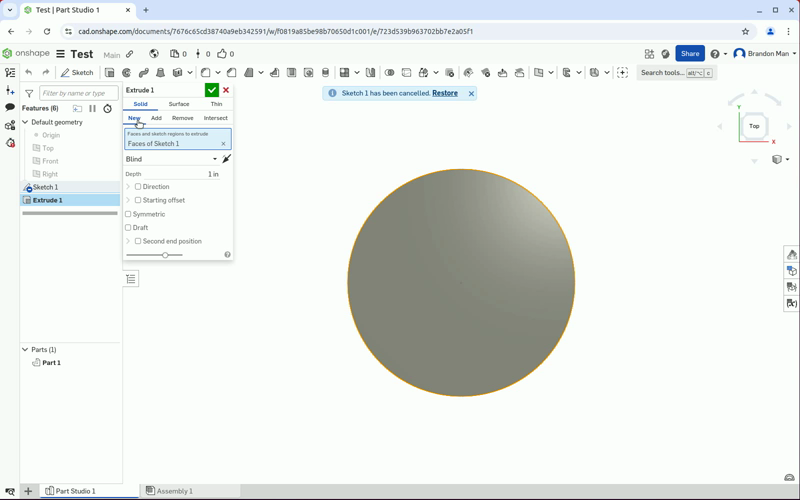
click(137, 120)
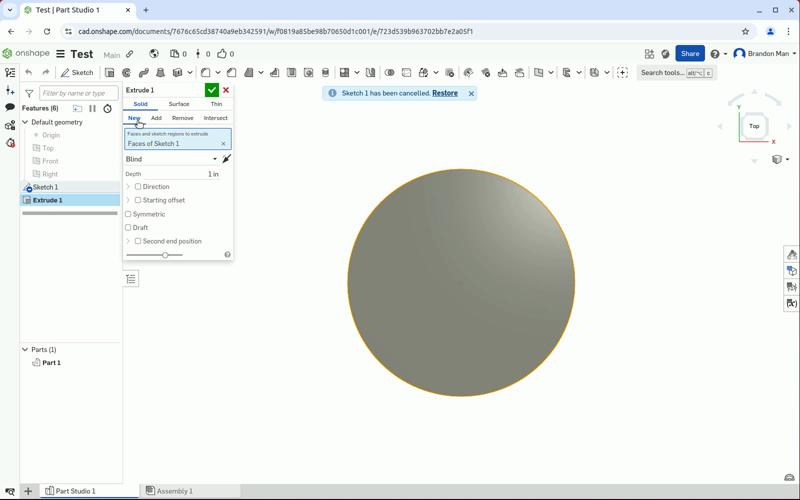
key(tab, 4)
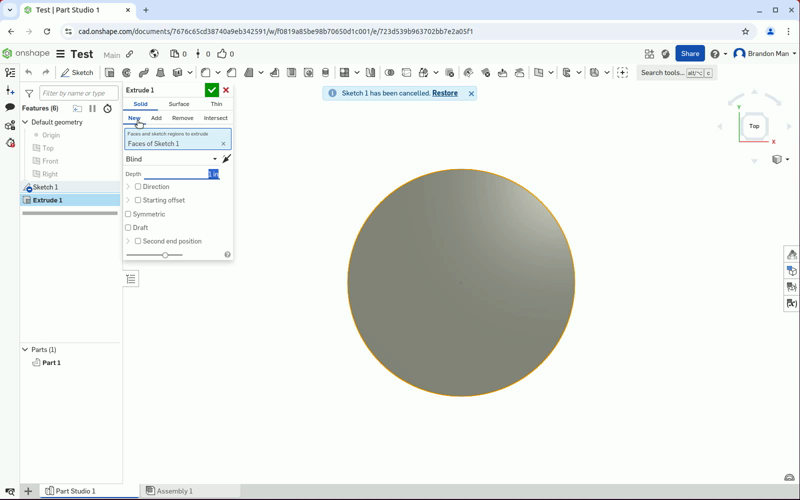
text(1.926)
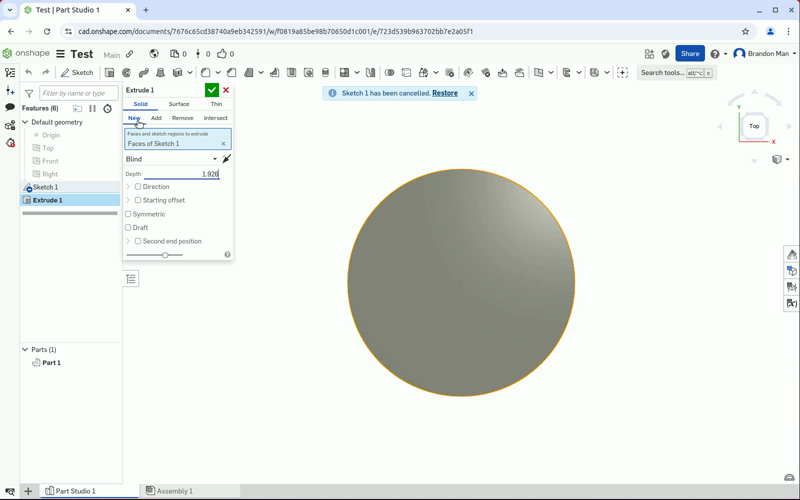
key(enter)
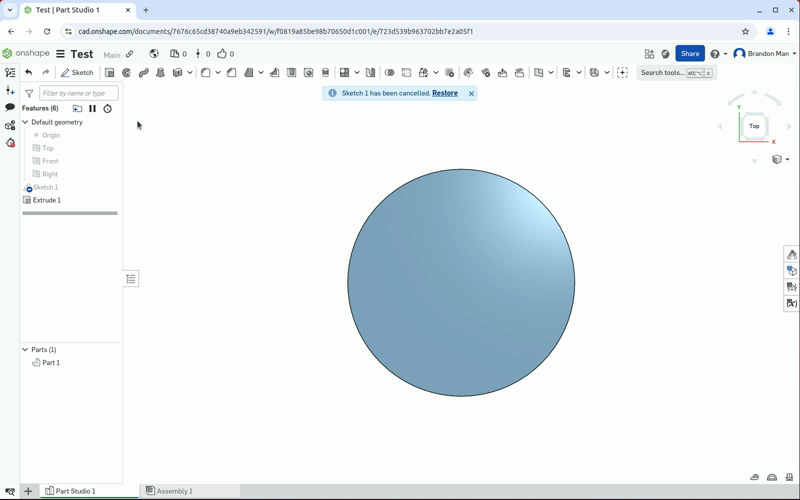
key(shift+h)
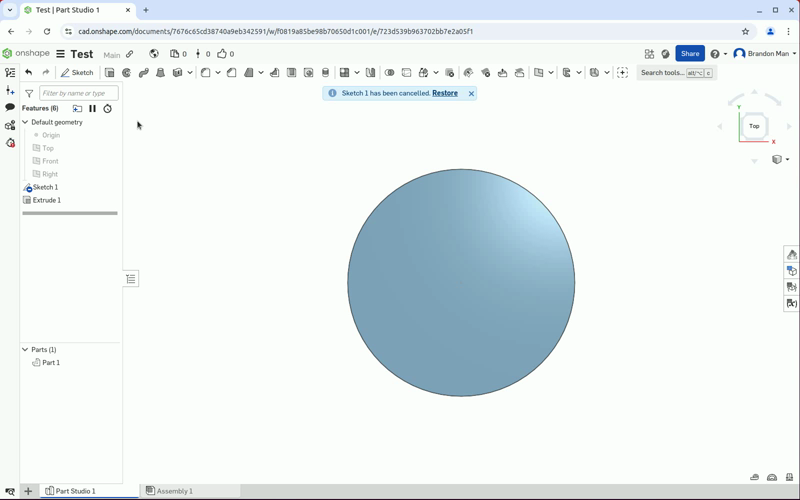
key(shift+h)
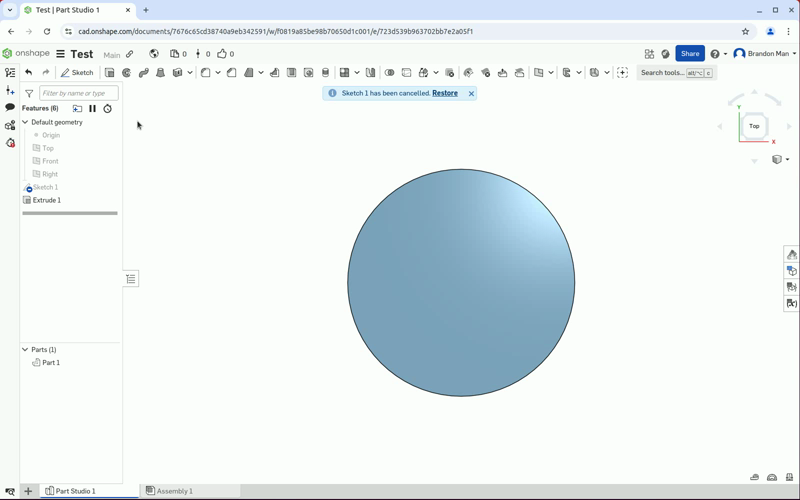
mouse_move(73, 189)
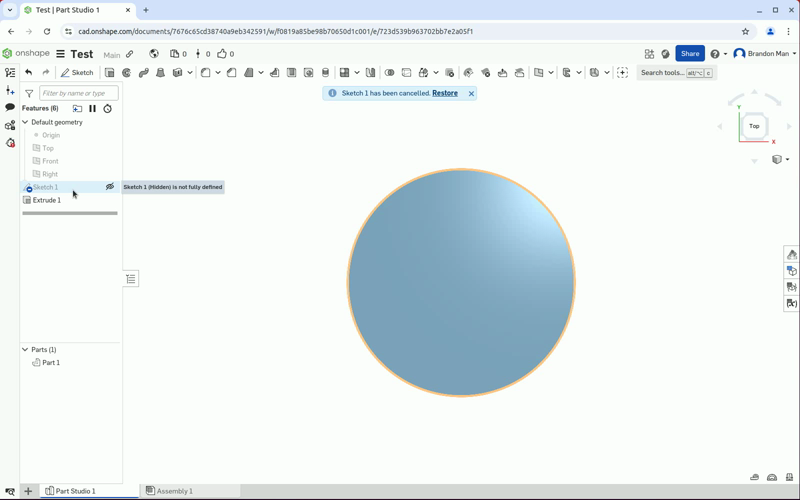
click(73, 189)
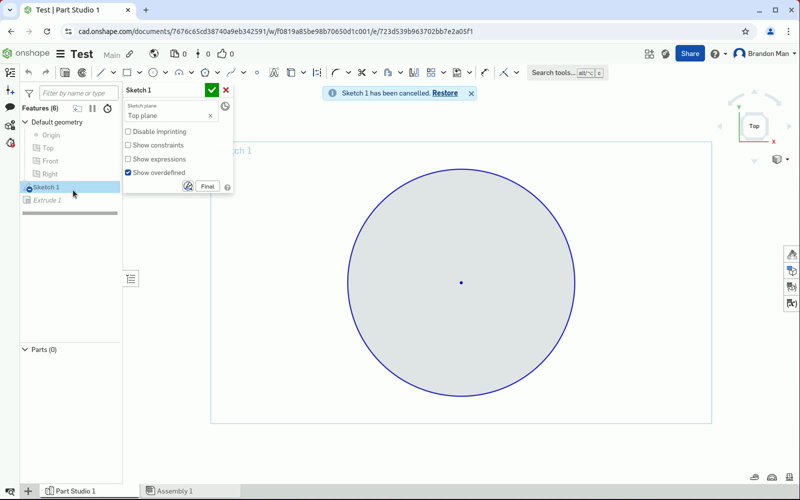
mouse_move(229, 92)
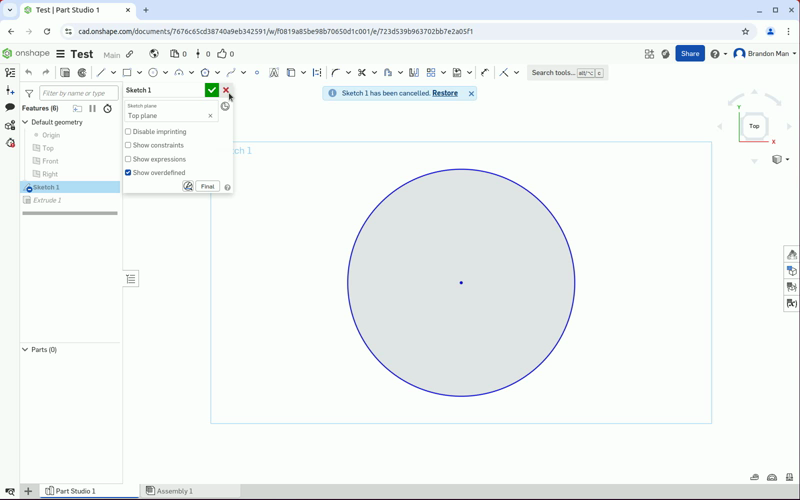
click(229, 92)
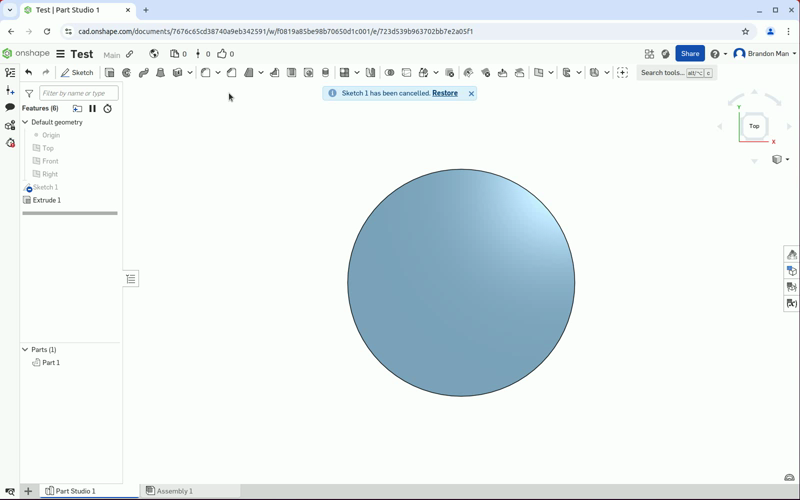
mouse_move(541, 75)
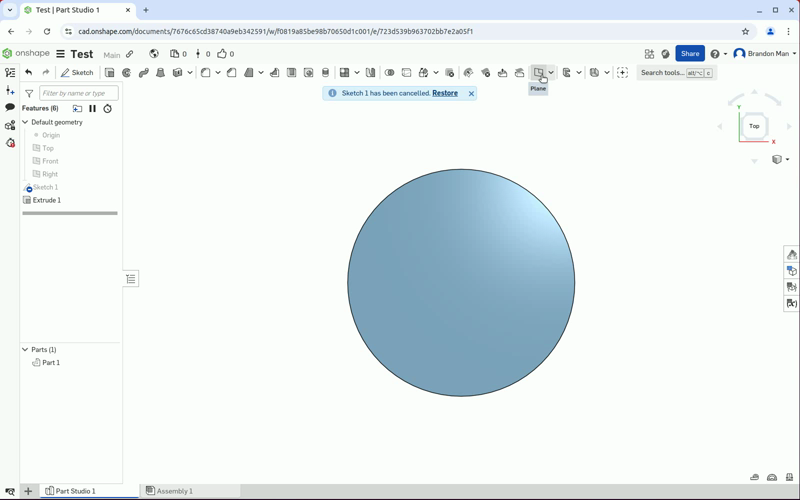
click(541, 75)
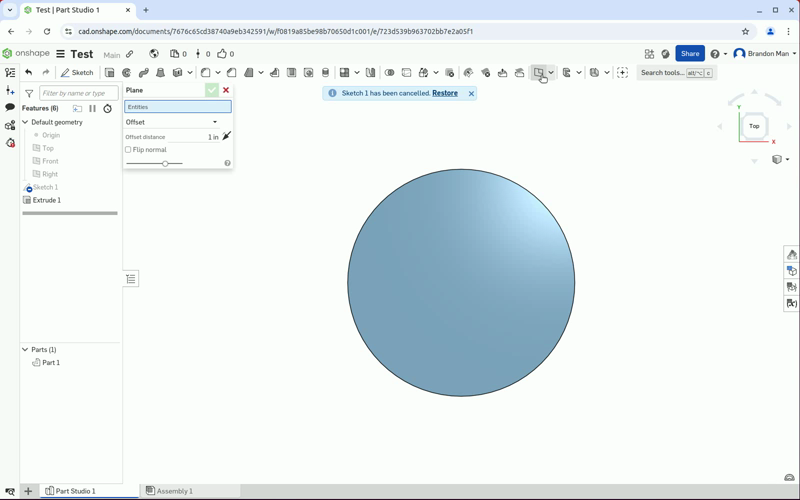
mouse_move(73, 150)
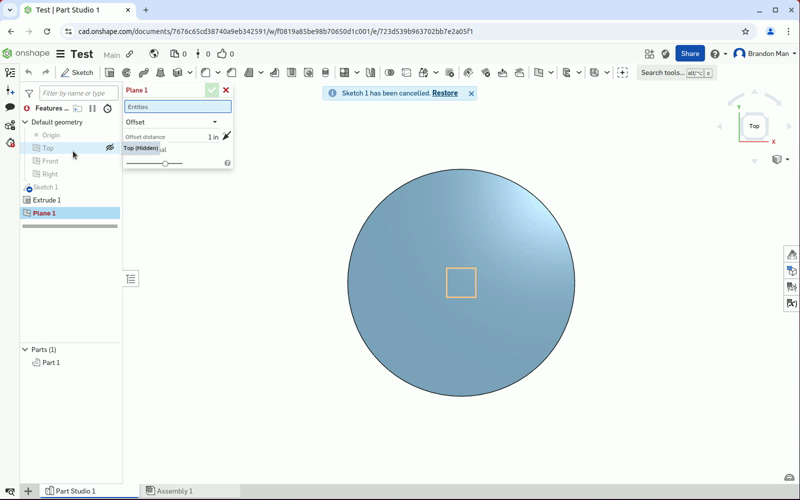
click(73, 150)
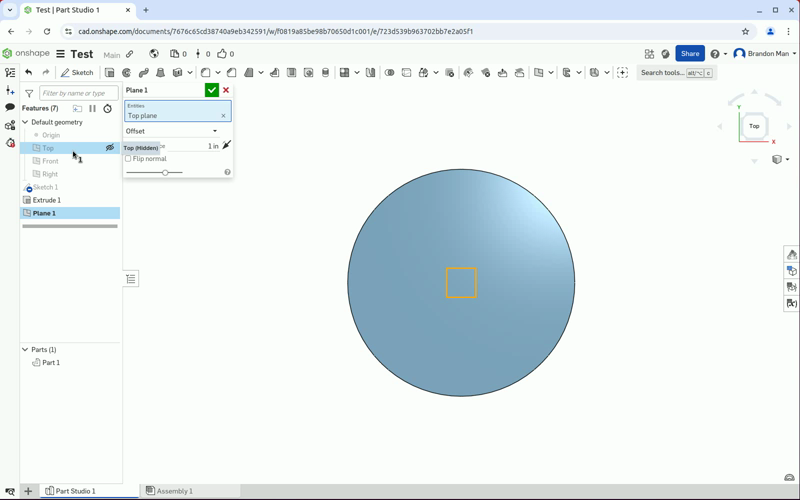
key(tab, 2)
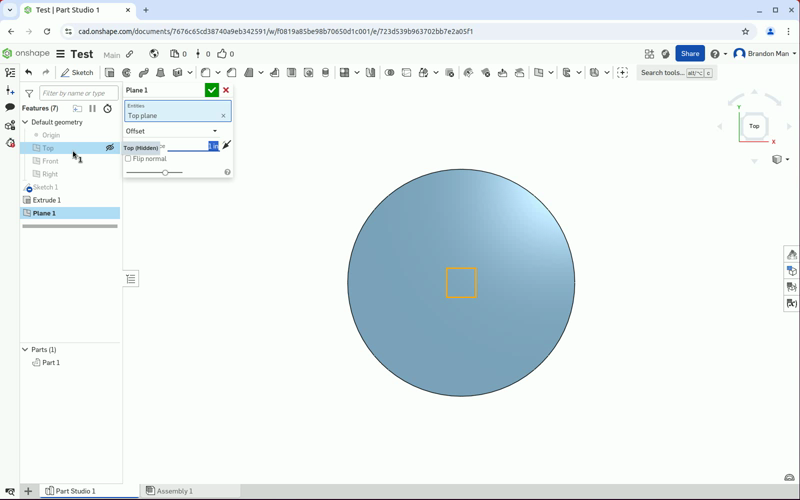
text(1.91)
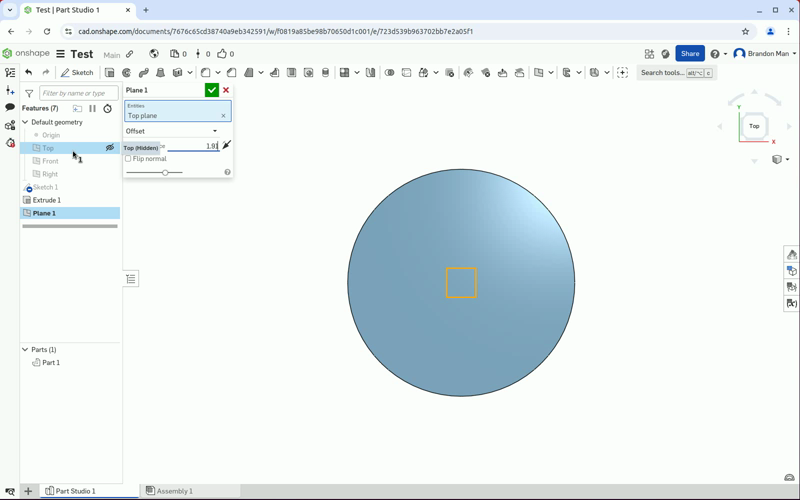
key(enter, 2)
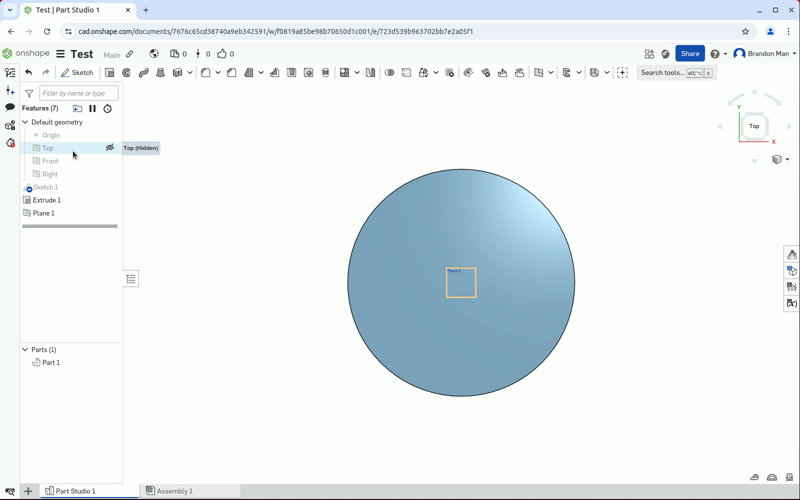
key(shift+s)
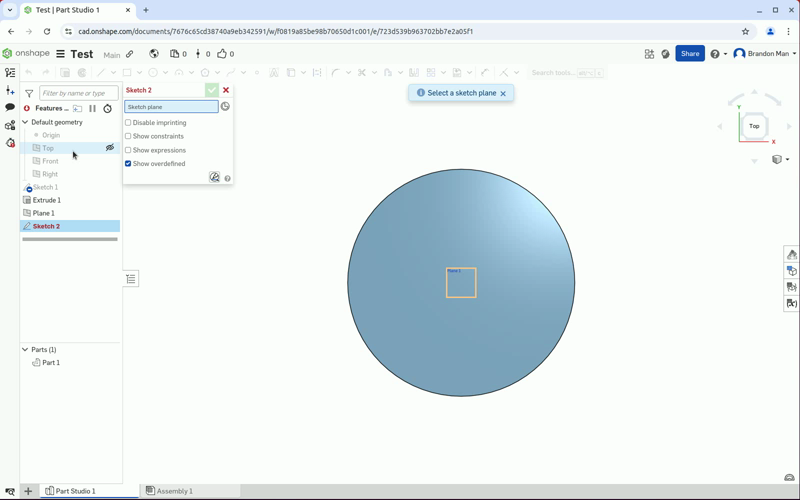
mouse_move(73, 215)
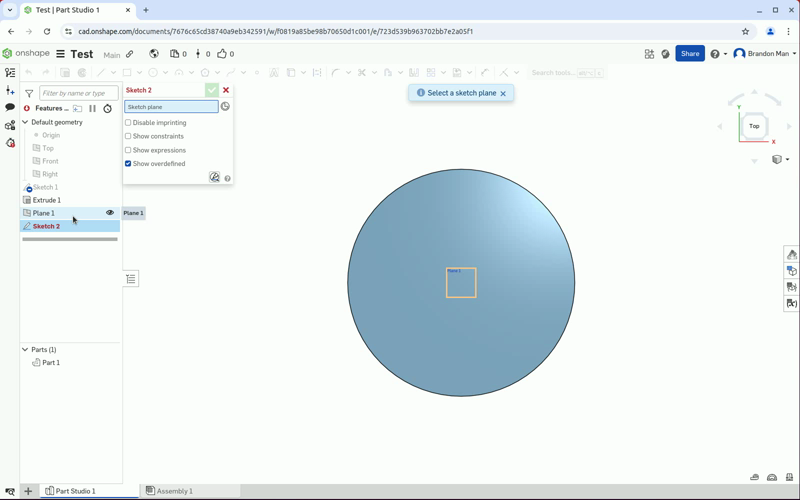
click(73, 215)
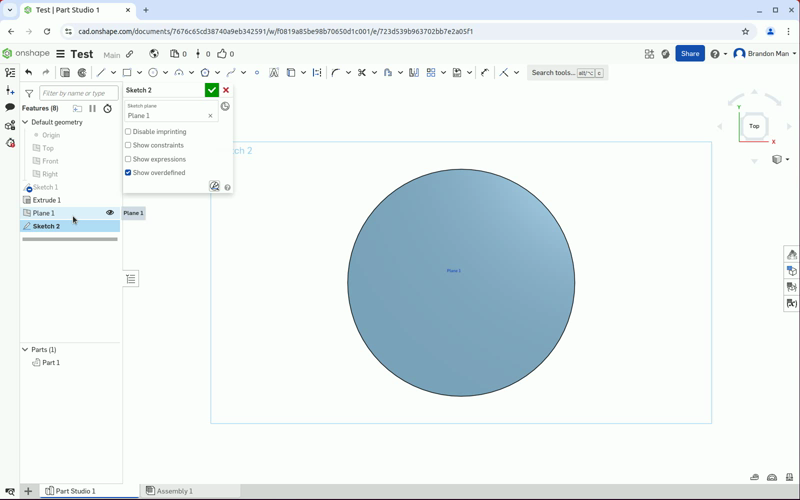
mouse_move(73, 352)
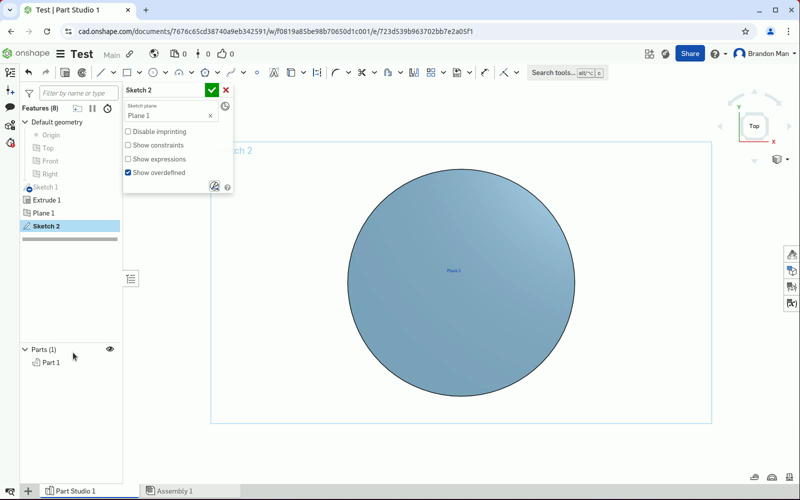
key(y)
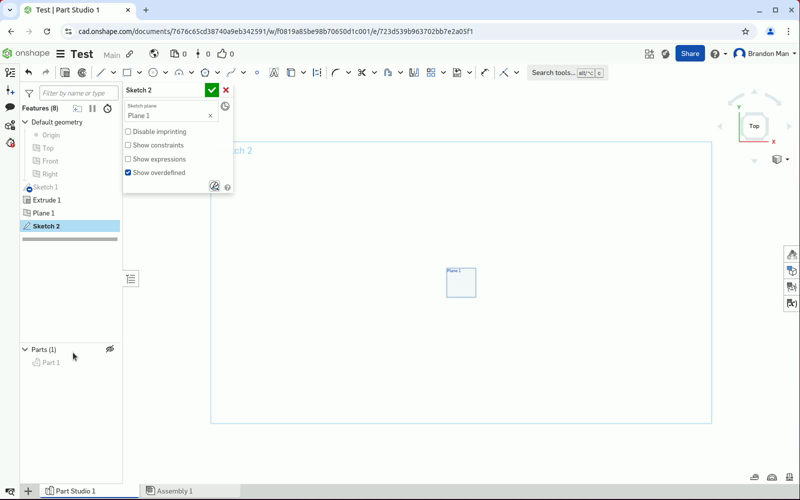
key(c)
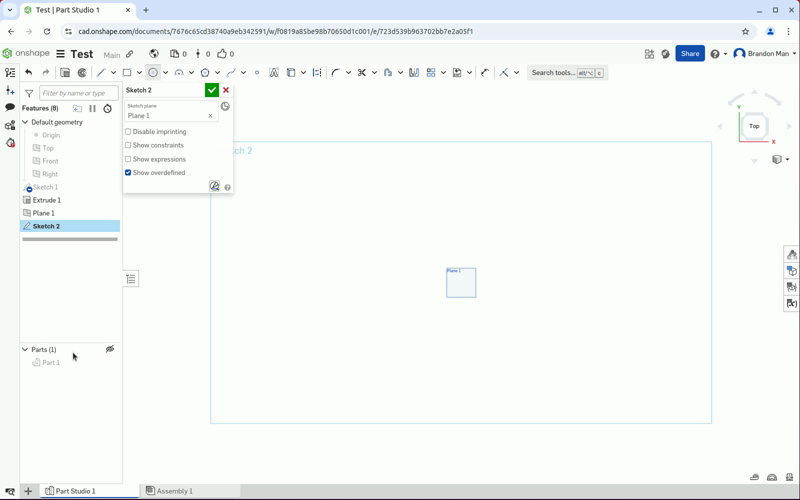
key_down(shift)
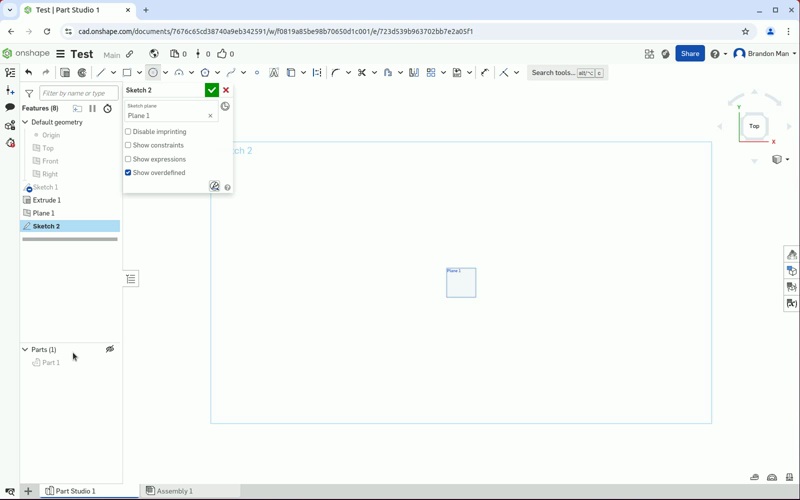
mouse_move(369, 282)
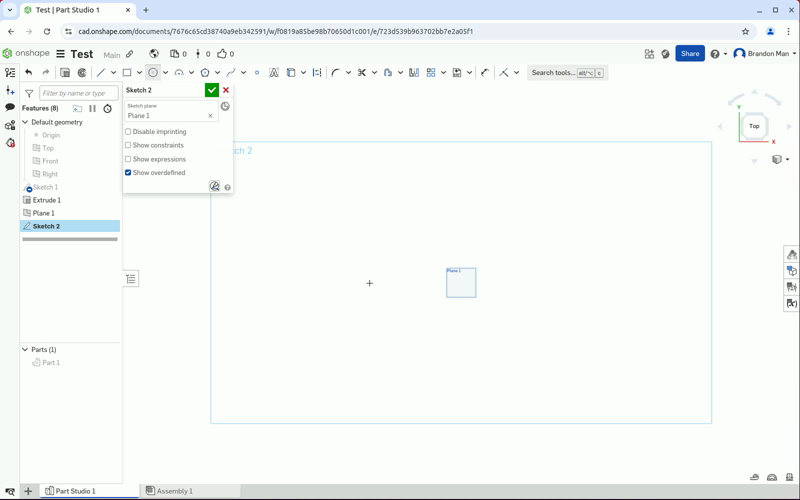
click(369, 282)
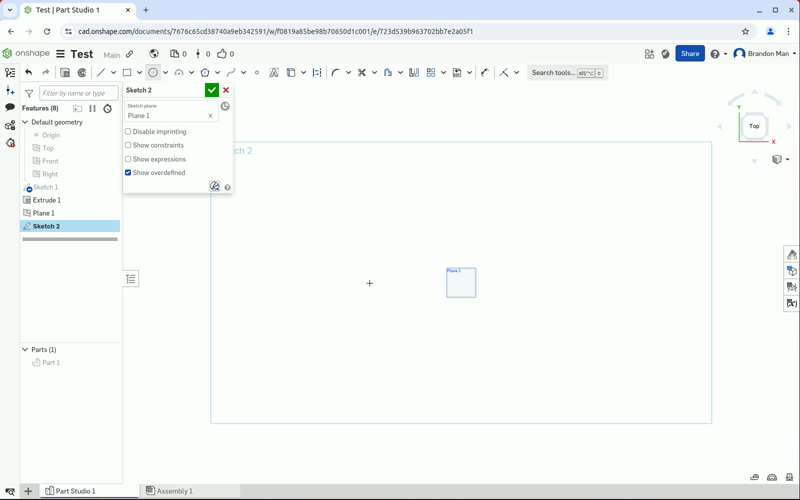
key_up(shift)
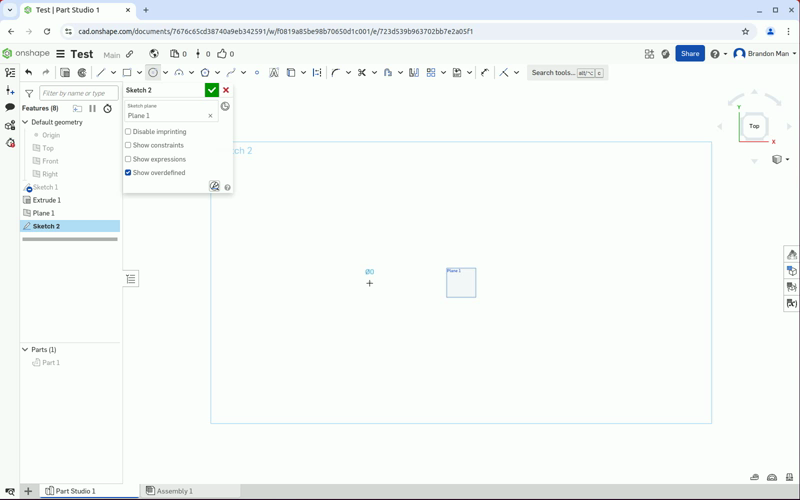
mouse_move(381, 282)
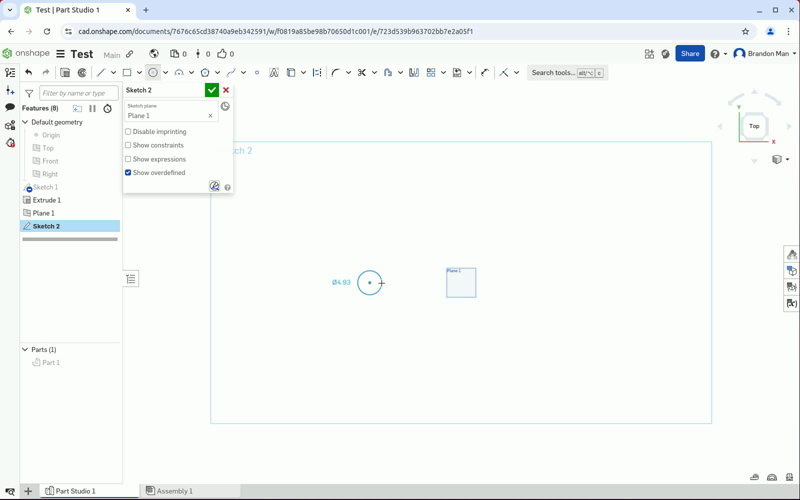
click(381, 282)
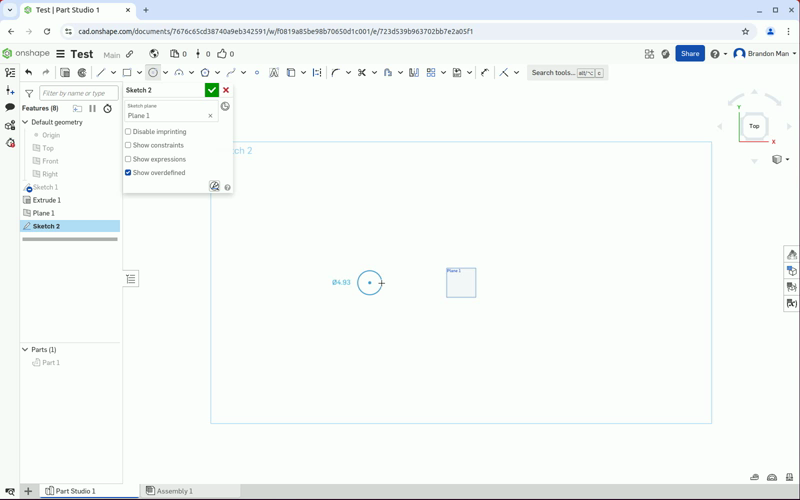
key(esc)
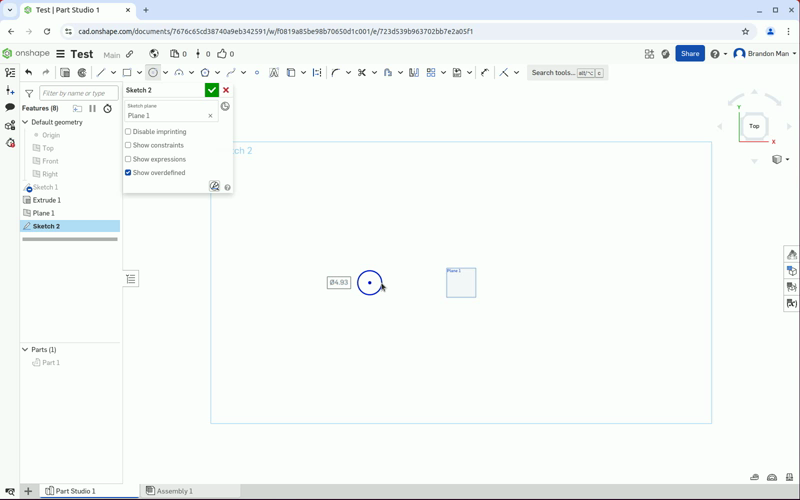
mouse_move(374, 283)
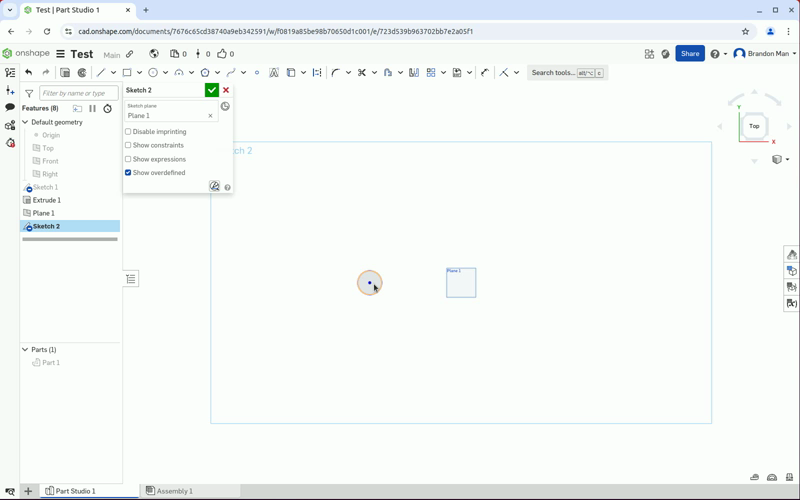
scroll(6)
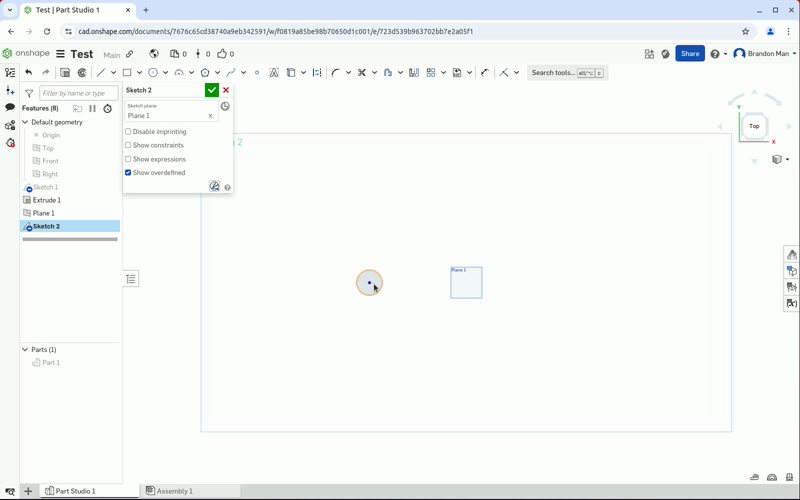
scroll(6)
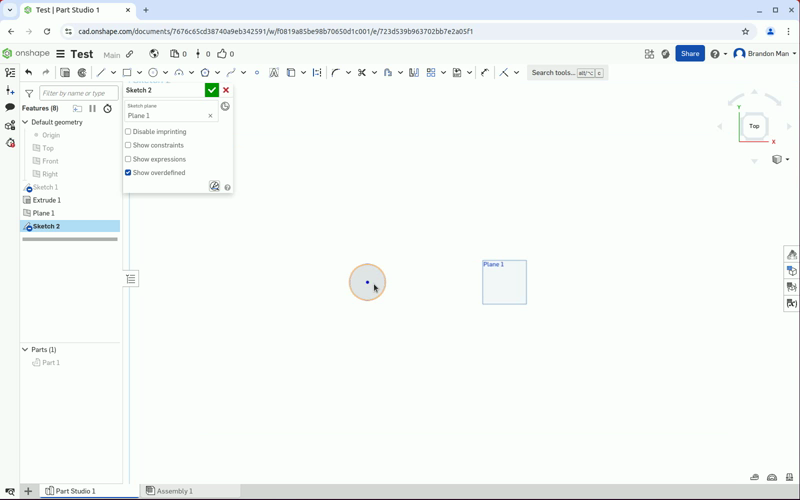
scroll(6)
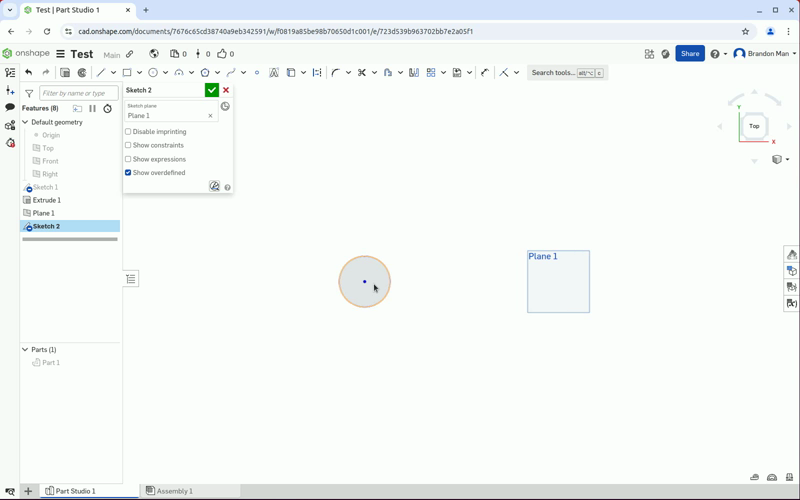
scroll(6)
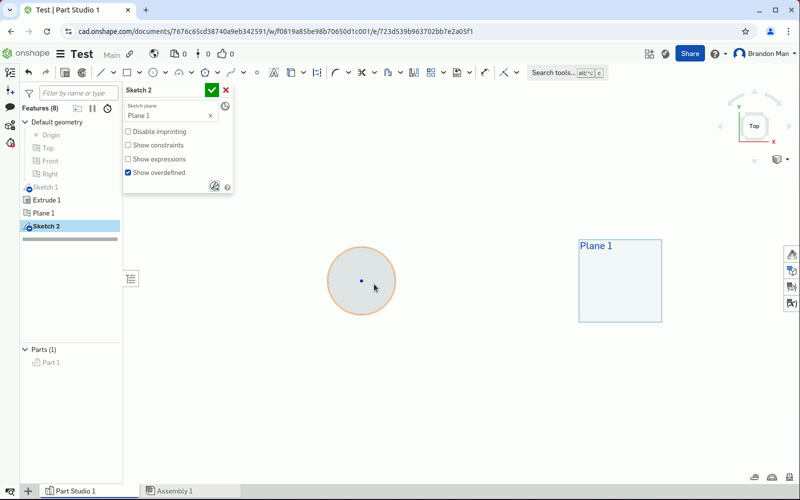
scroll(6)
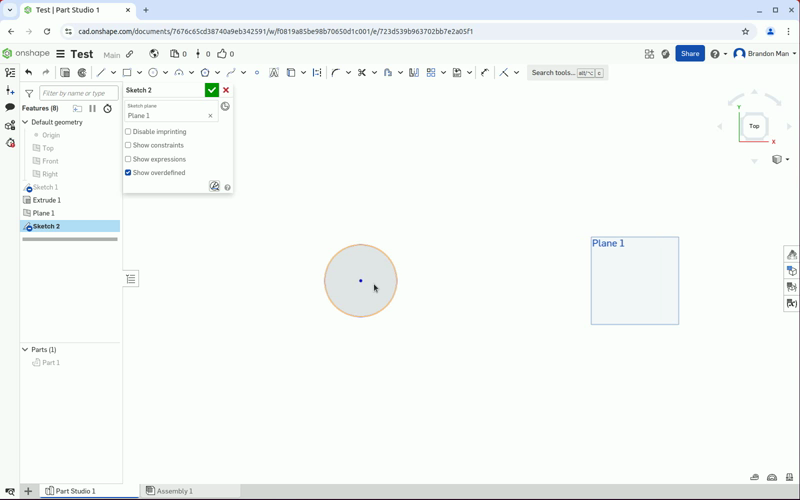
scroll(6)
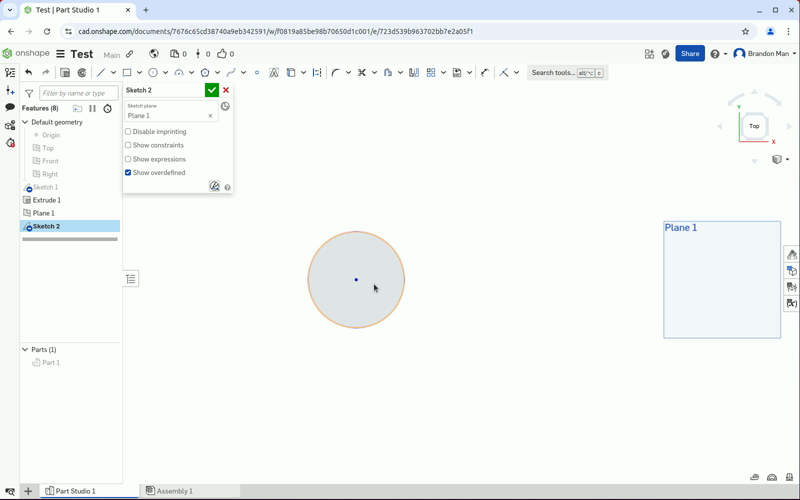
scroll(6)
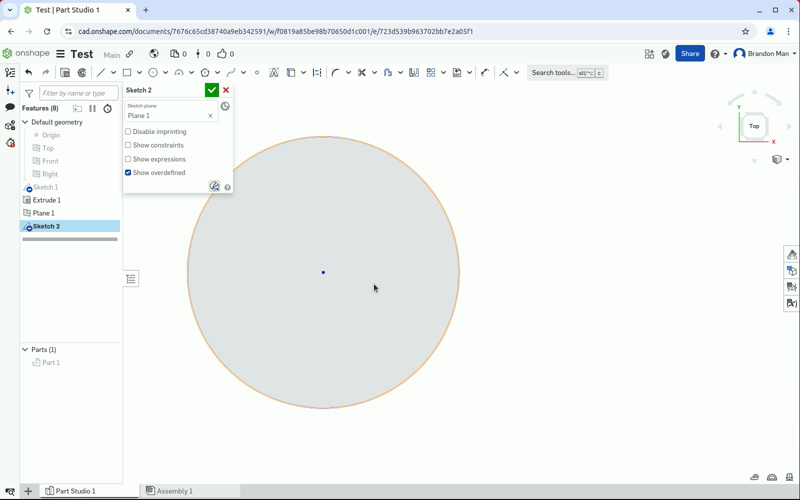
click(374, 283)
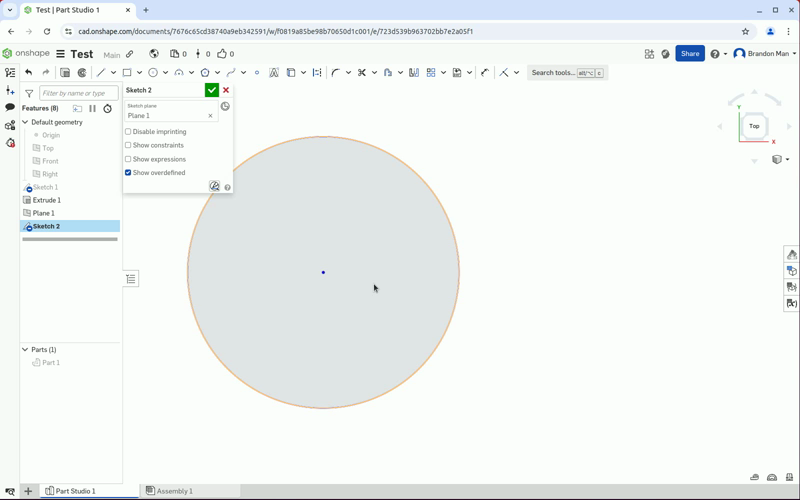
scroll(-6)
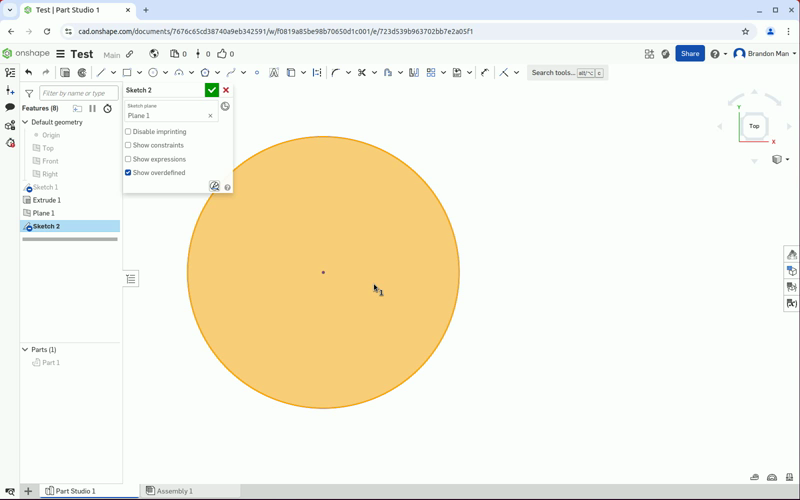
scroll(-6)
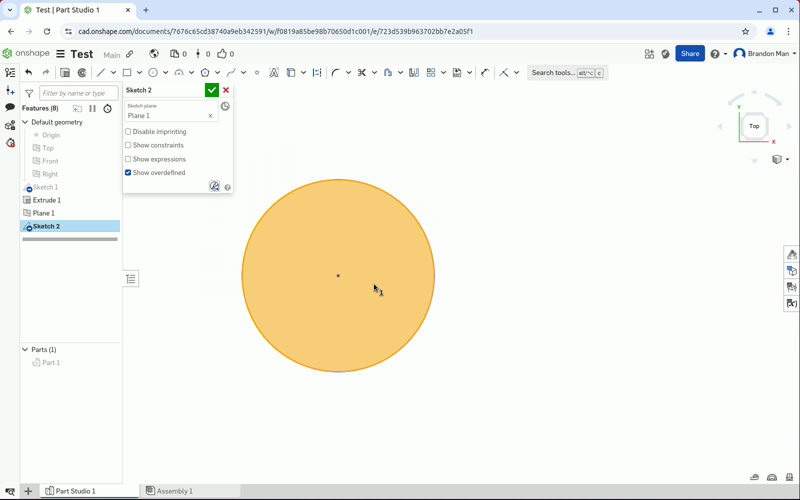
scroll(-6)
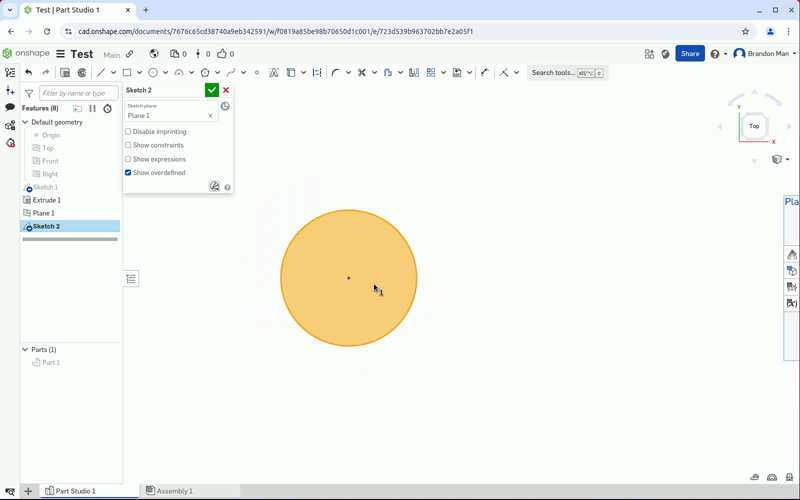
scroll(-6)
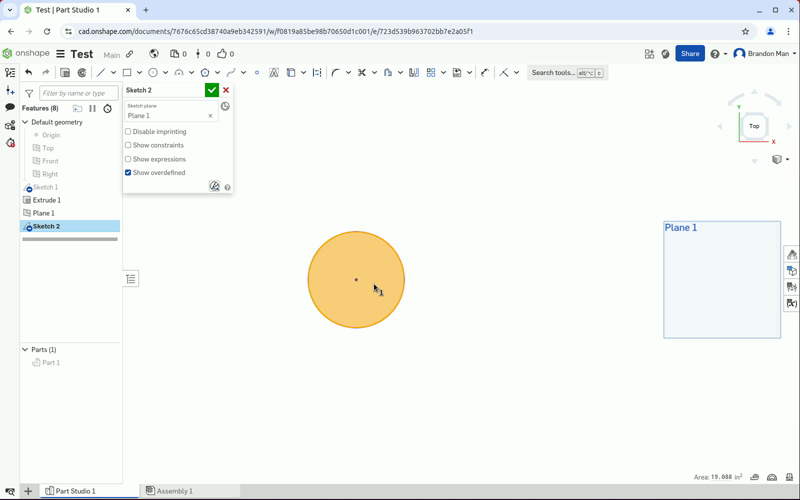
scroll(-6)
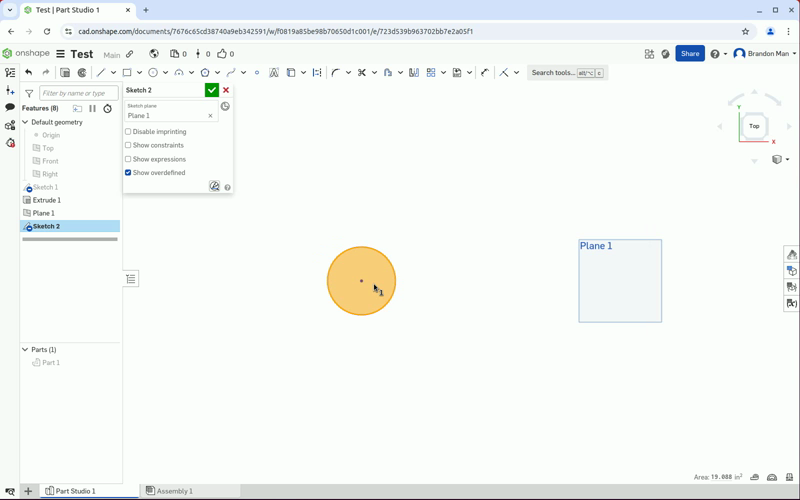
scroll(-6)
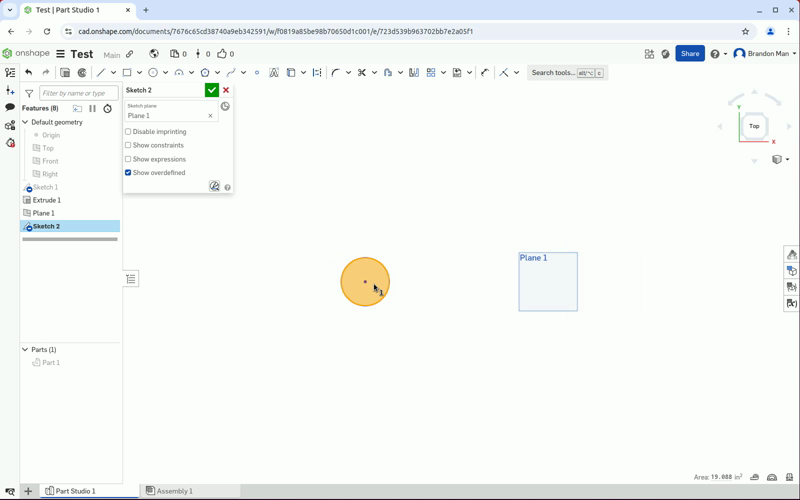
scroll(-6)
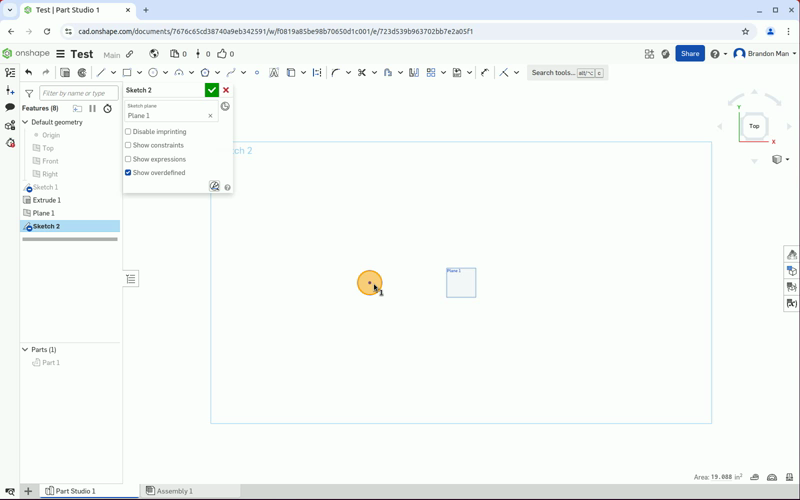
mouse_move(73, 352)
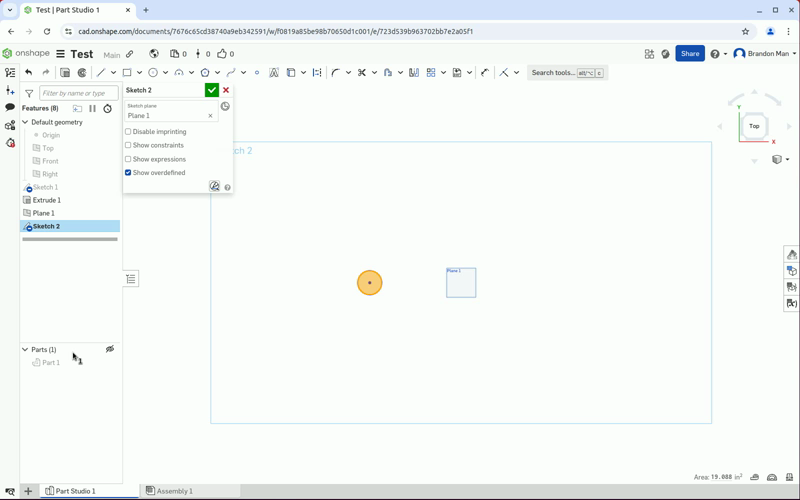
key(shift+y)
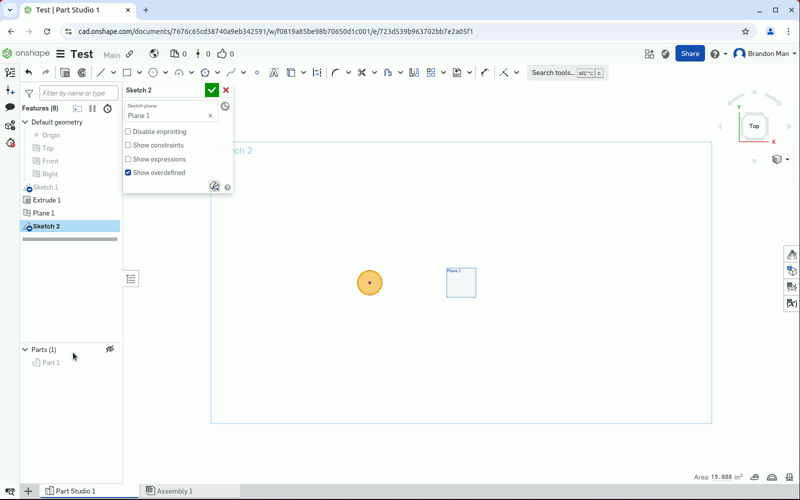
key(shift+e)
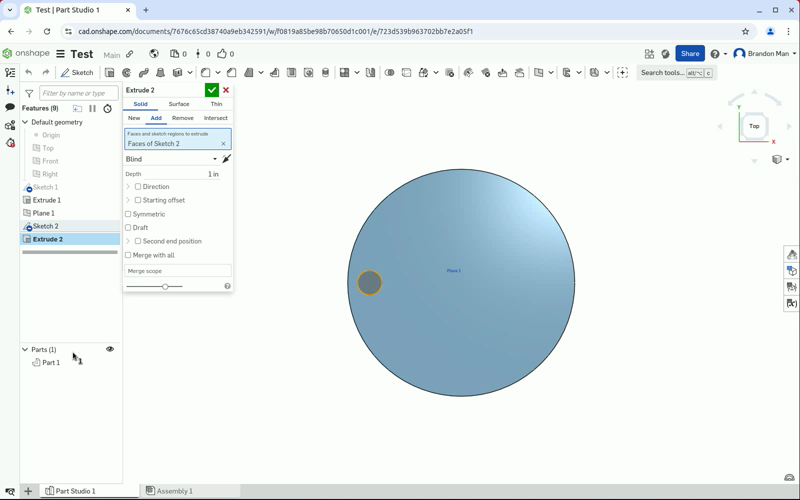
mouse_move(143, 106)
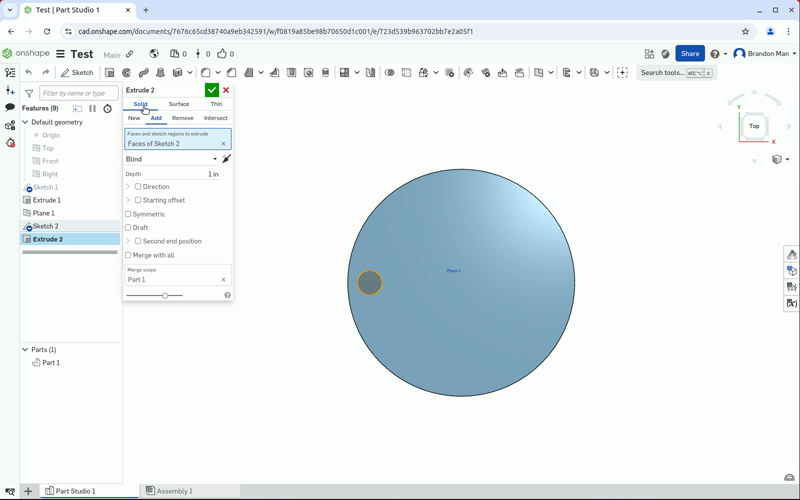
click(143, 106)
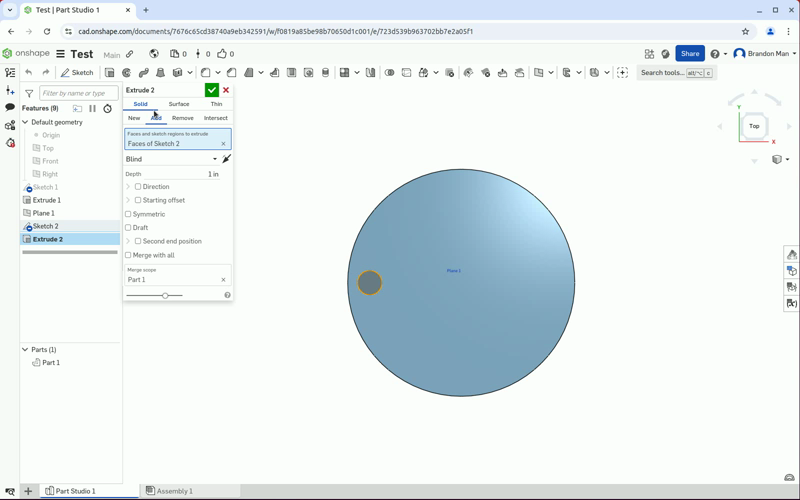
mouse_move(186, 120)
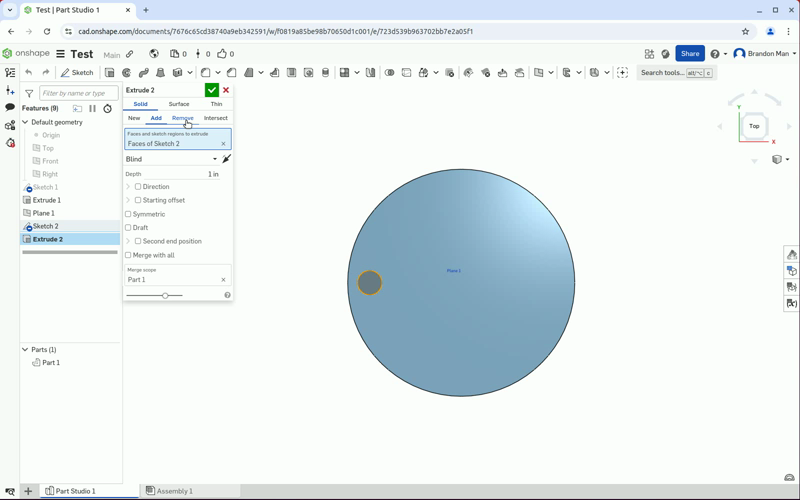
click(186, 120)
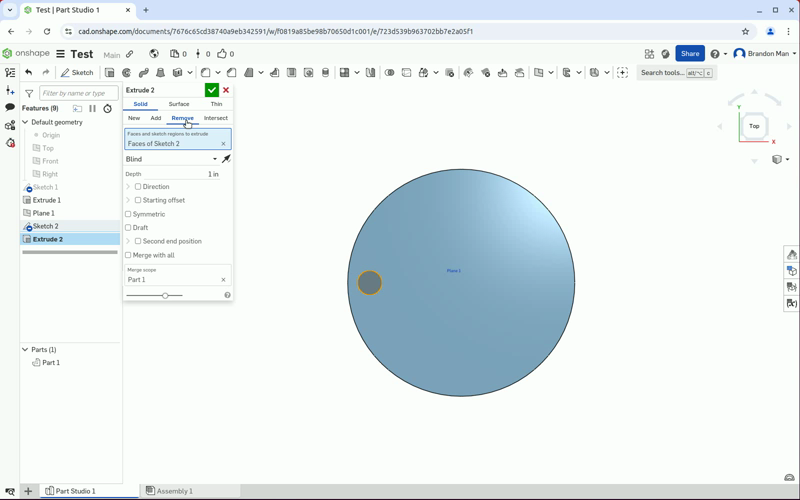
key(tab, 4)
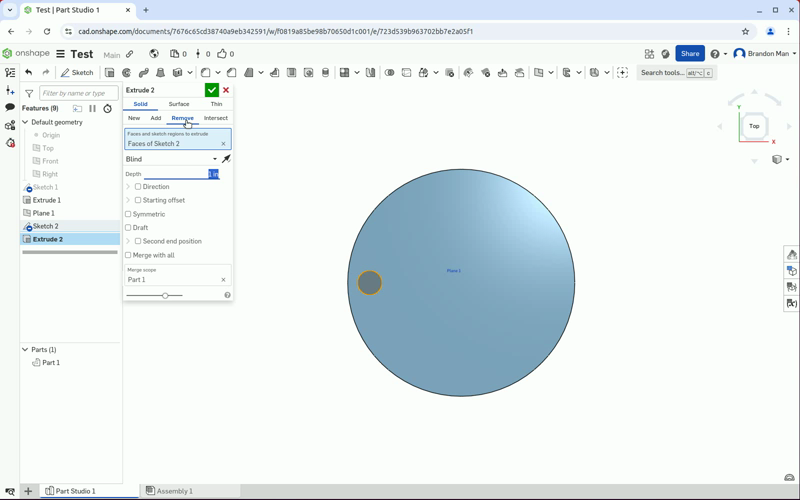
text(14.443)
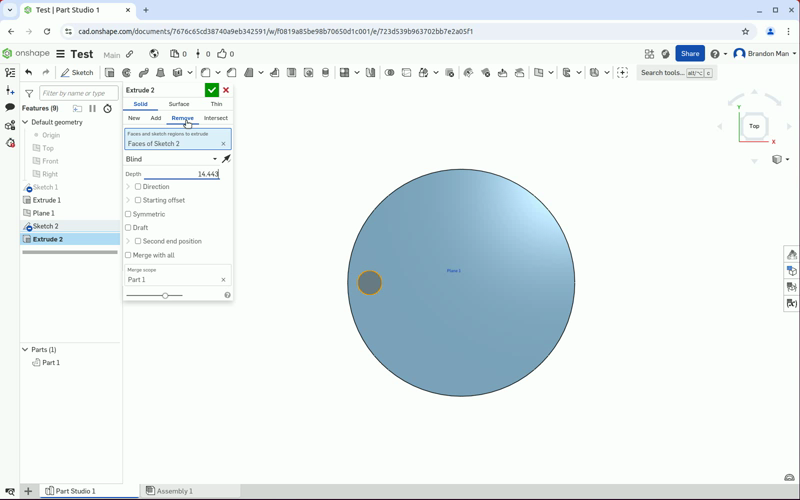
key(tab, 6)
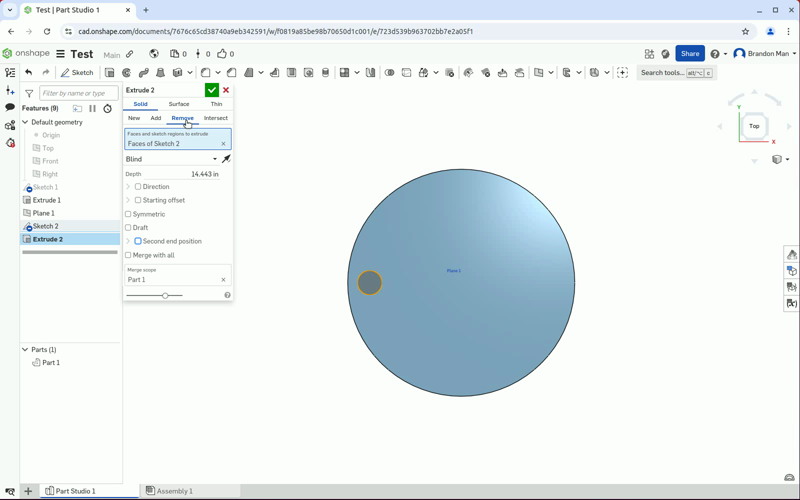
key(space)
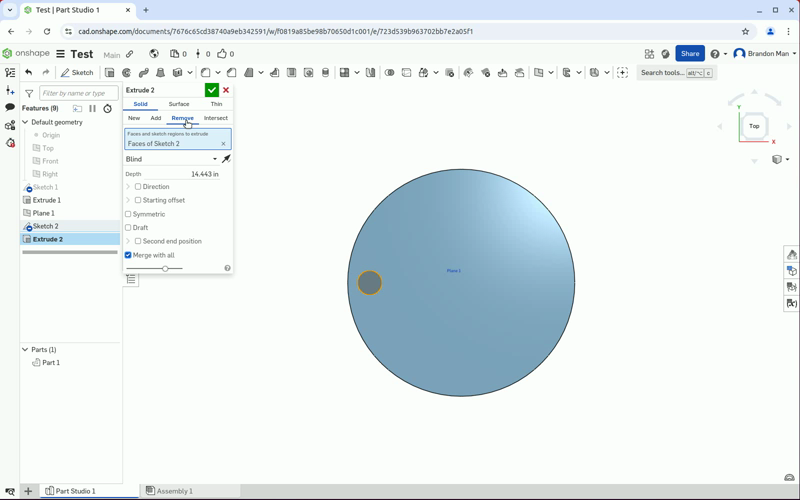
key(enter)
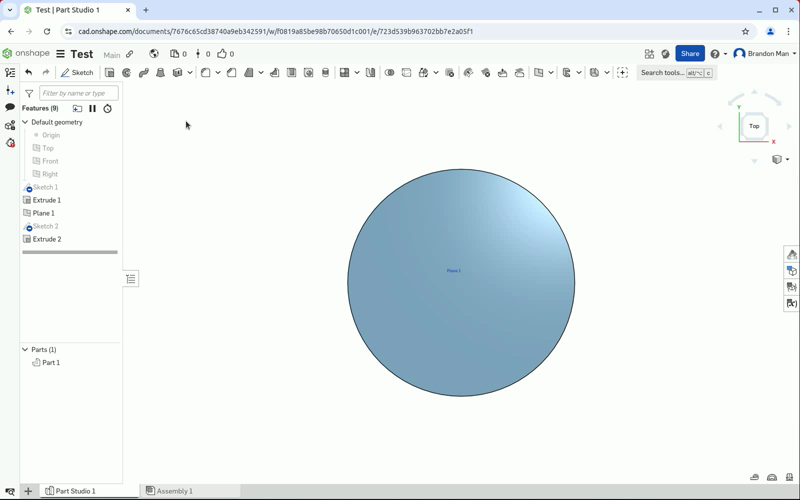
key(shift+h)
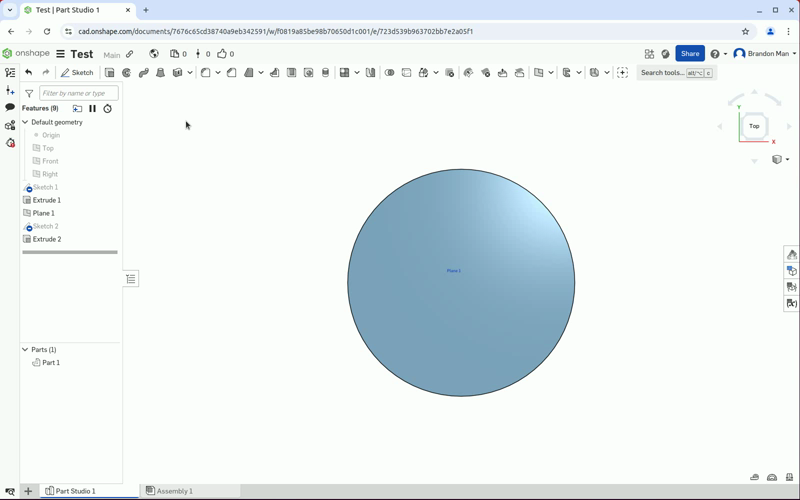
key(shift+h)
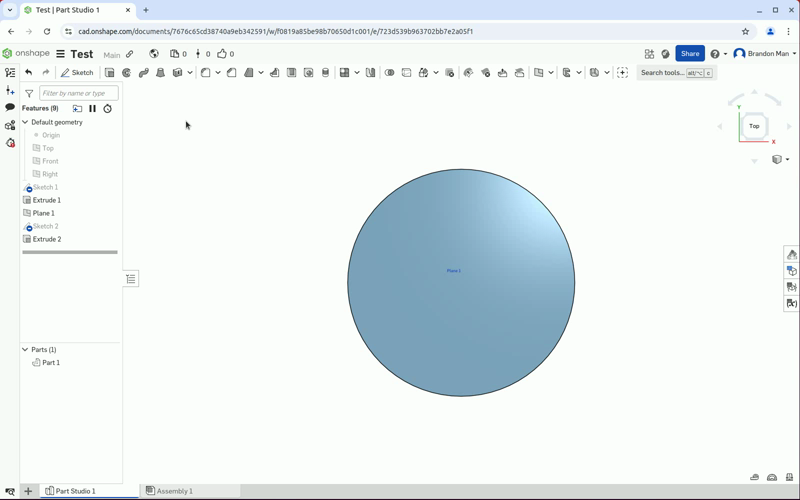
mouse_move(73, 189)
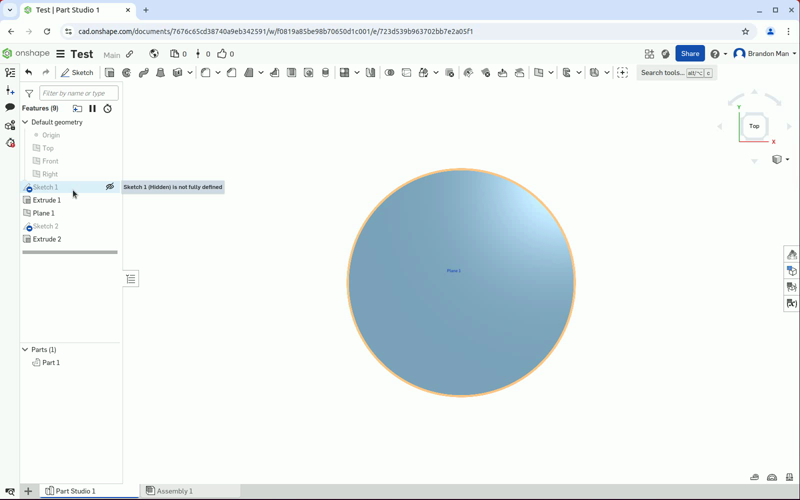
click(73, 189)
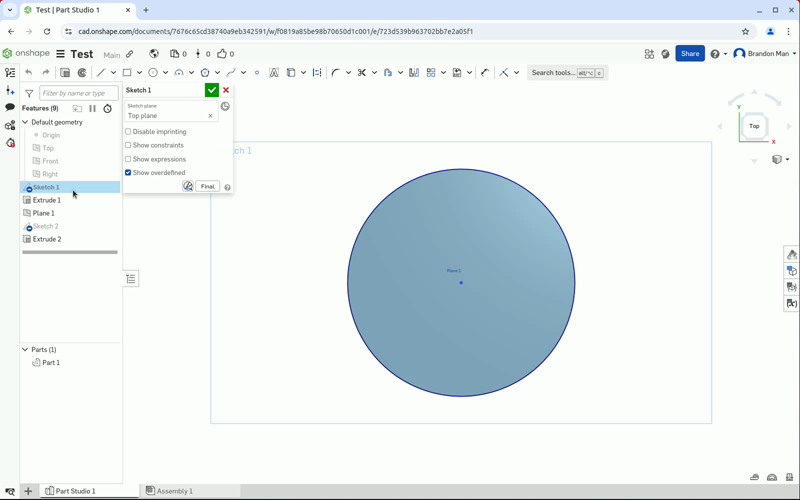
mouse_move(229, 92)
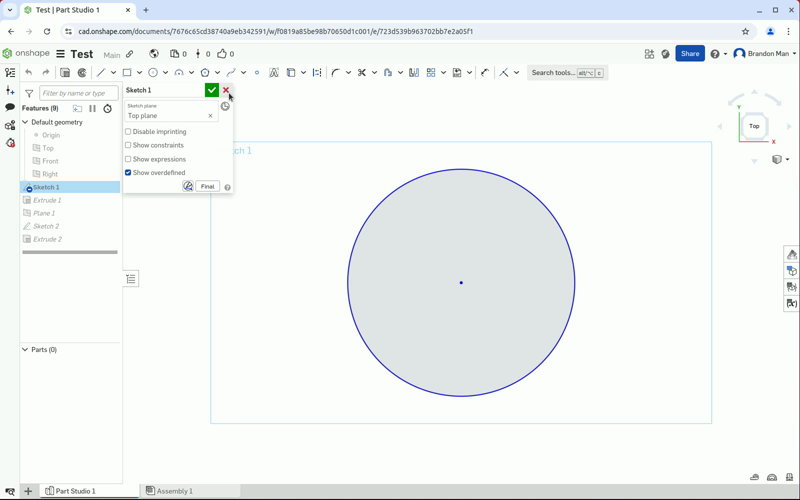
click(229, 92)
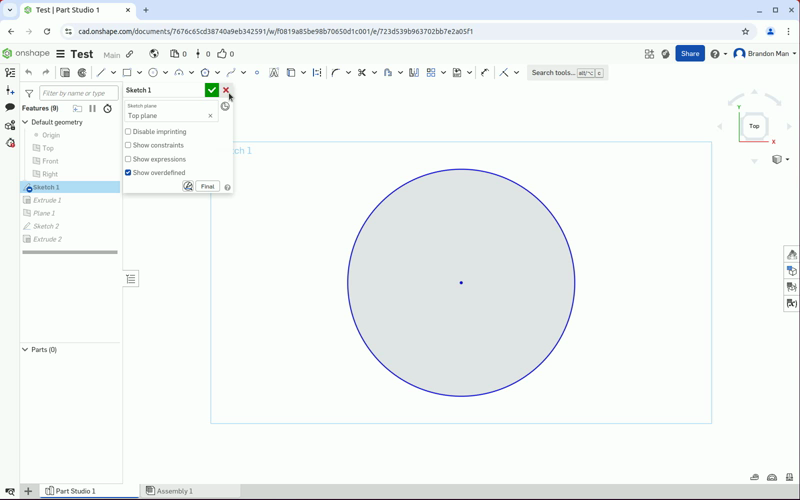
key(shift+s)
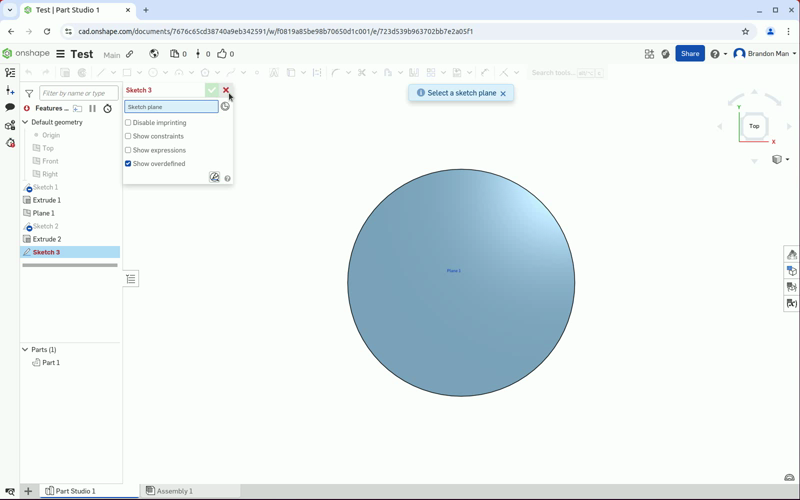
mouse_move(73, 215)
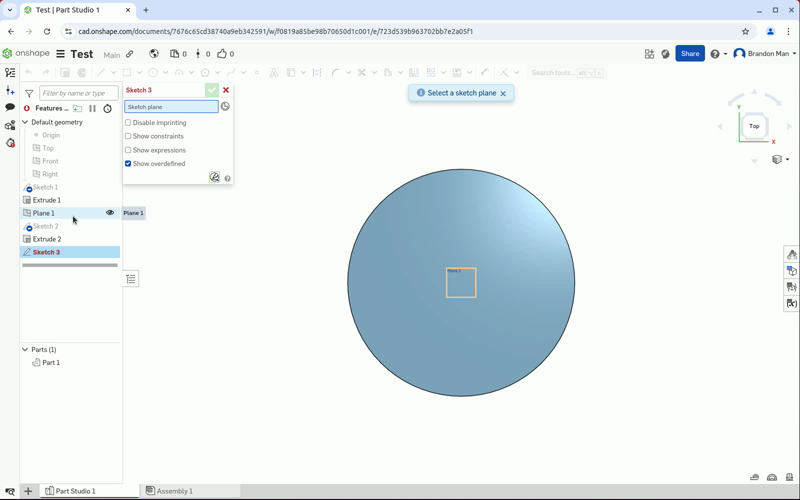
click(73, 215)
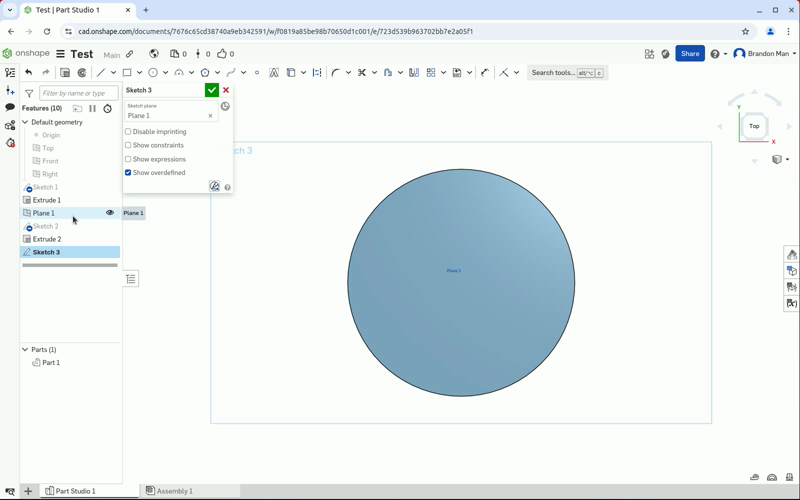
mouse_move(73, 352)
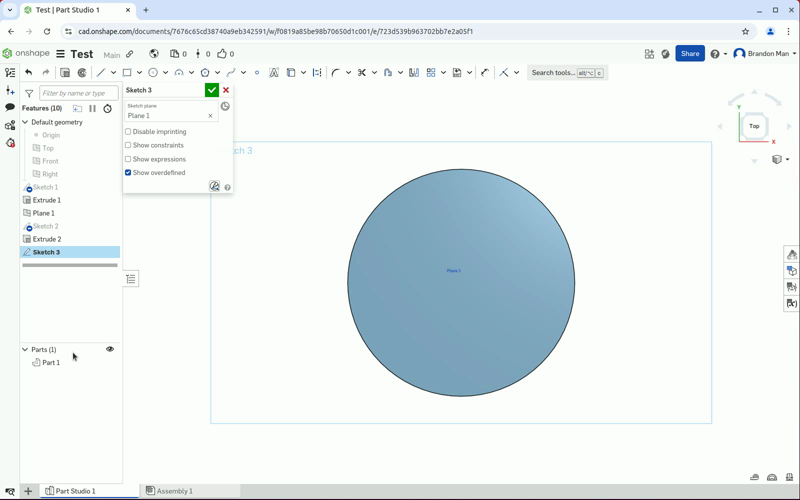
key(y)
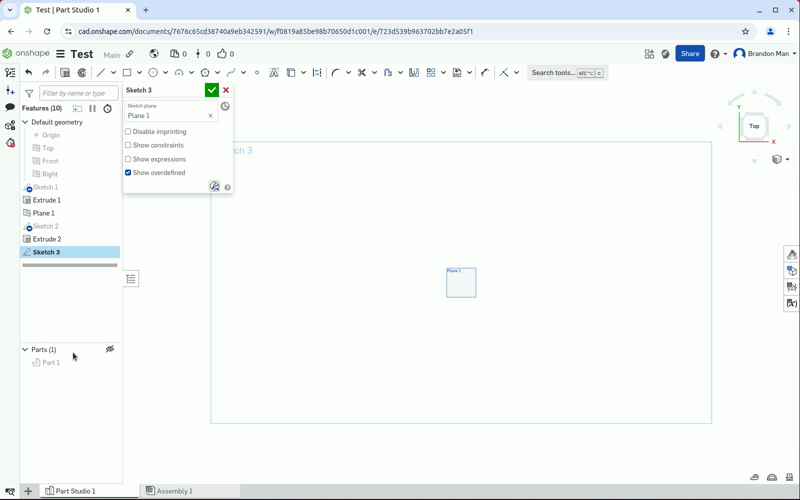
key(c)
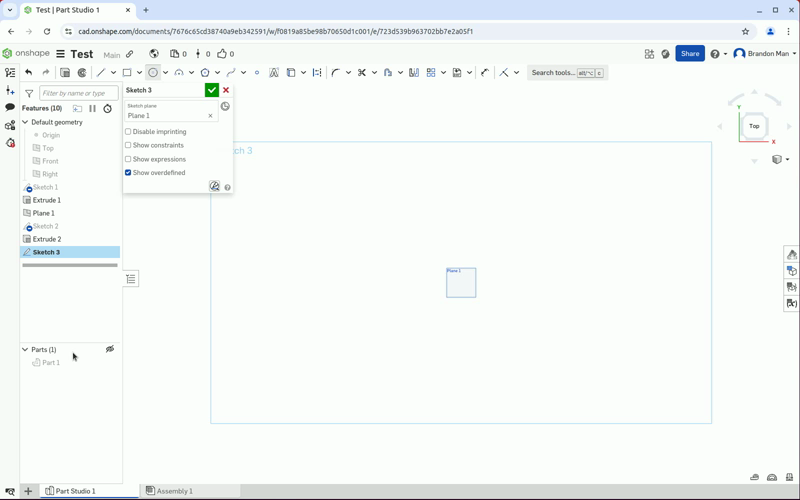
key_down(shift)
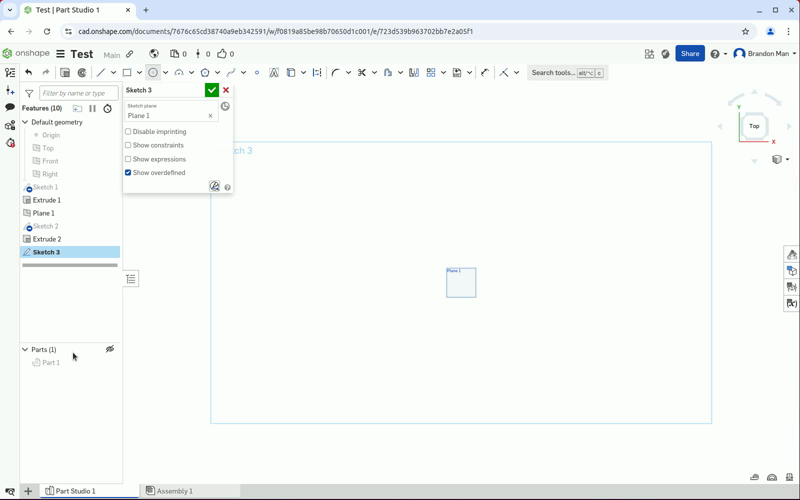
mouse_move(461, 374)
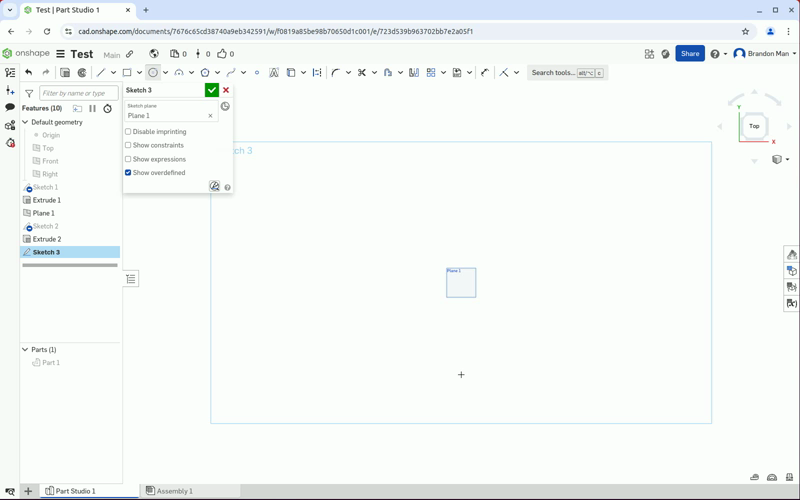
click(461, 374)
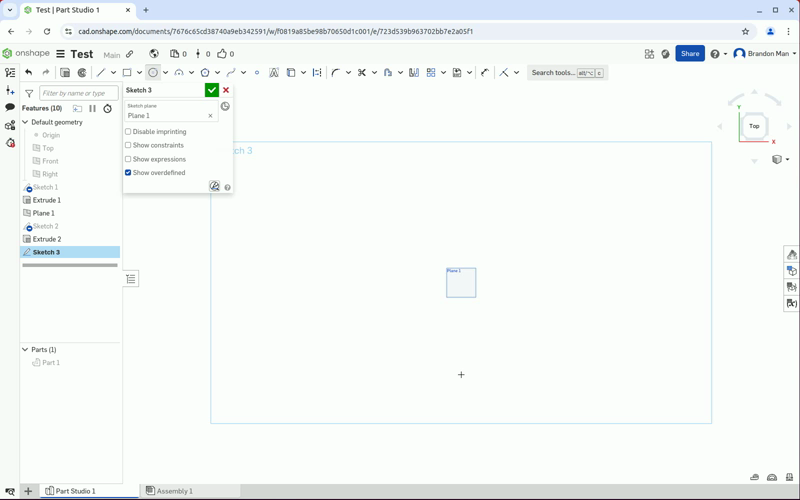
key_up(shift)
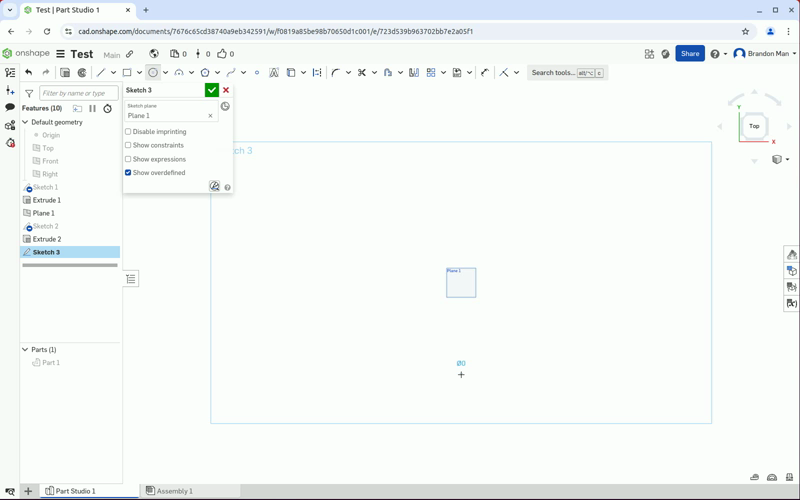
mouse_move(473, 374)
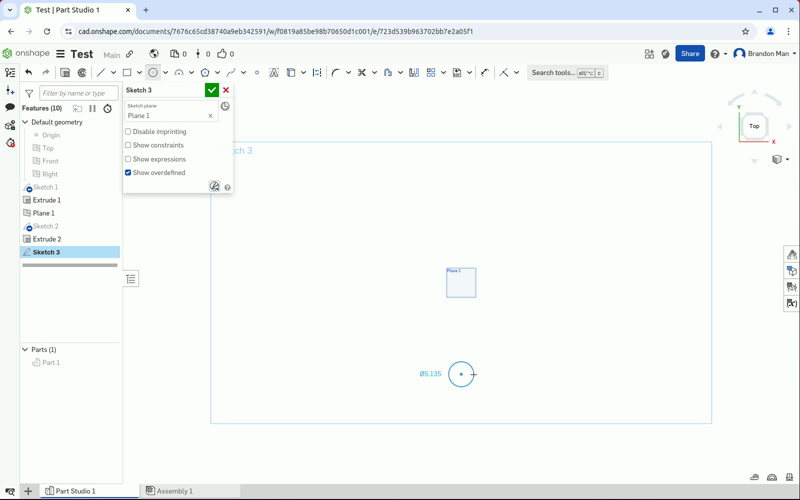
click(473, 374)
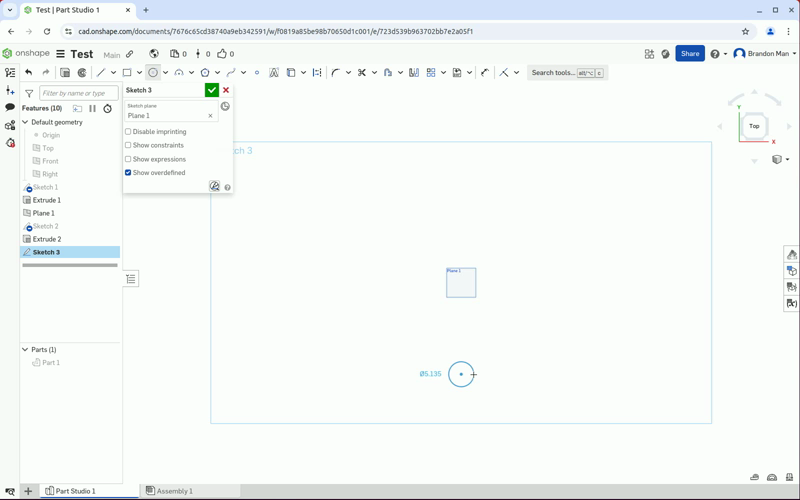
key(esc)
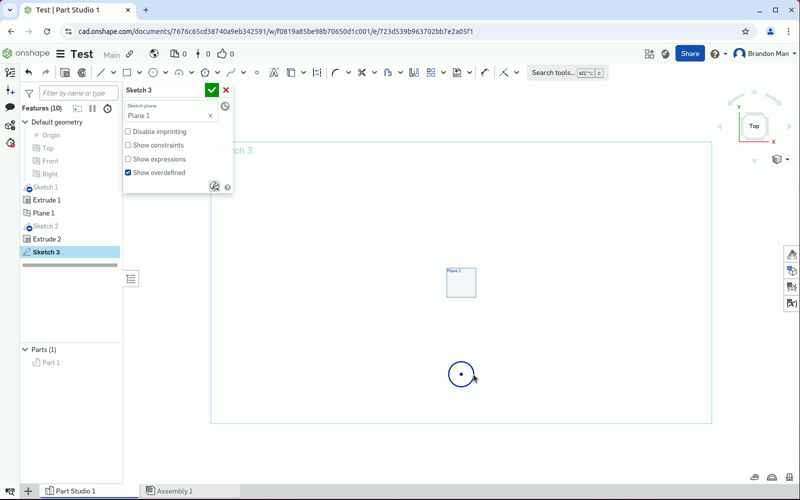
mouse_move(461, 370)
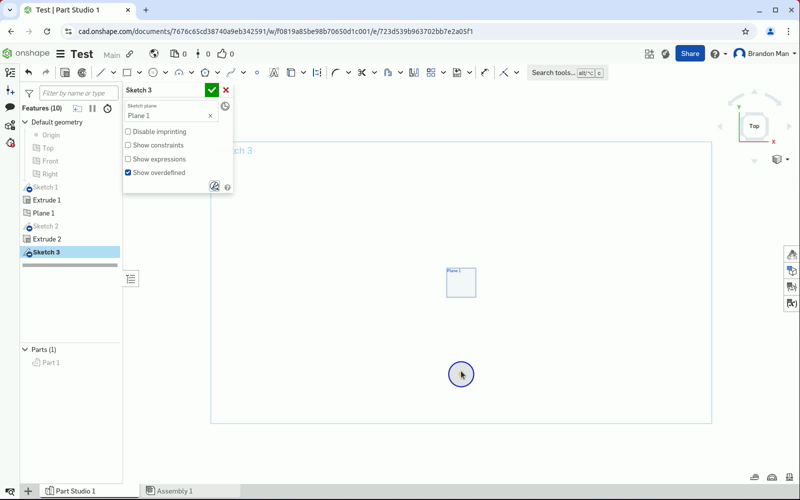
scroll(6)
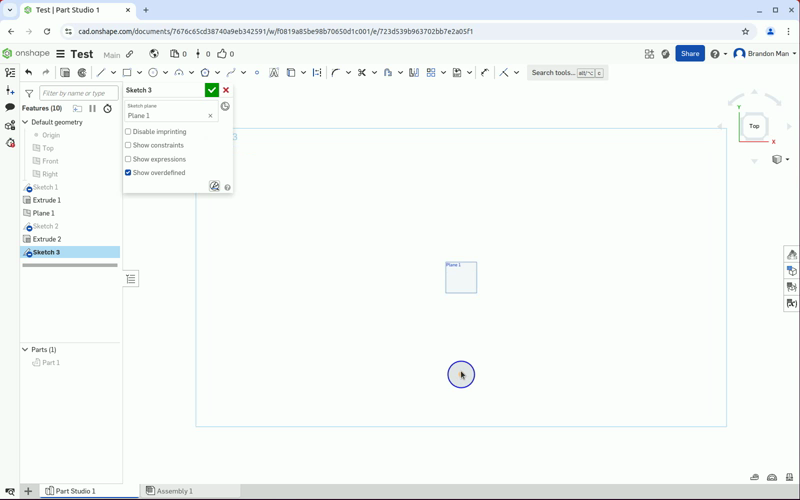
scroll(6)
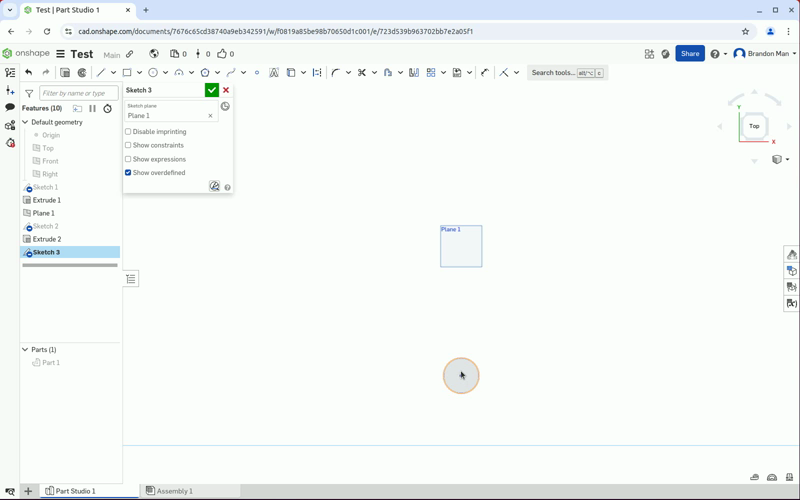
scroll(6)
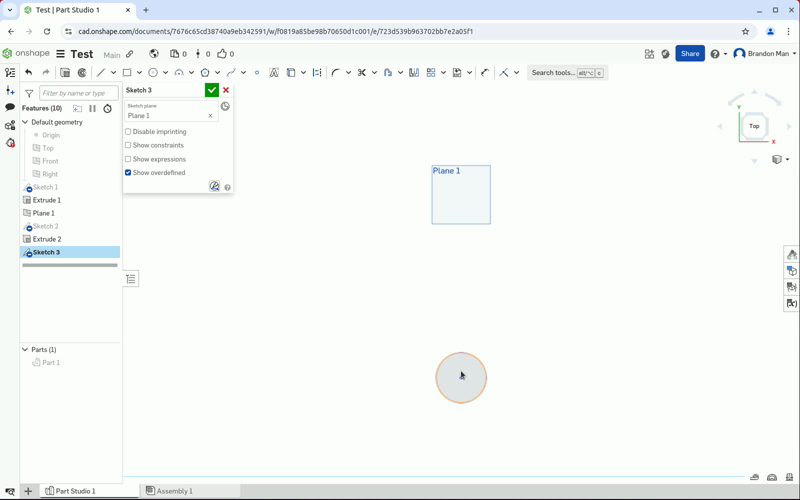
scroll(6)
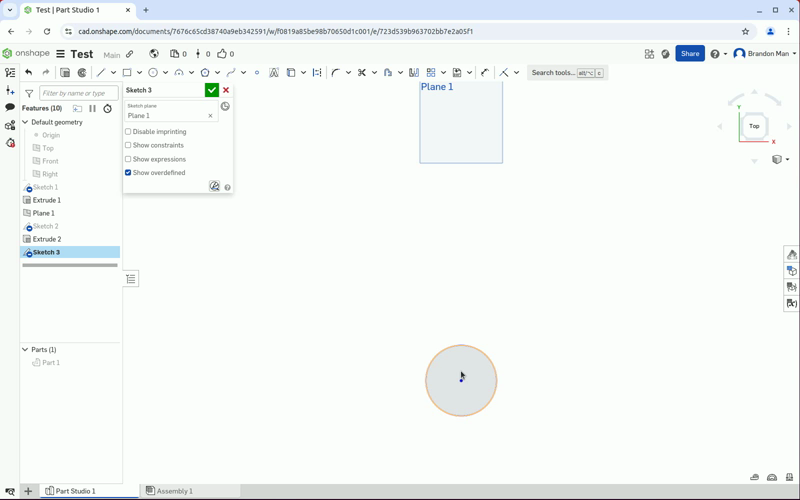
scroll(6)
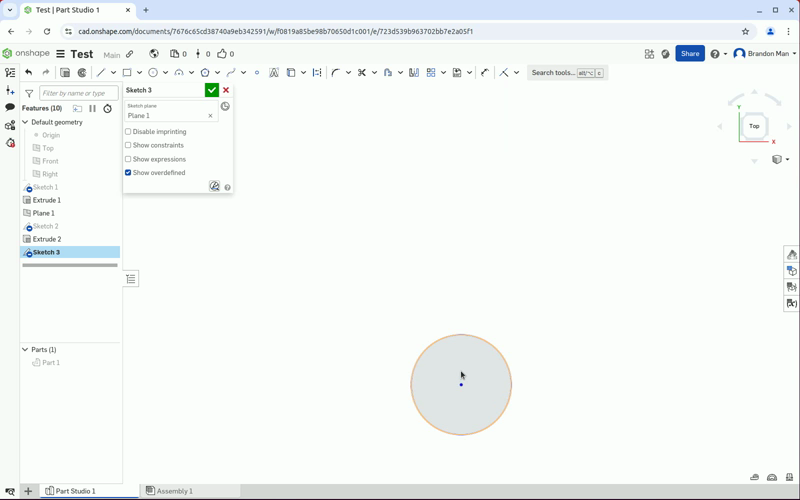
scroll(6)
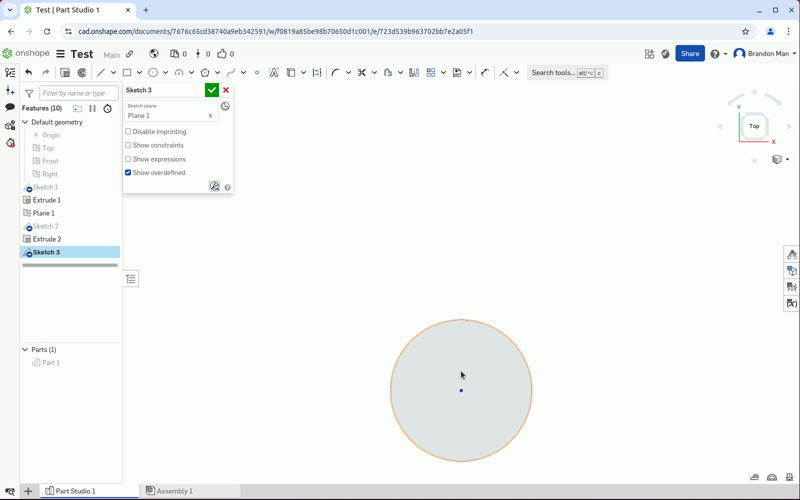
scroll(6)
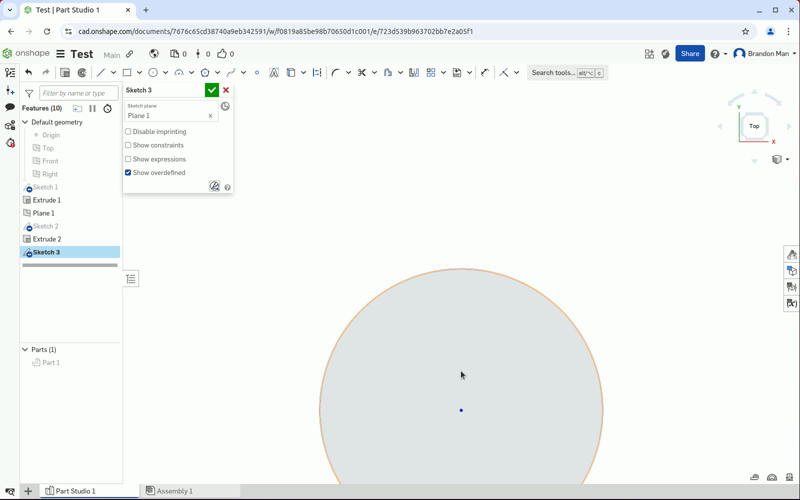
click(461, 370)
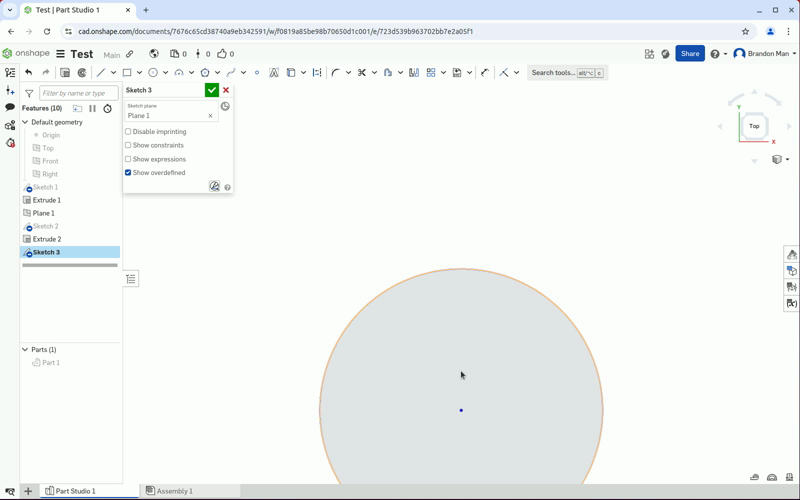
scroll(-6)
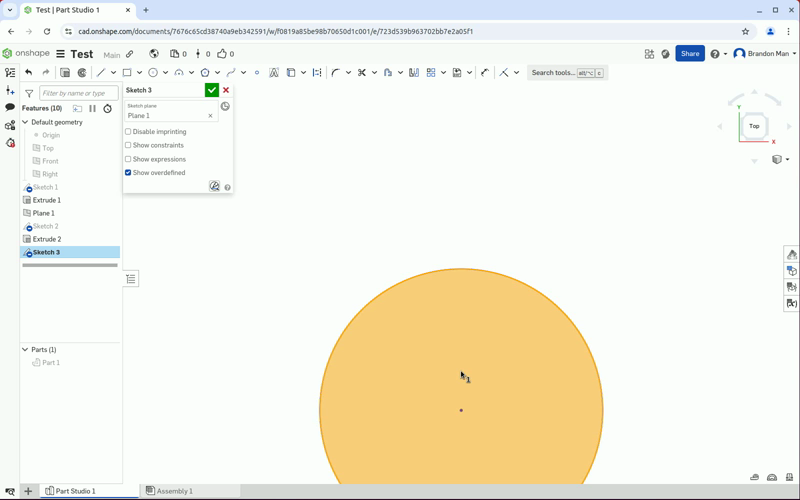
scroll(-6)
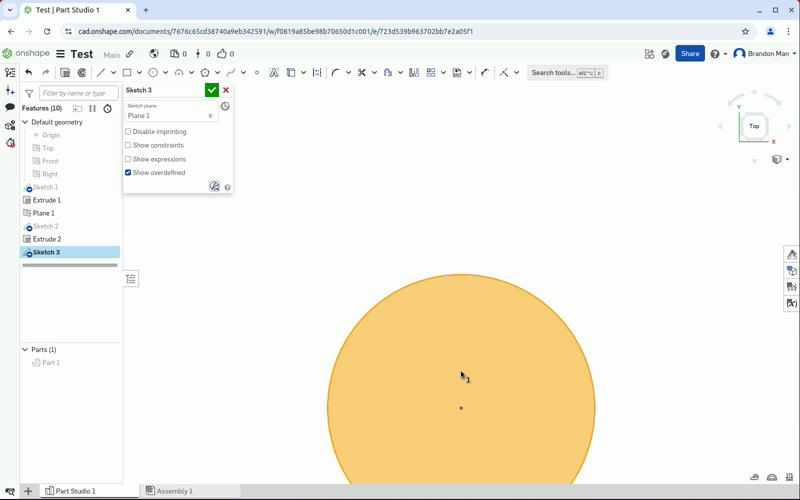
scroll(-6)
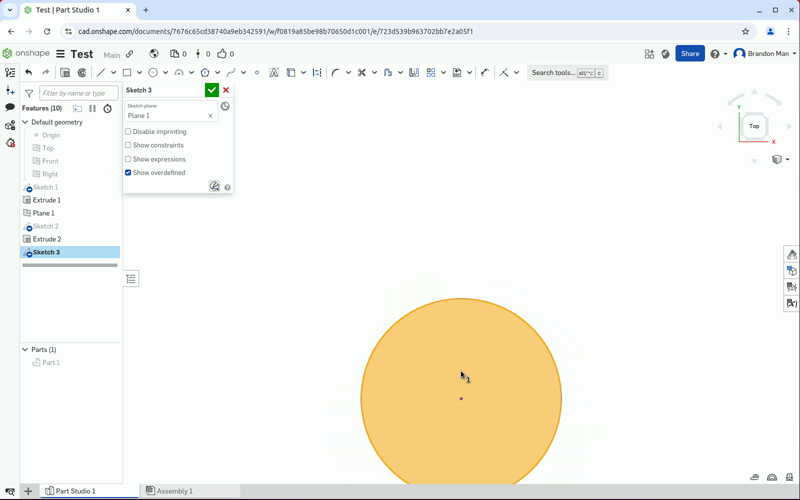
scroll(-6)
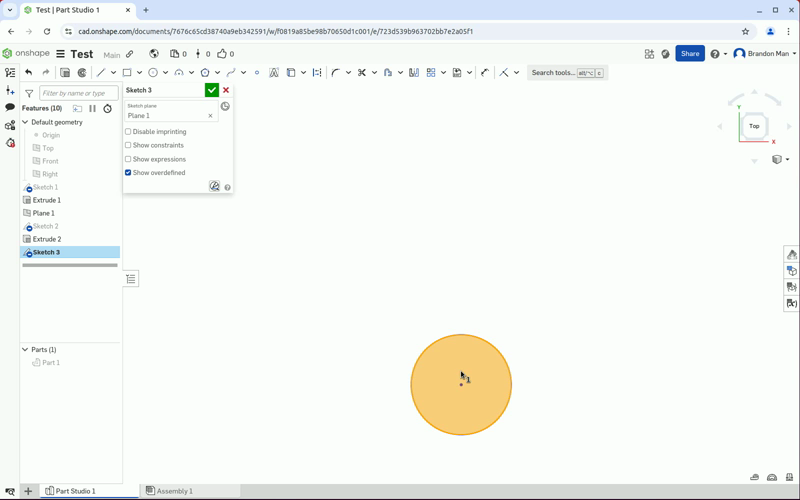
scroll(-6)
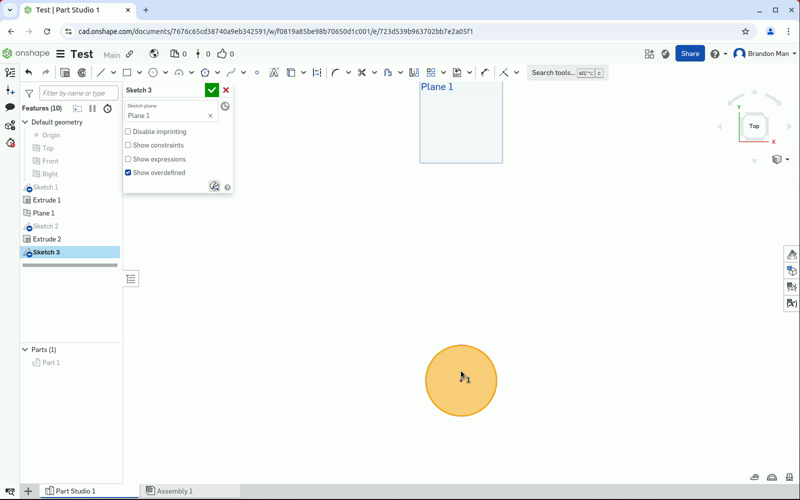
scroll(-6)
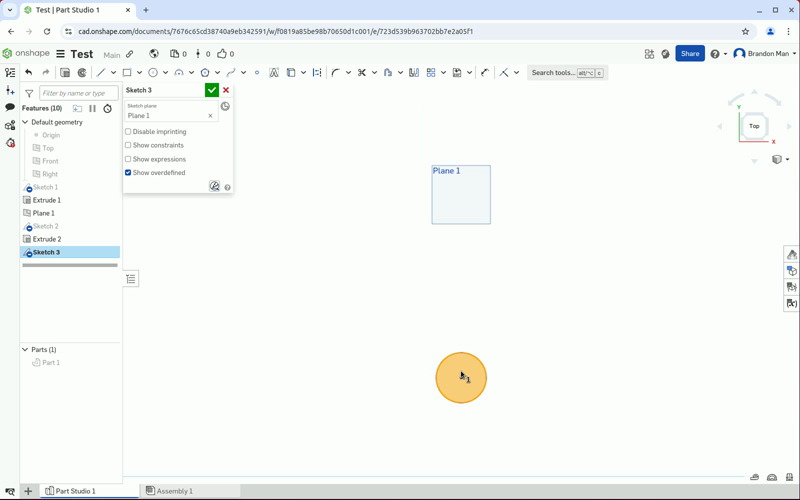
scroll(-6)
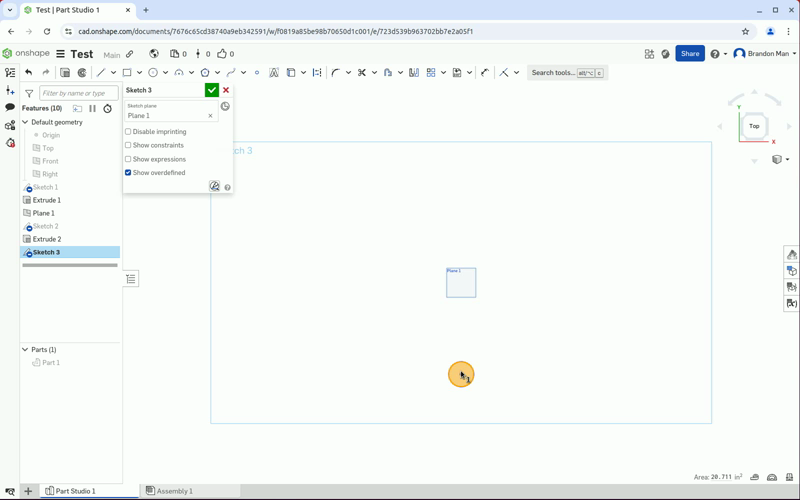
mouse_move(73, 352)
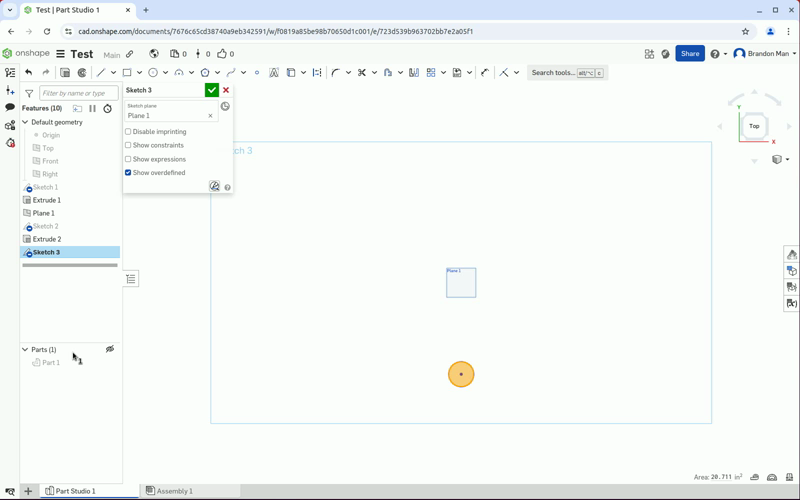
key(shift+y)
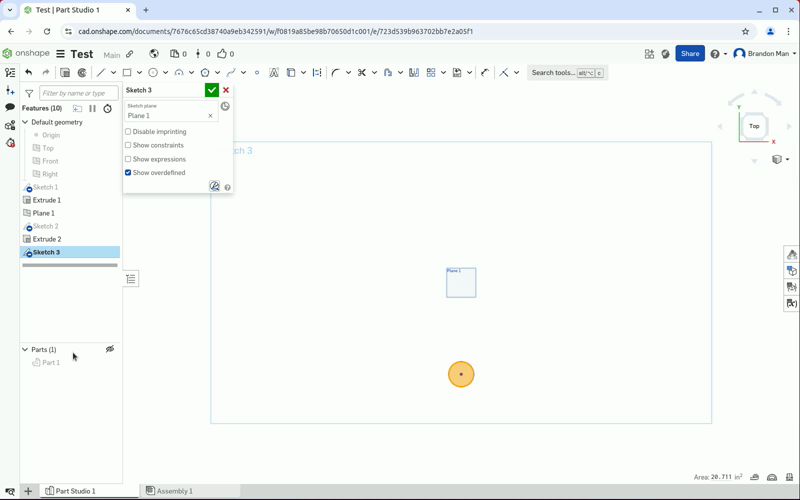
key(shift+e)
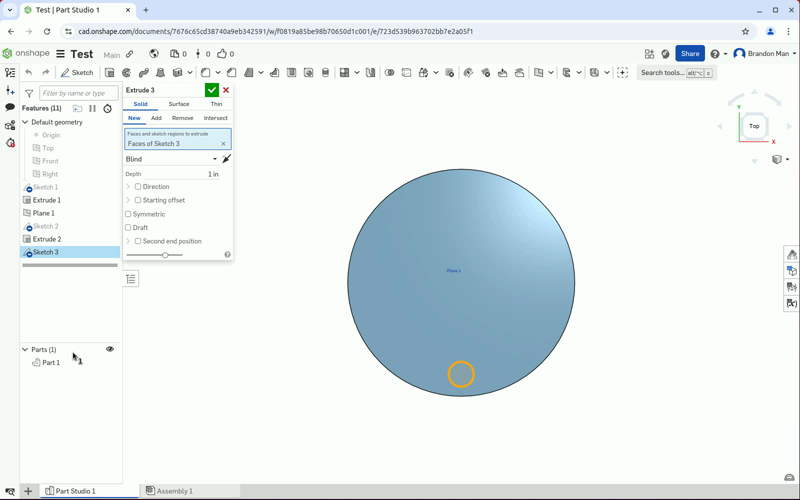
mouse_move(143, 106)
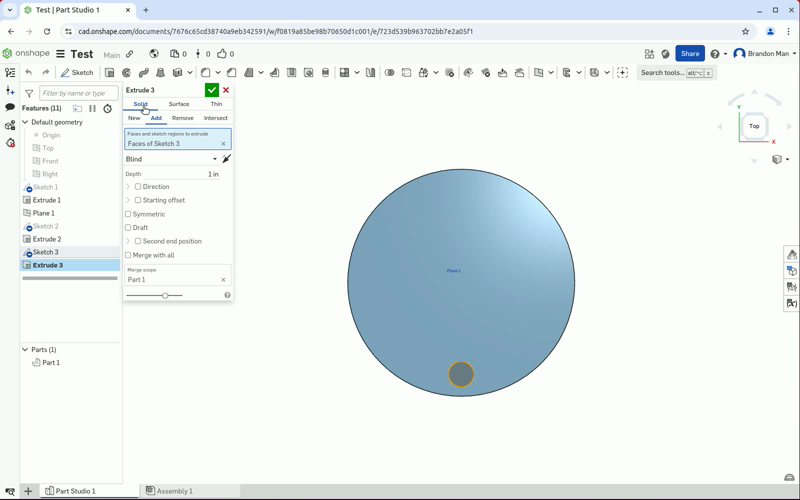
click(143, 106)
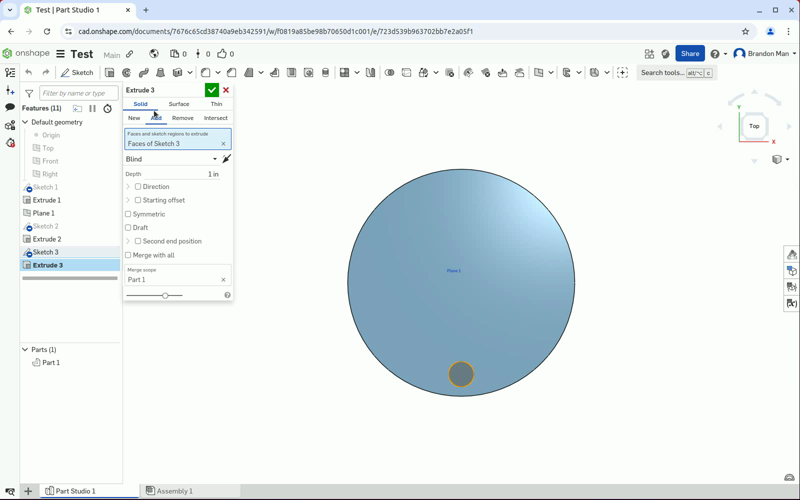
mouse_move(186, 120)
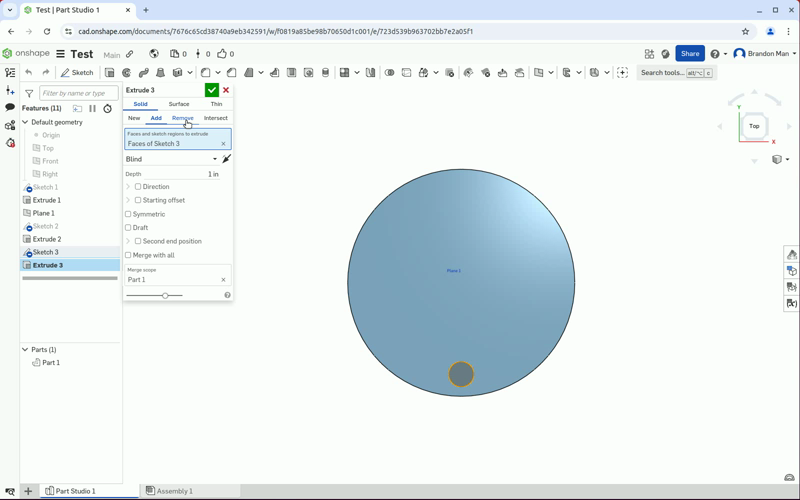
click(186, 120)
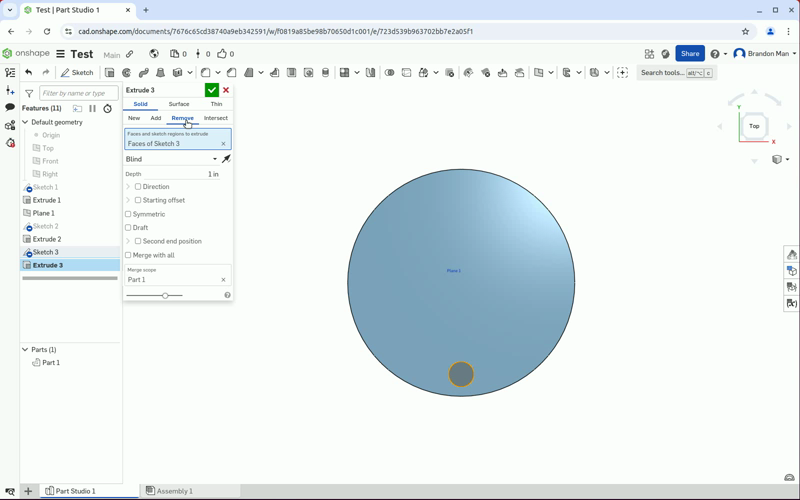
key(tab, 4)
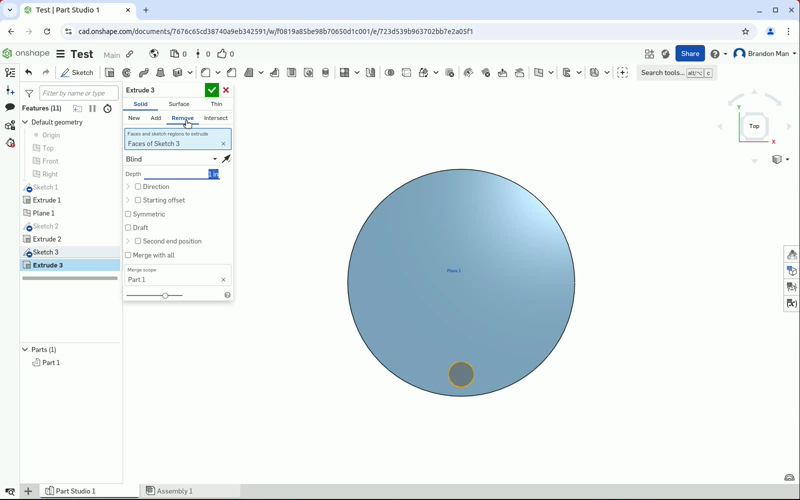
text(14.443)
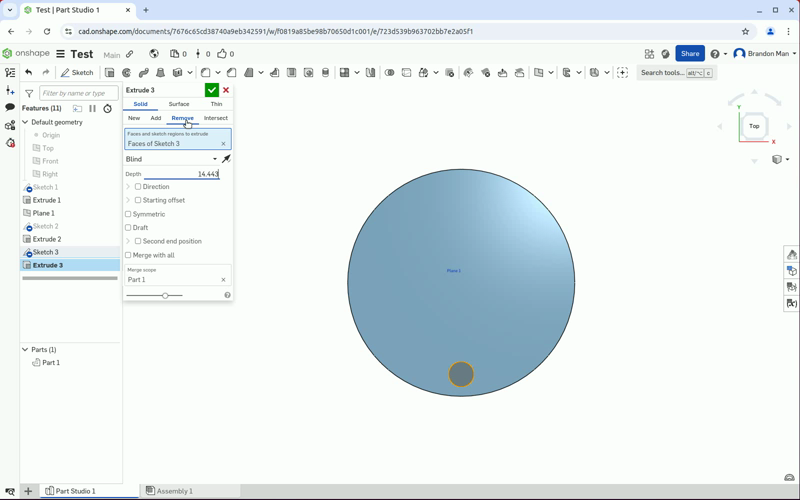
key(tab, 6)
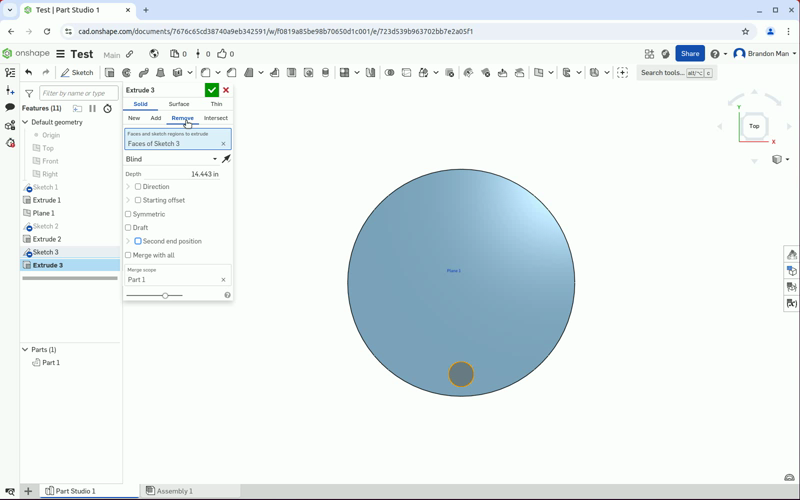
key(space)
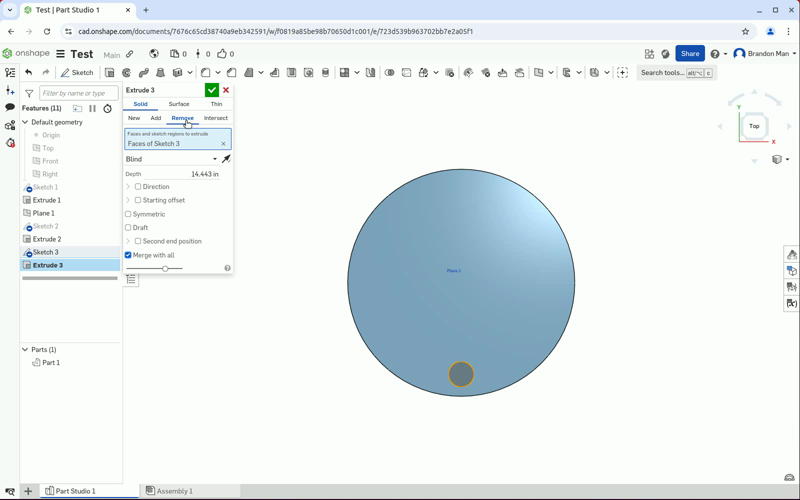
key(enter)
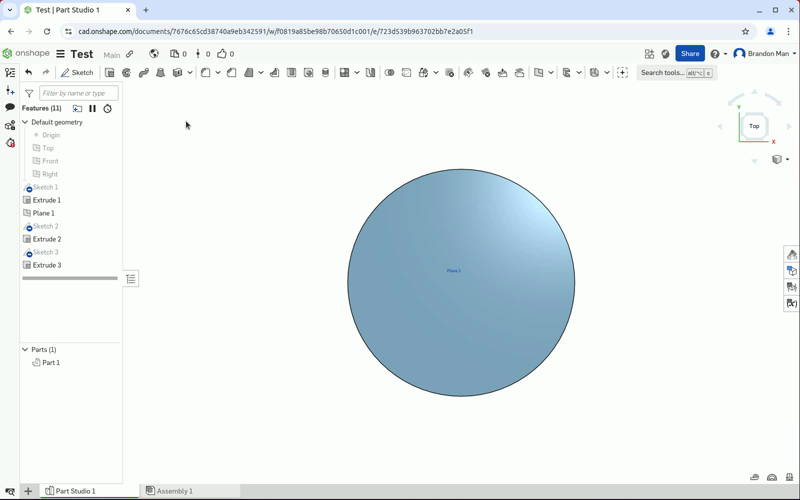
key(shift+h)
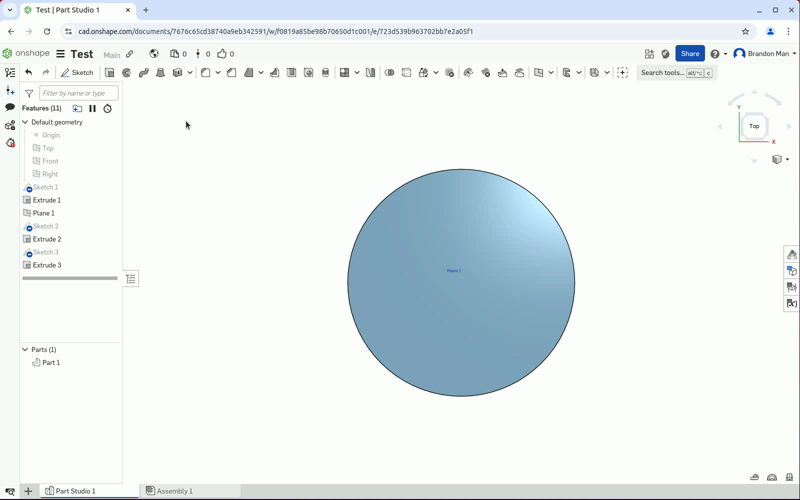
key(shift+h)
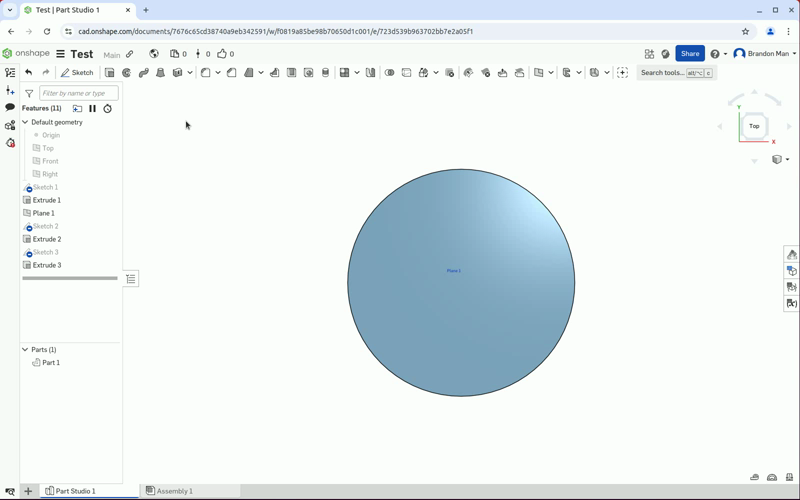
mouse_move(73, 189)
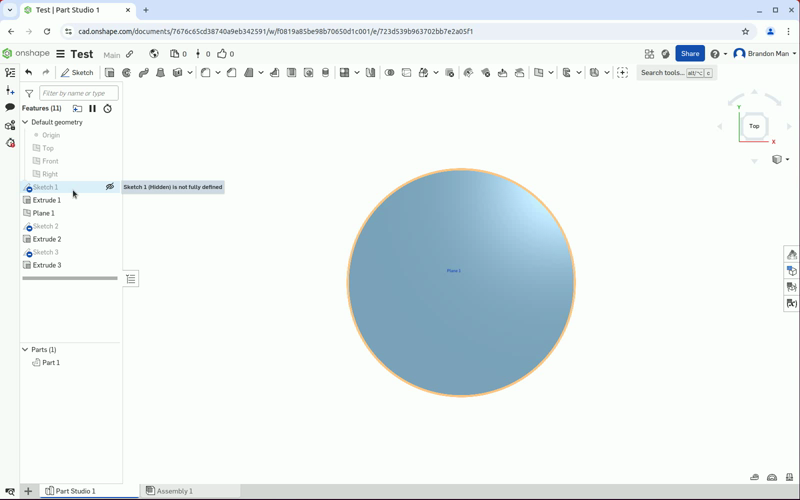
click(73, 189)
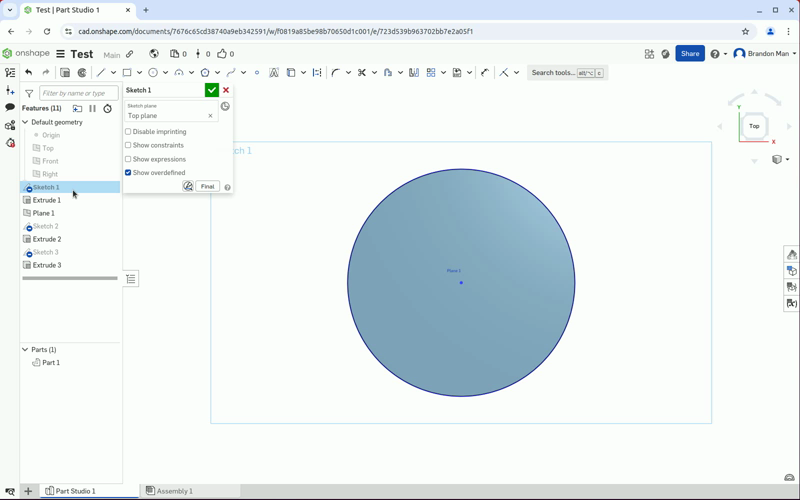
mouse_move(229, 92)
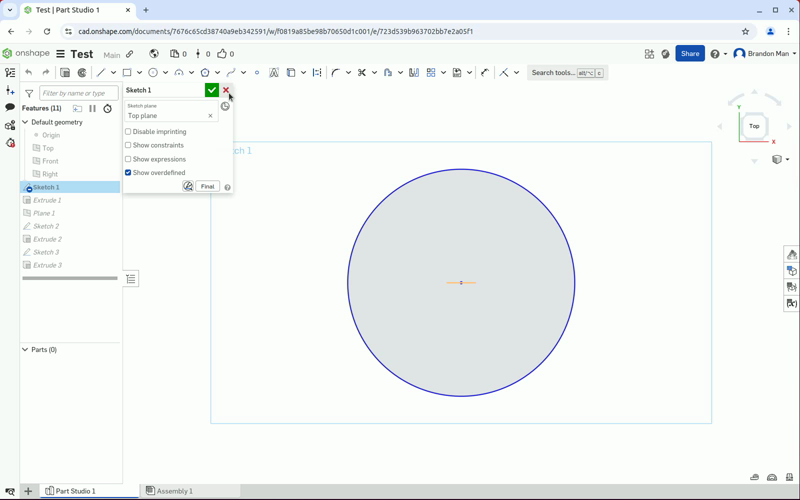
click(229, 92)
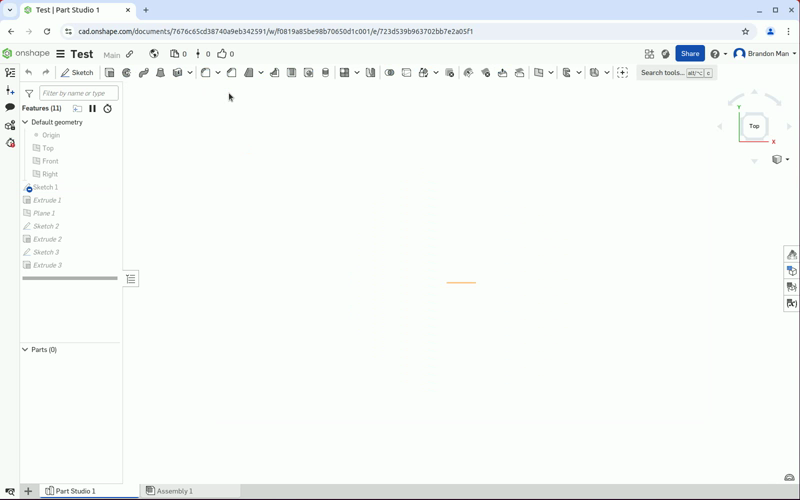
key(shift+s)
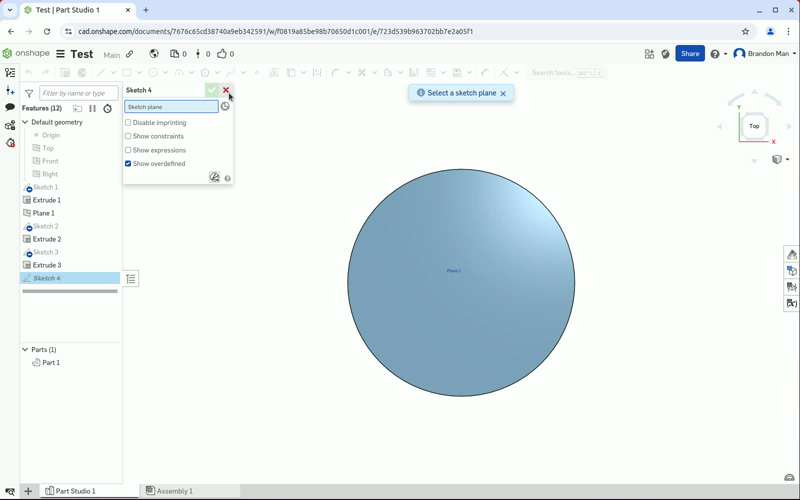
mouse_move(73, 215)
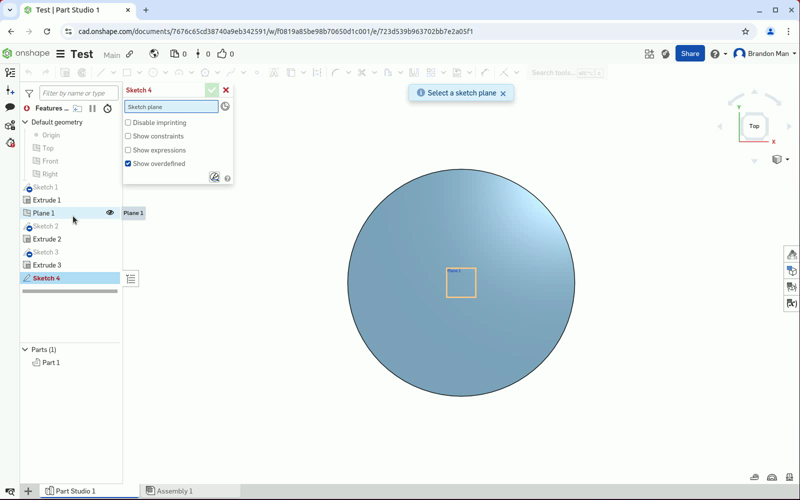
click(73, 215)
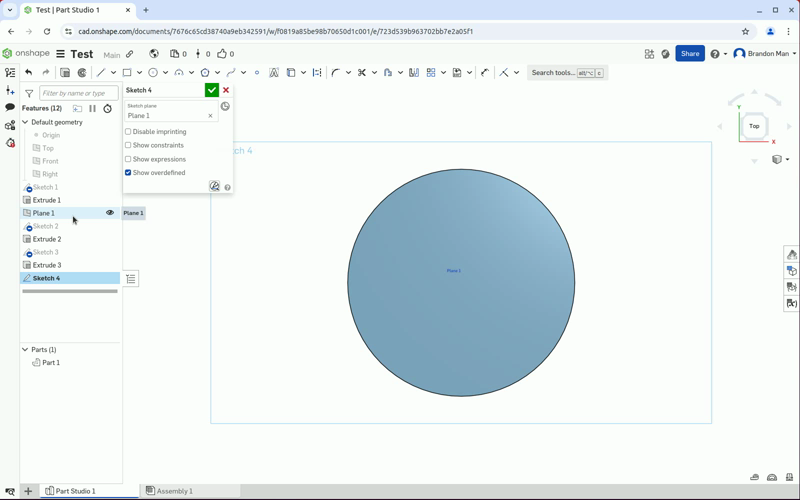
mouse_move(73, 352)
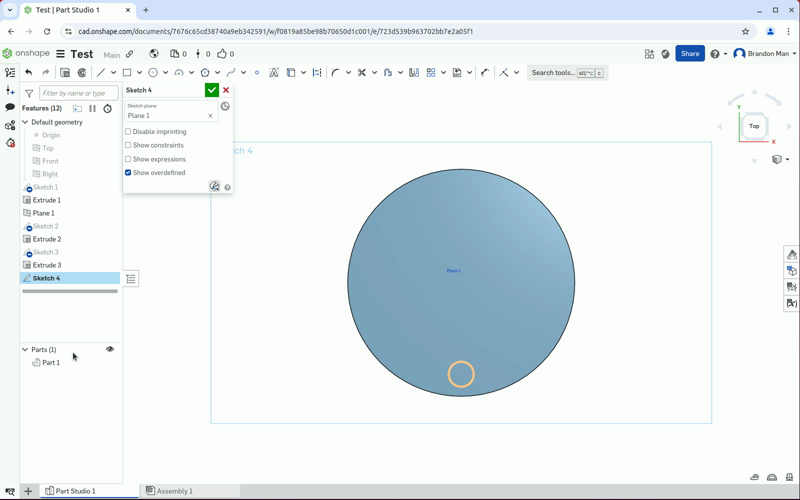
key(y)
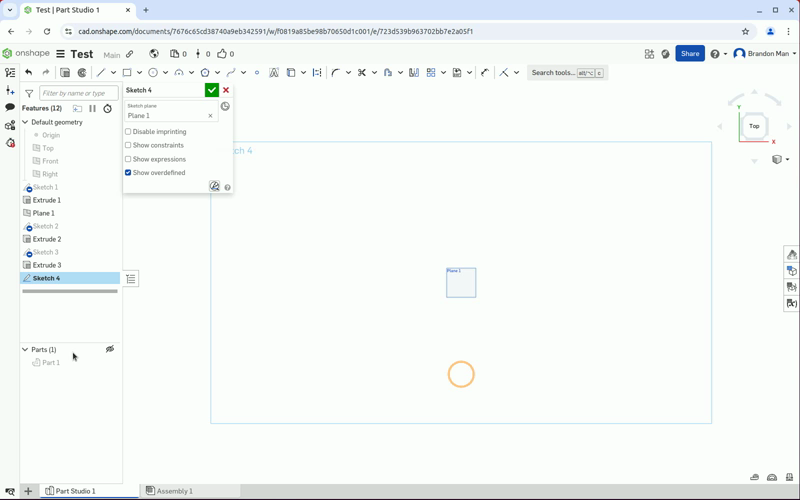
key(c)
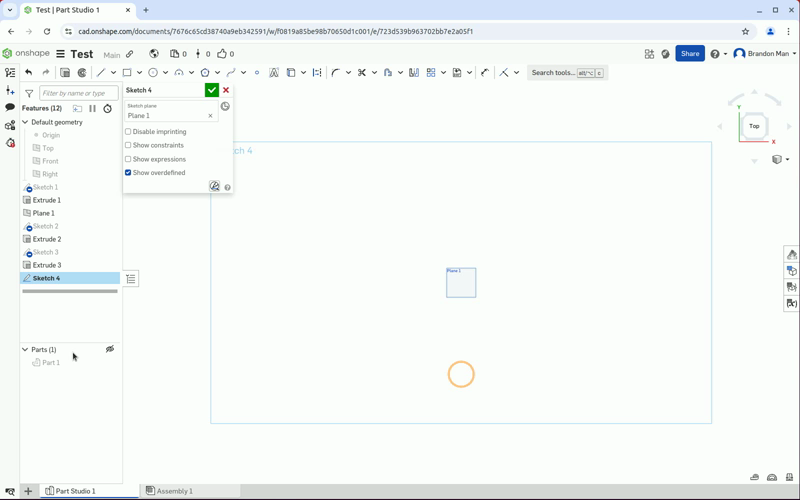
key_down(shift)
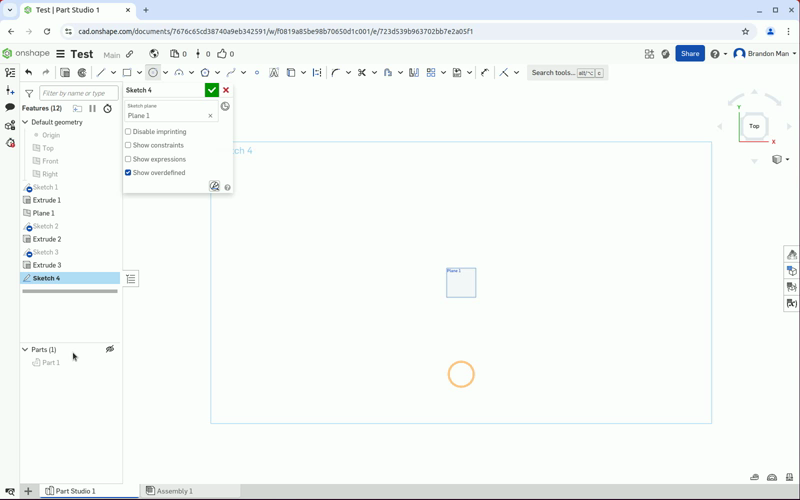
mouse_move(552, 282)
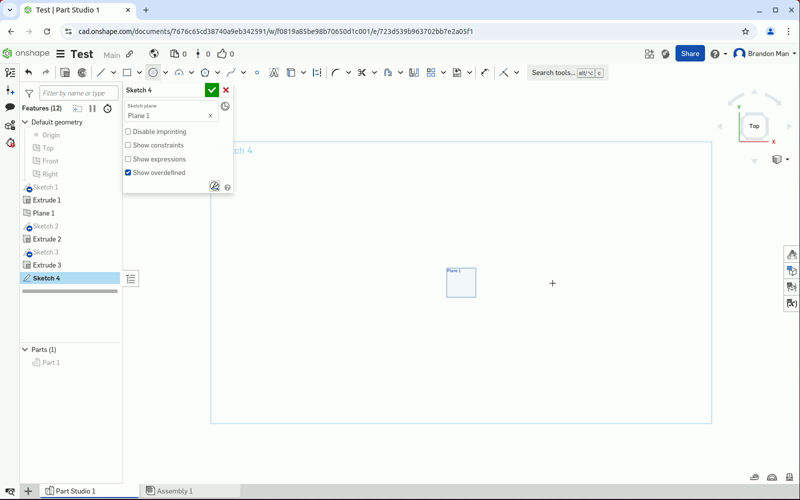
click(552, 282)
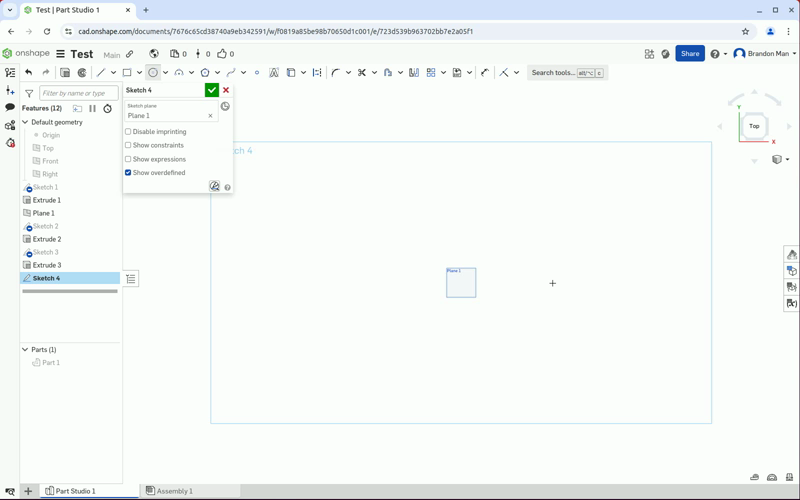
key_up(shift)
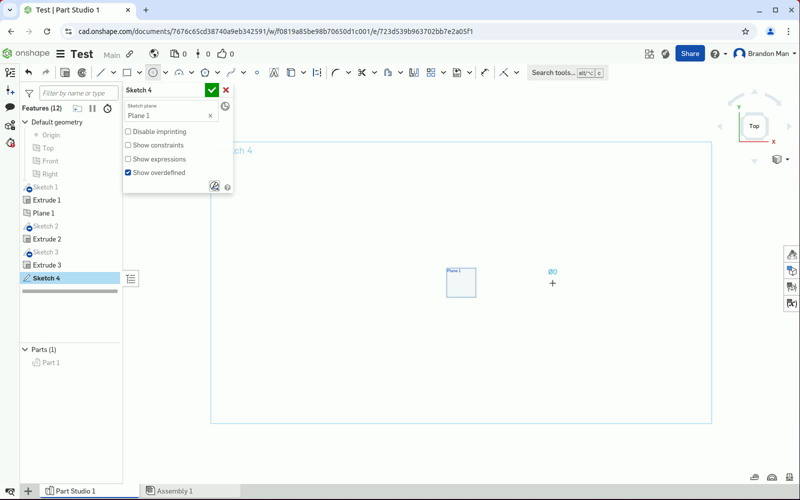
mouse_move(564, 282)
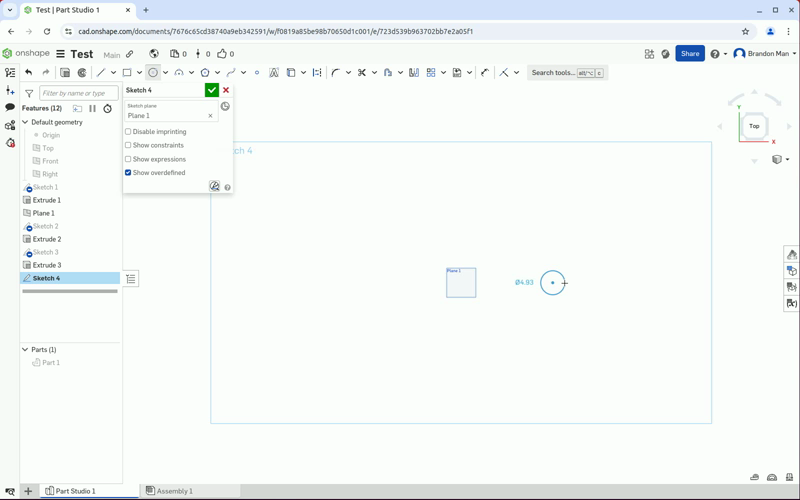
click(564, 282)
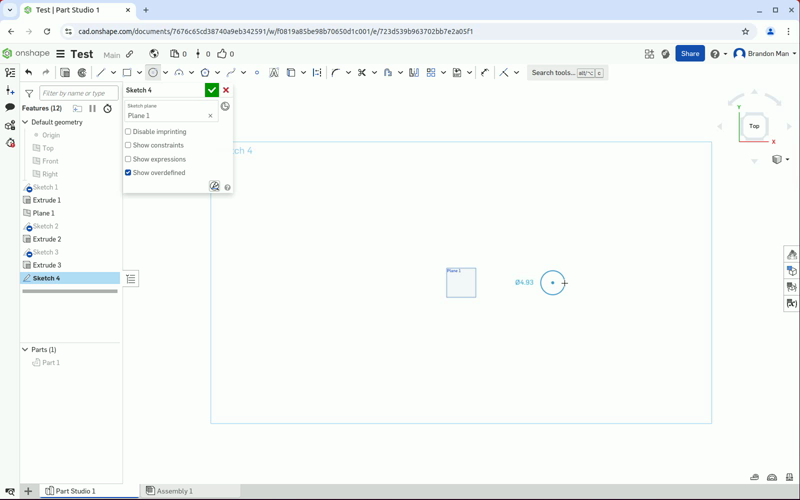
key(esc)
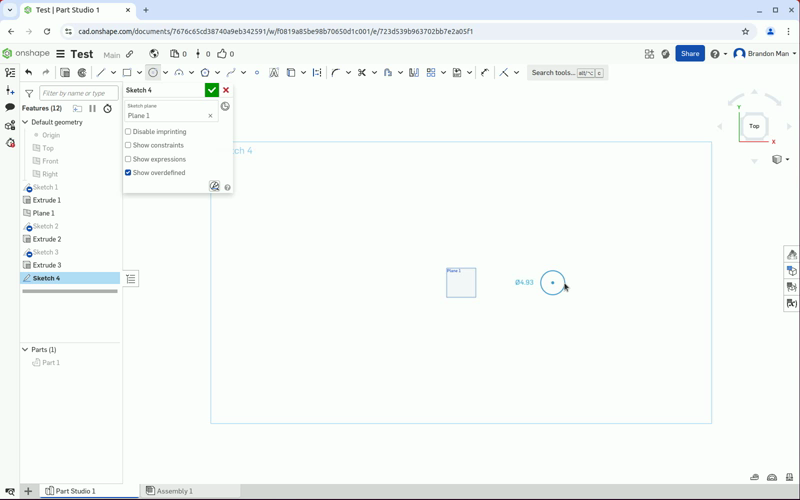
mouse_move(543, 281)
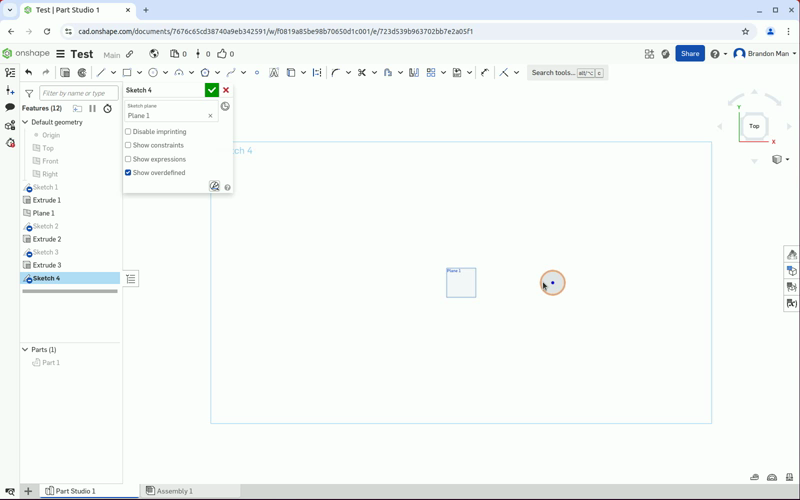
scroll(6)
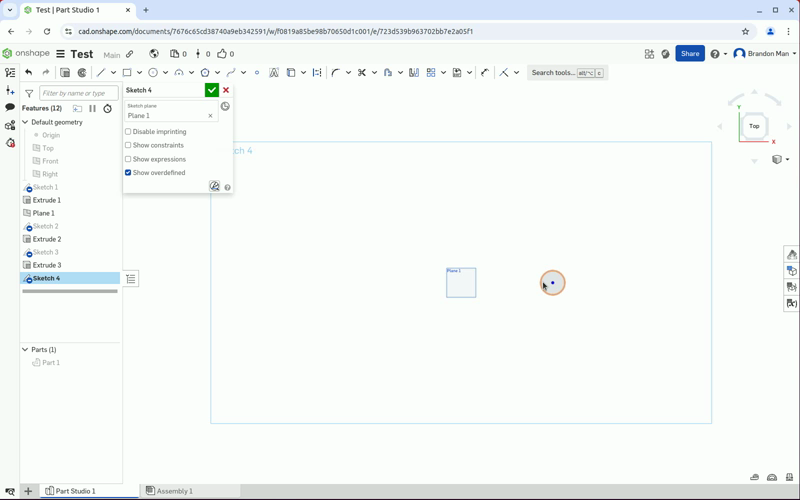
scroll(6)
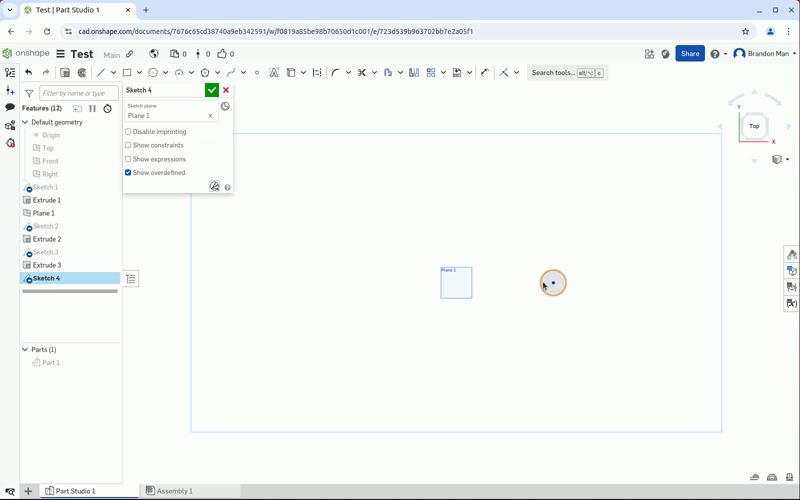
scroll(6)
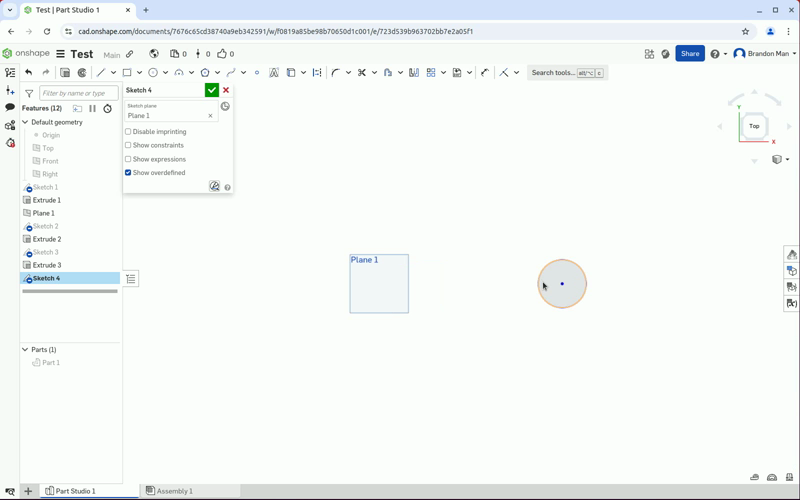
scroll(6)
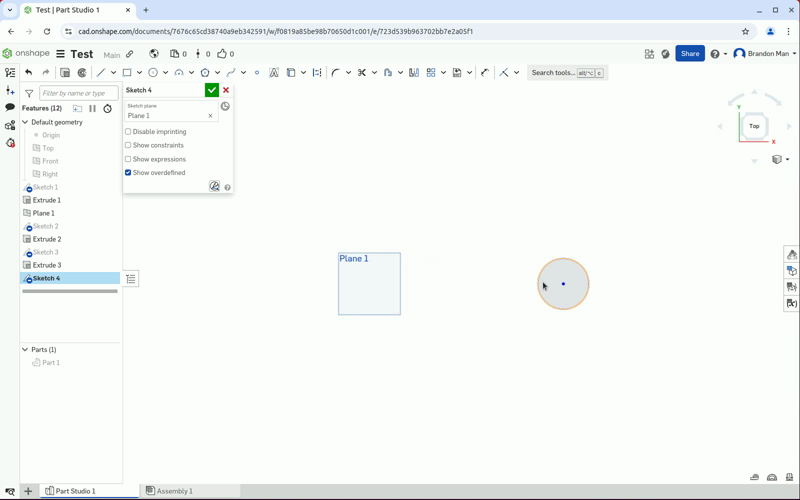
scroll(6)
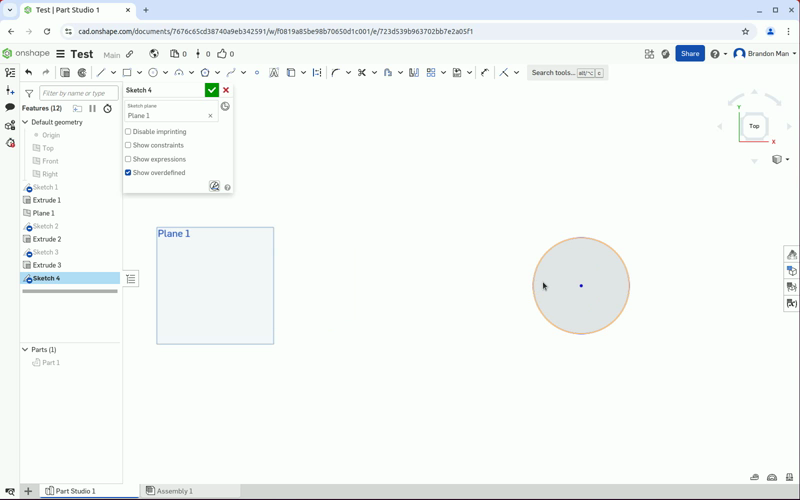
scroll(6)
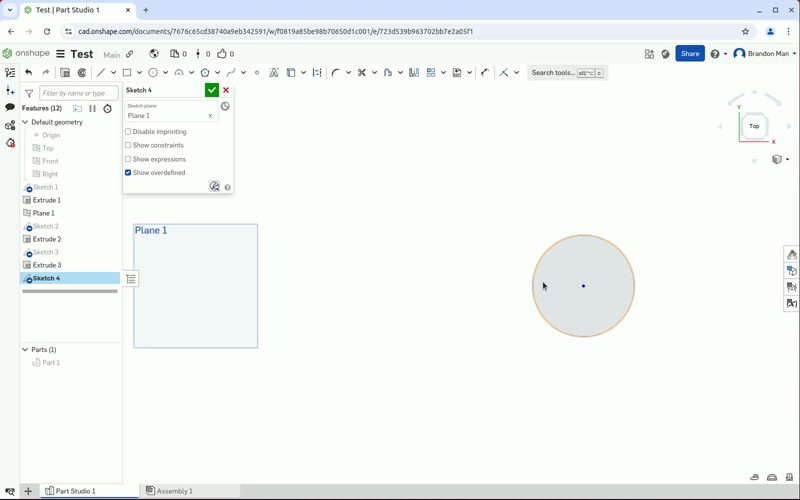
scroll(6)
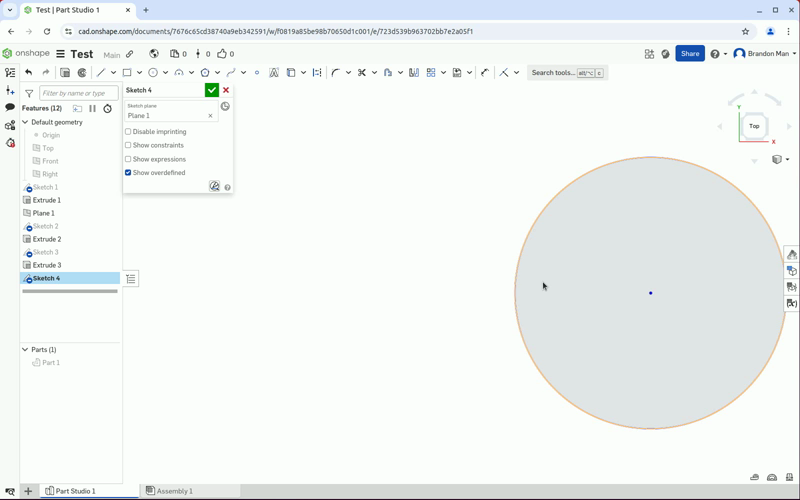
click(543, 281)
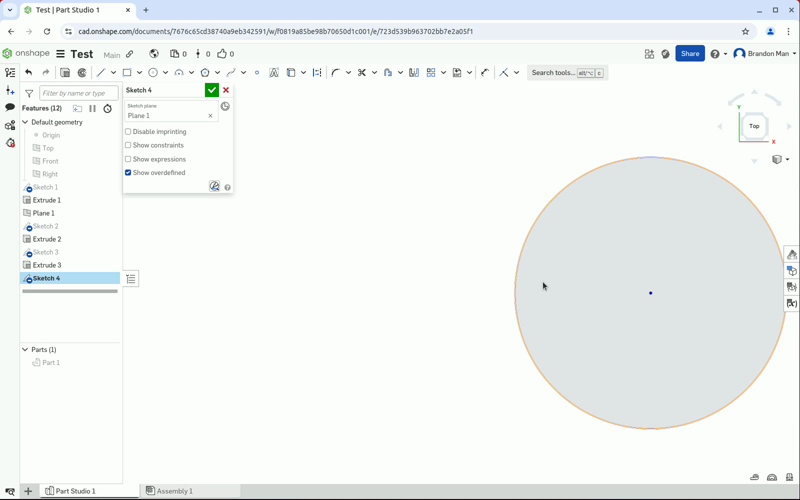
scroll(-6)
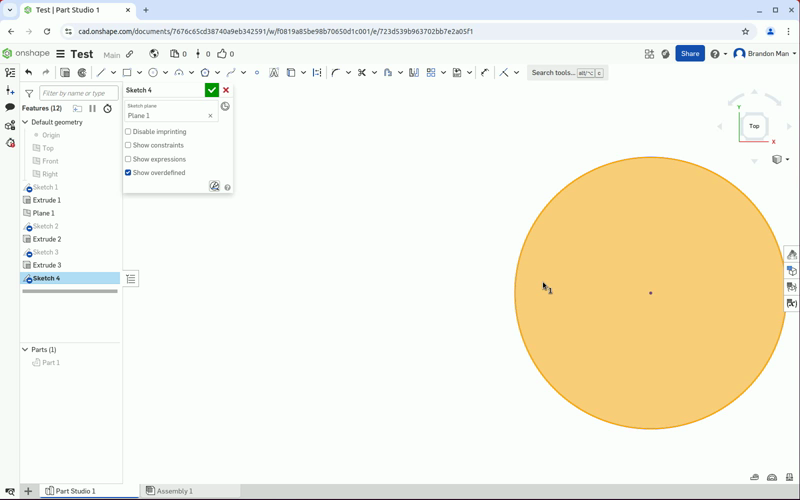
scroll(-6)
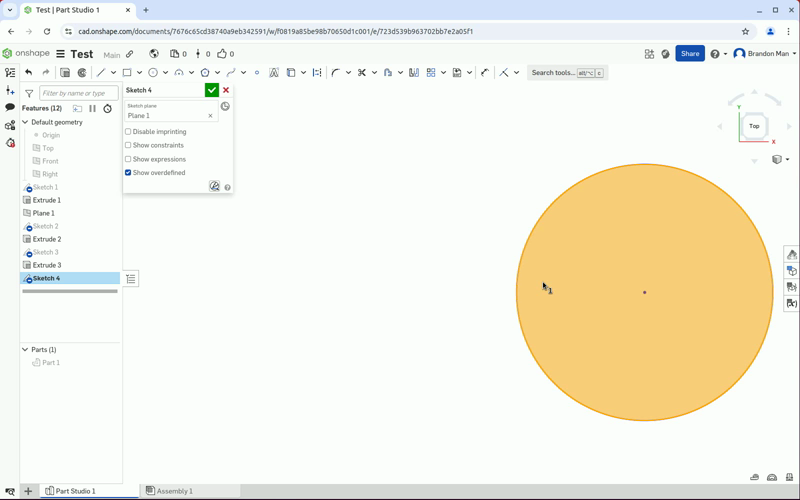
scroll(-6)
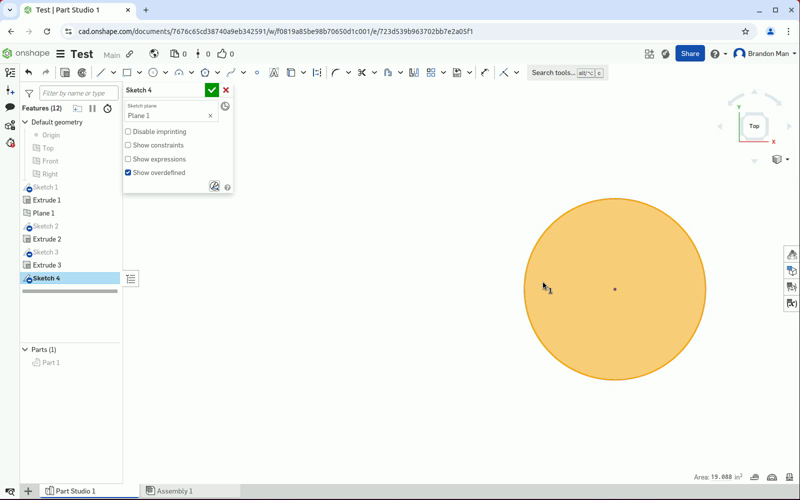
scroll(-6)
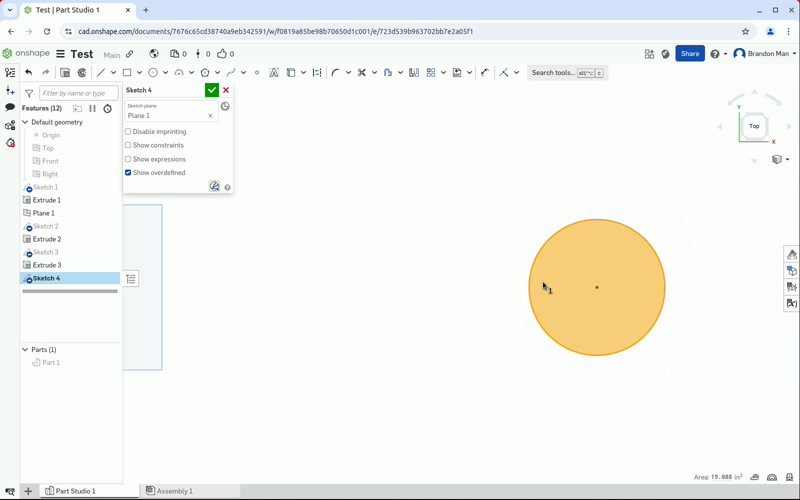
scroll(-6)
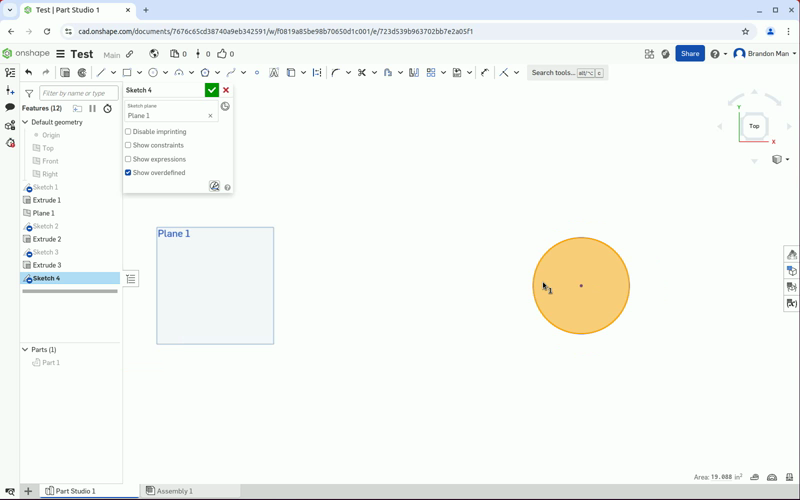
scroll(-6)
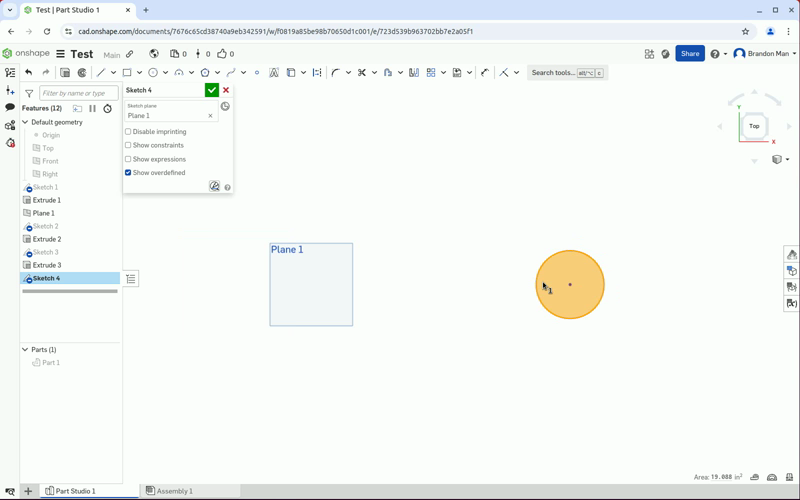
scroll(-6)
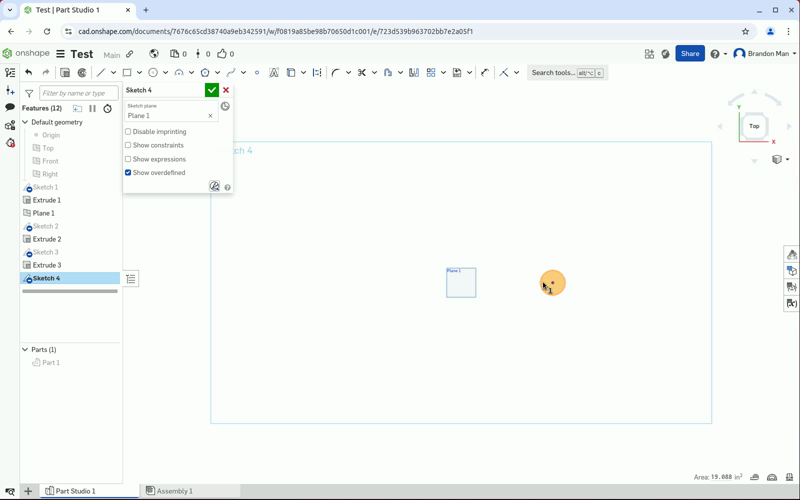
mouse_move(73, 352)
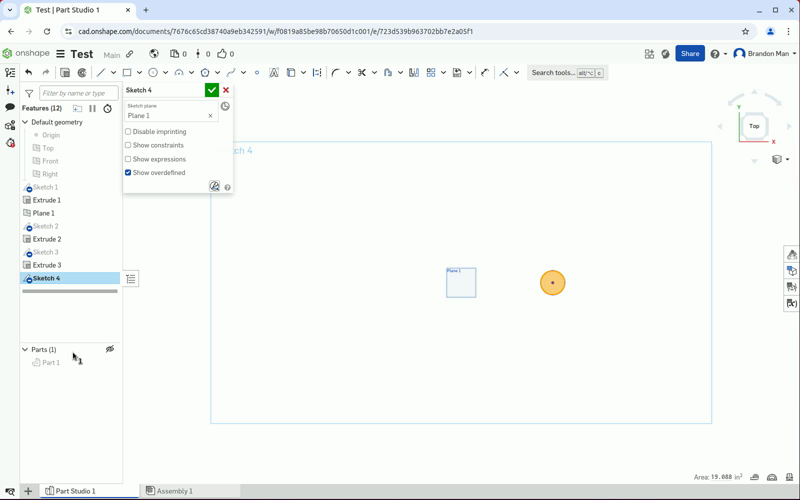
key(shift+y)
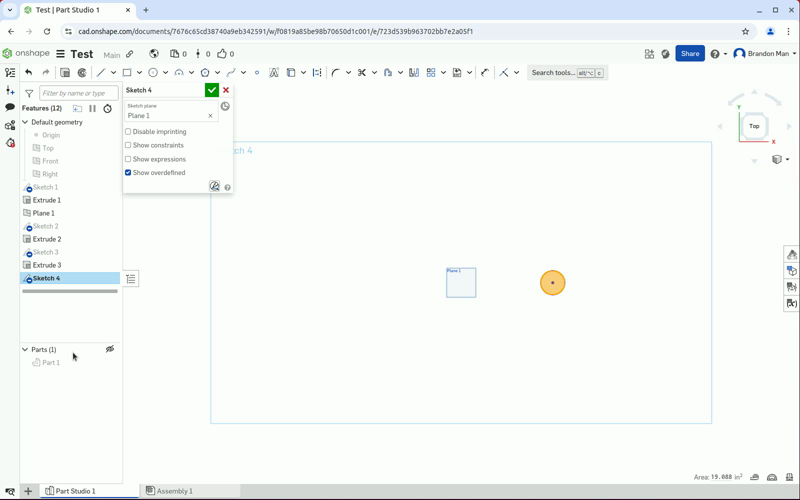
key(shift+e)
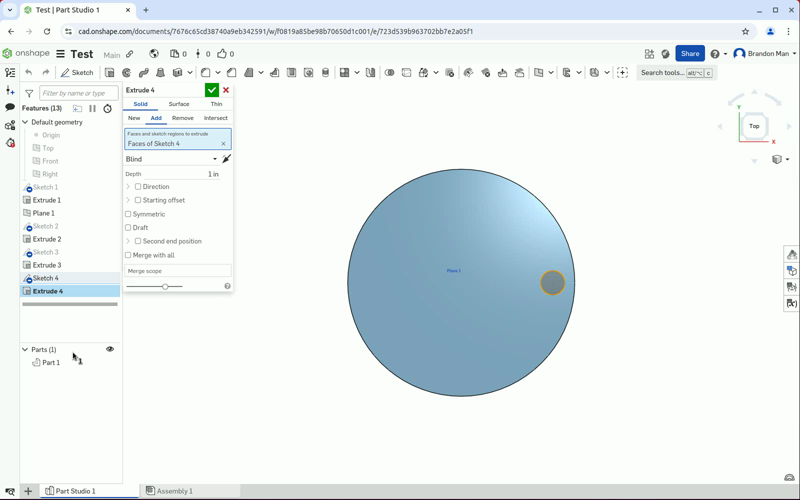
mouse_move(143, 106)
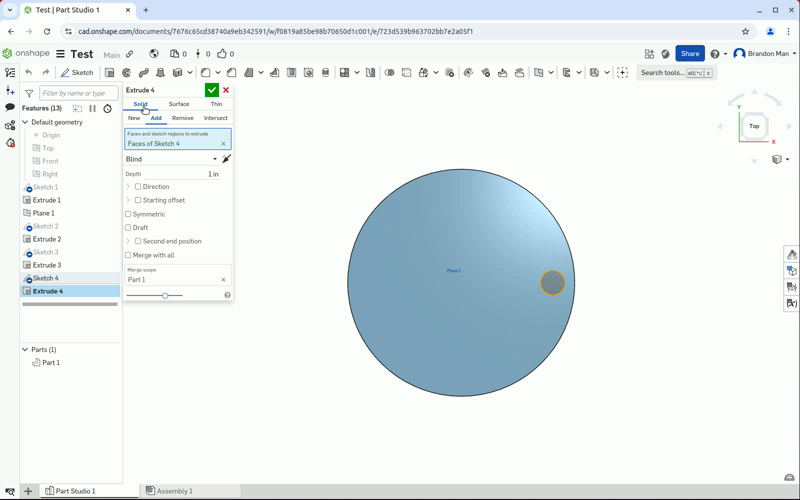
click(143, 106)
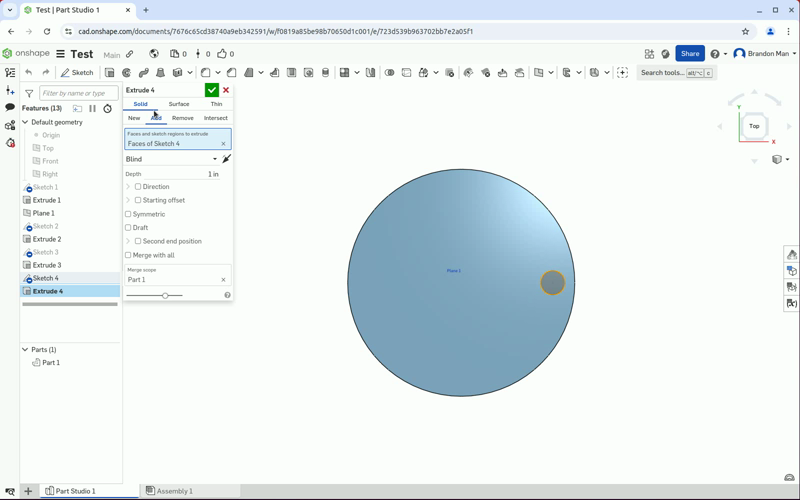
mouse_move(186, 120)
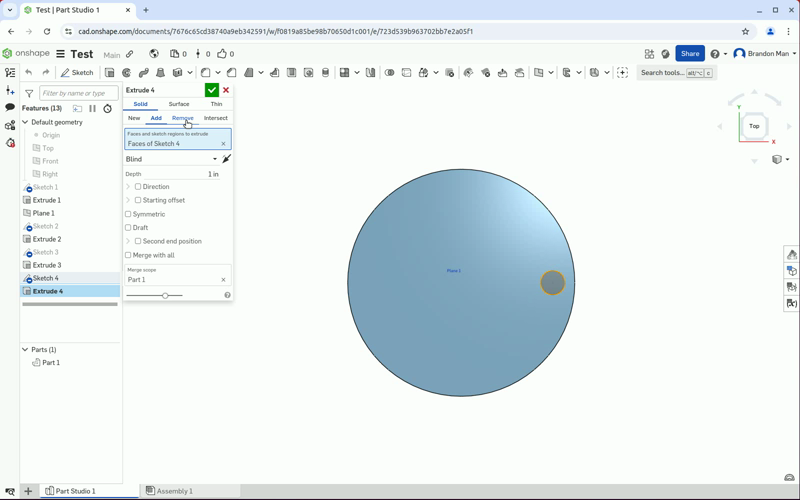
click(186, 120)
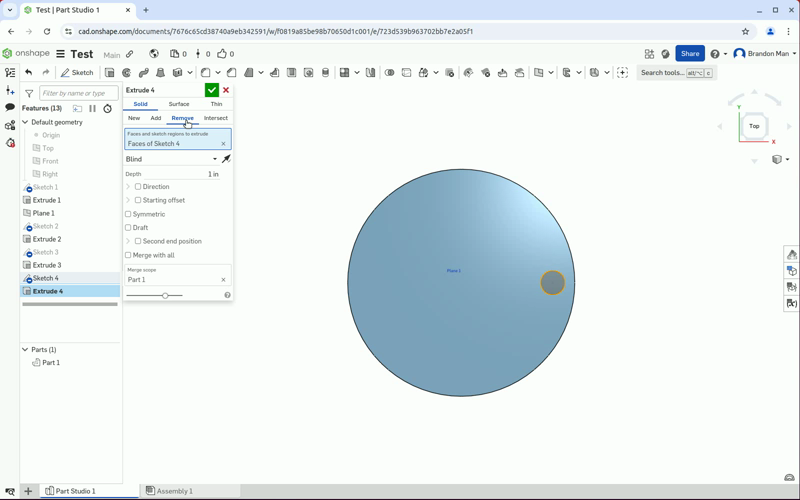
key(tab, 4)
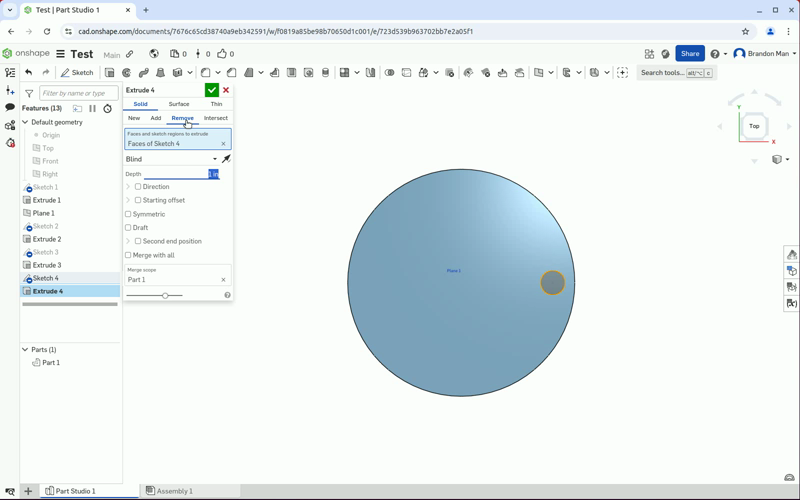
text(14.443)
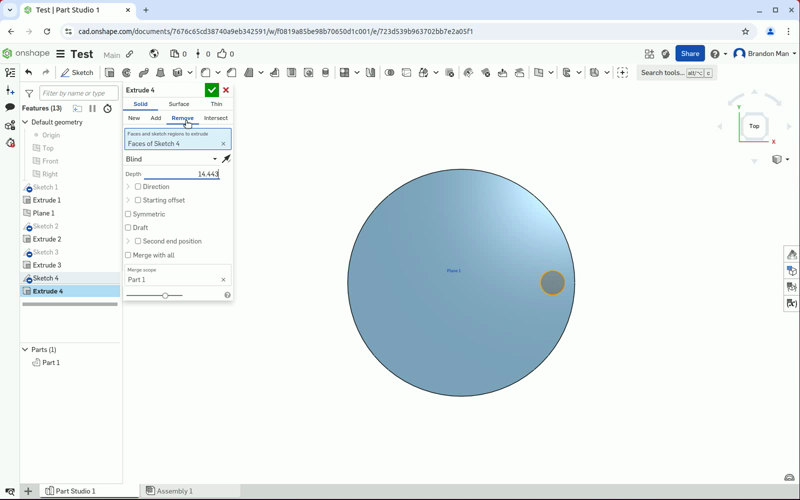
key(tab, 6)
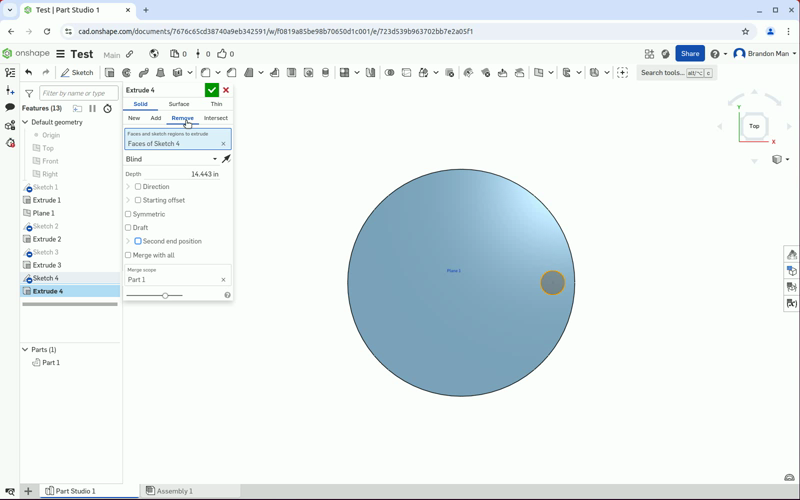
key(space)
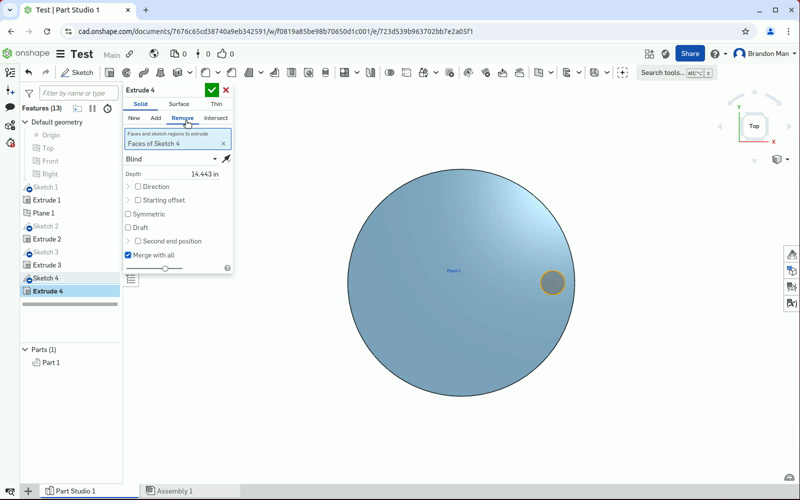
key(enter)
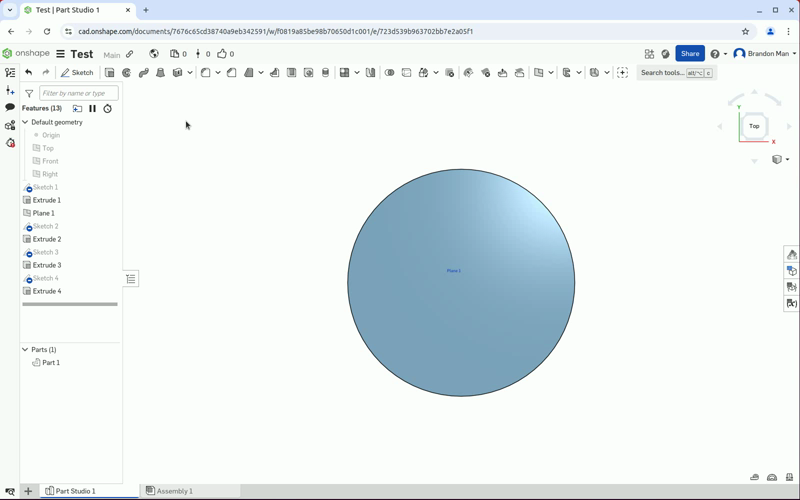
key(shift+h)
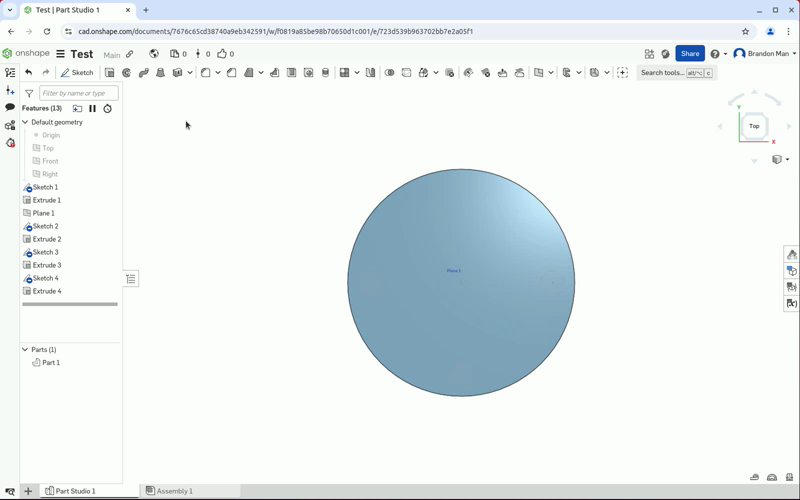
key(shift+h)
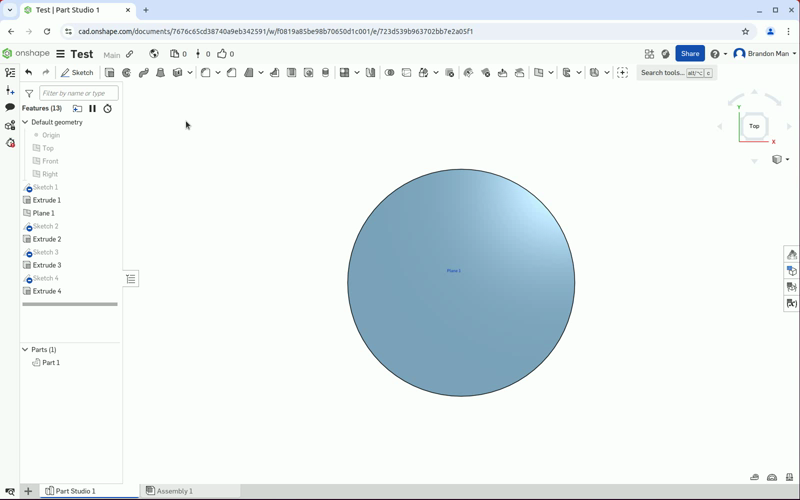
mouse_move(73, 189)
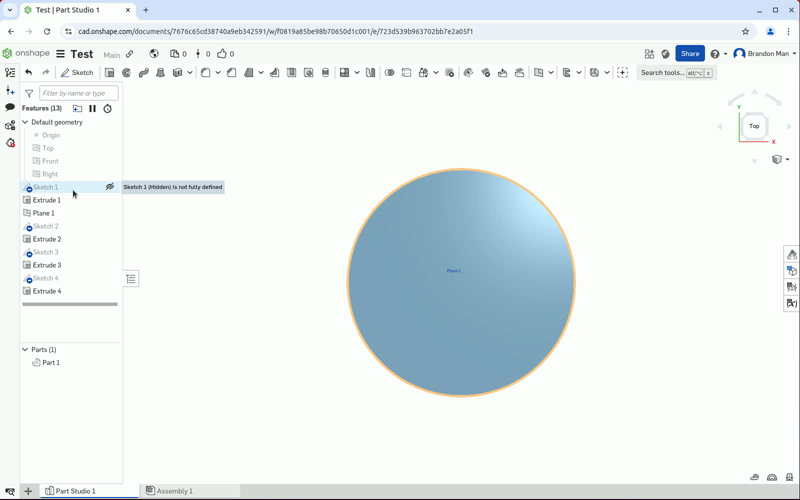
click(73, 189)
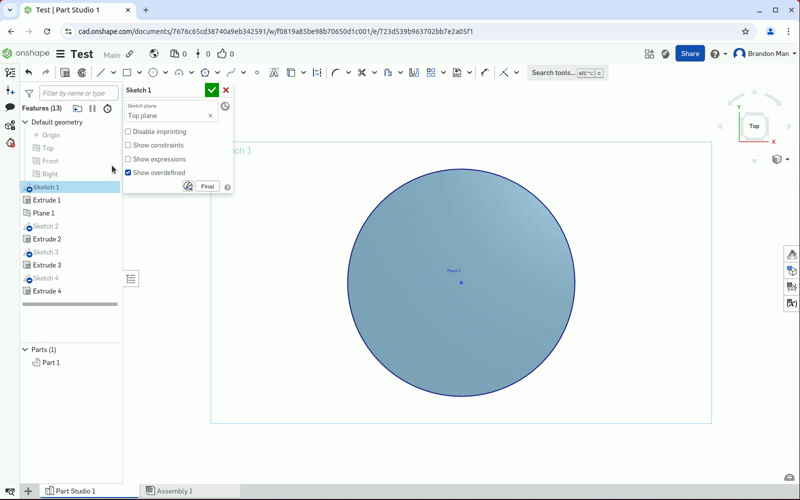
mouse_move(229, 92)
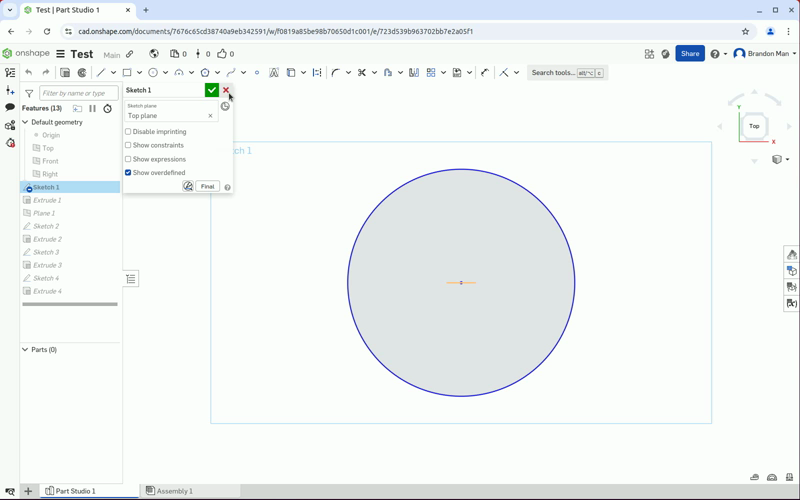
click(229, 92)
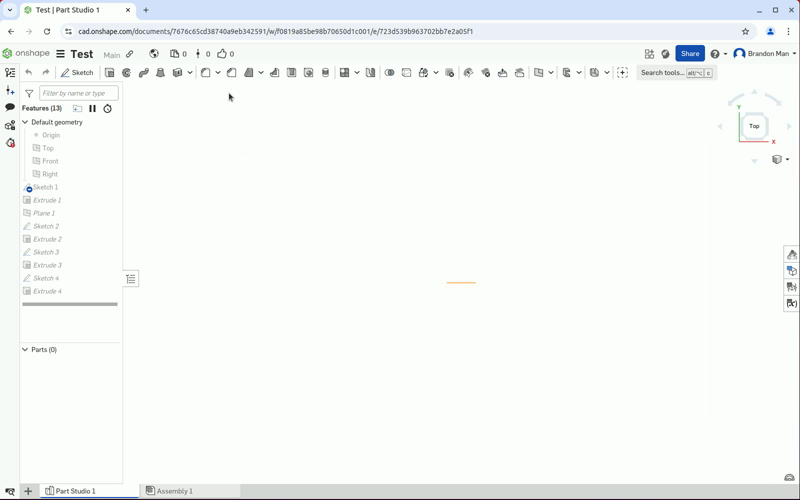
key(shift+s)
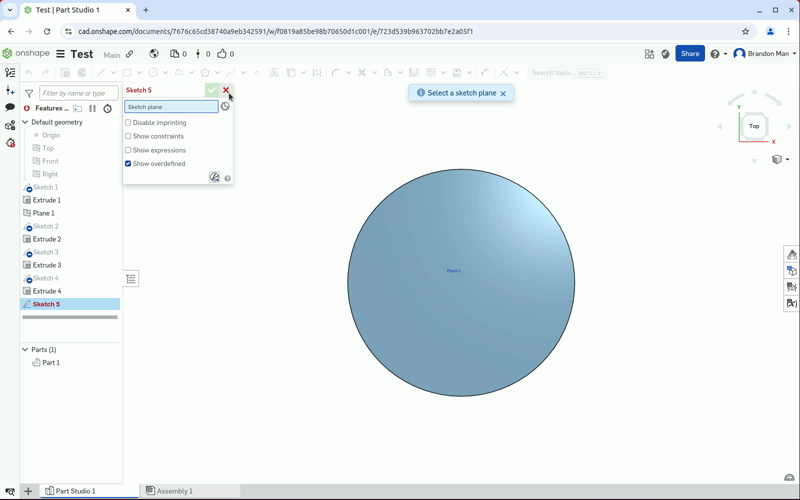
mouse_move(73, 215)
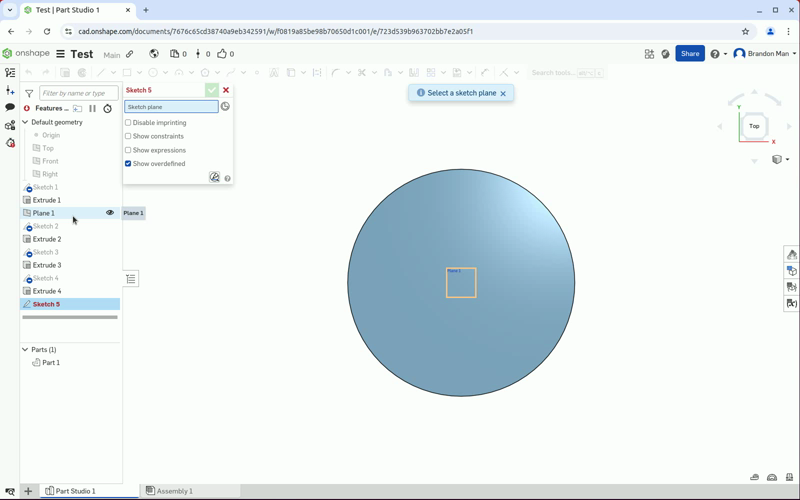
click(73, 215)
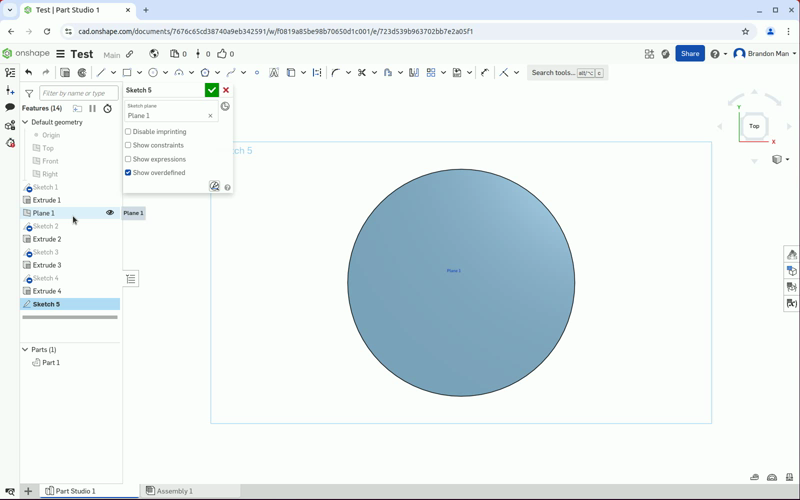
mouse_move(73, 352)
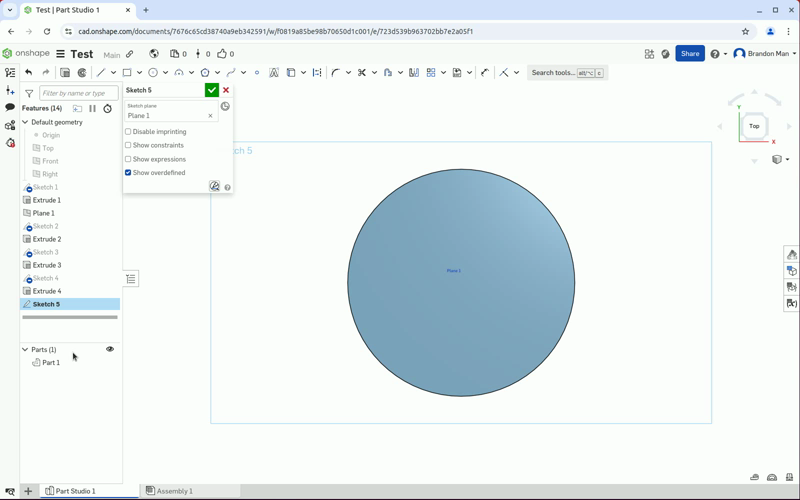
key(y)
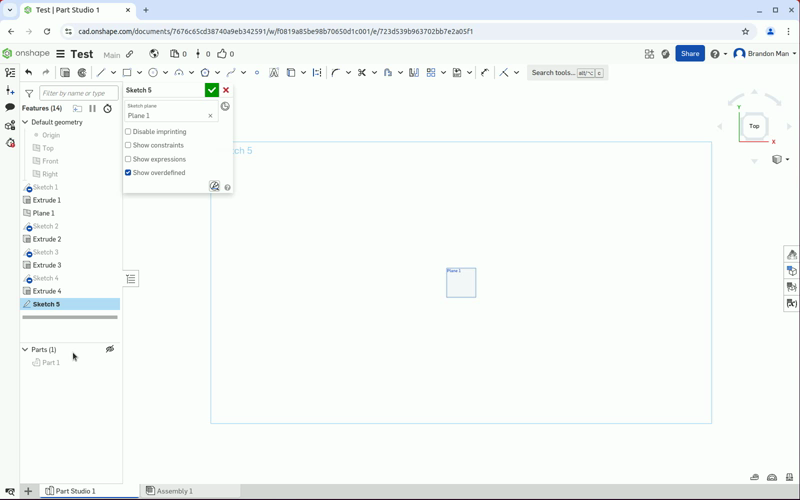
key(c)
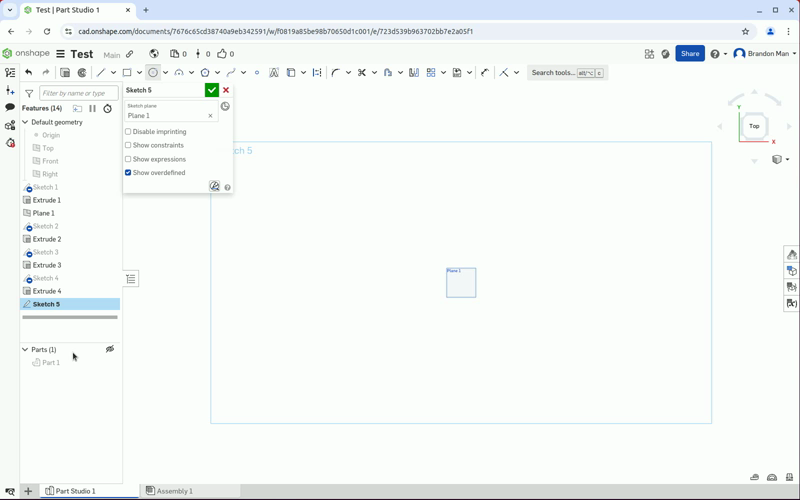
key_down(shift)
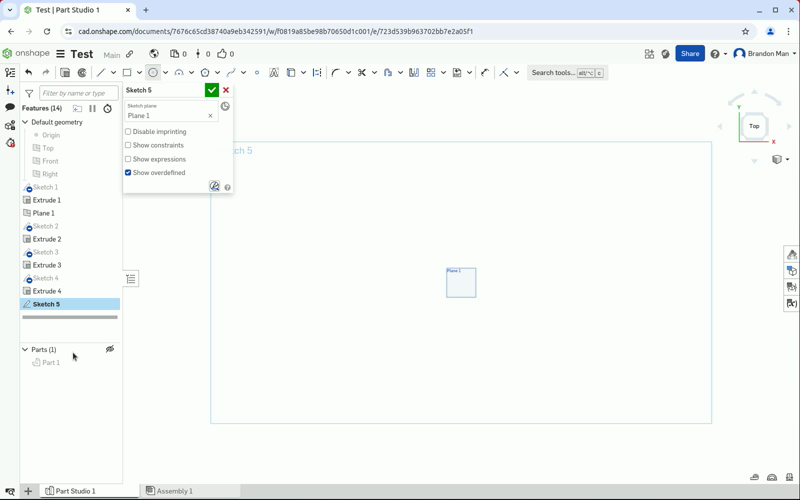
mouse_move(461, 191)
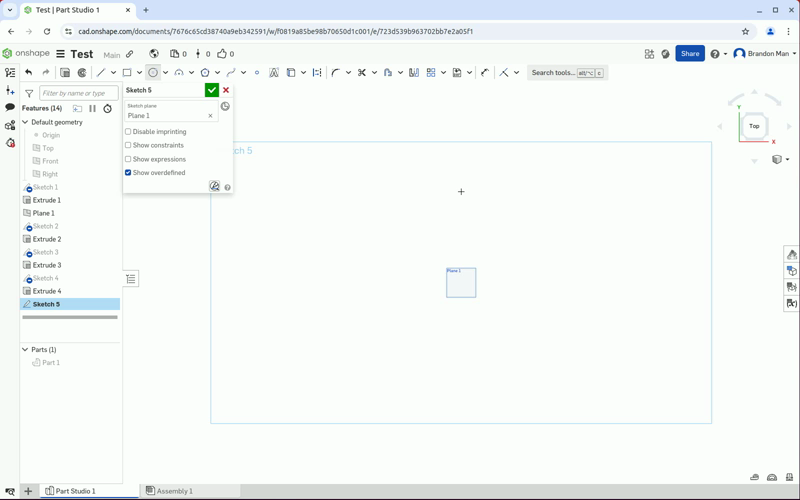
click(461, 191)
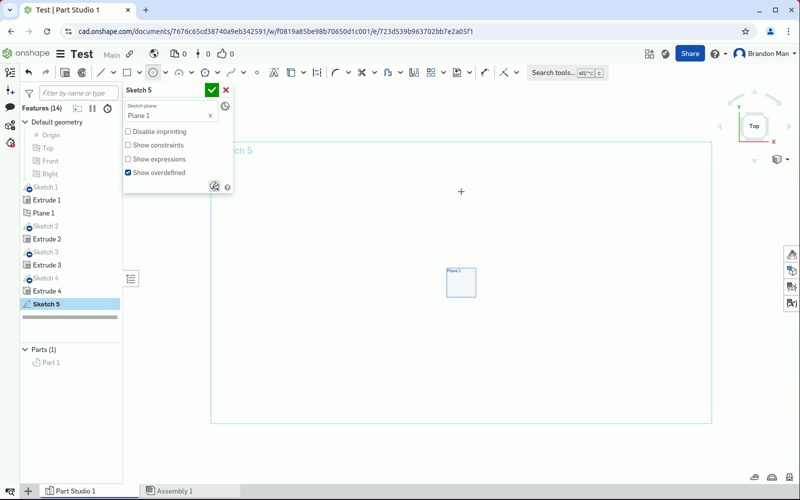
key_up(shift)
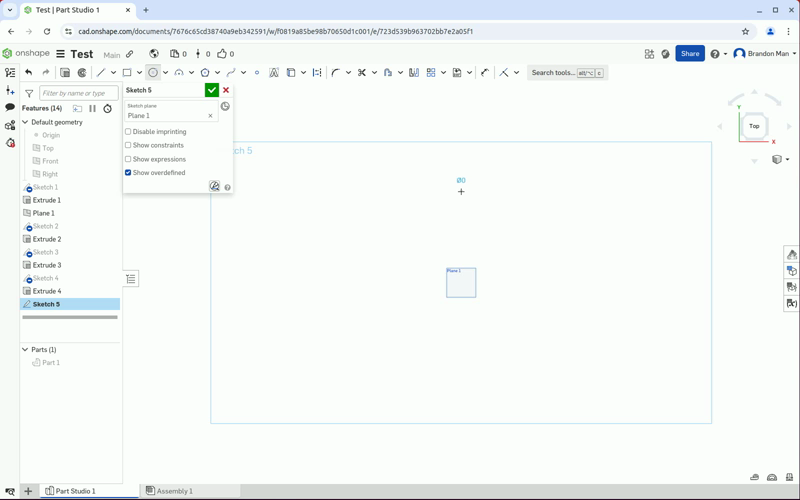
mouse_move(473, 191)
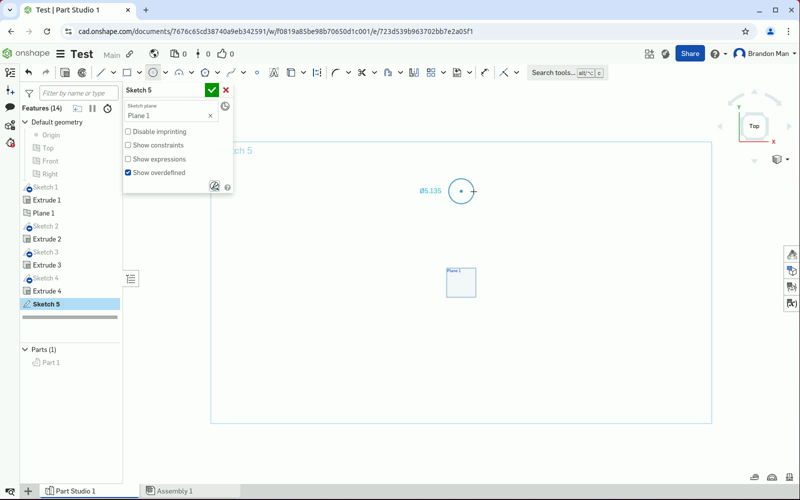
click(473, 191)
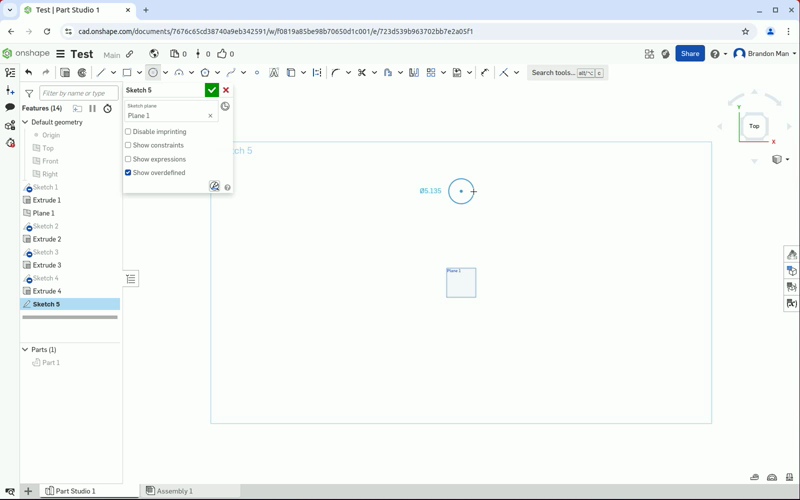
key(esc)
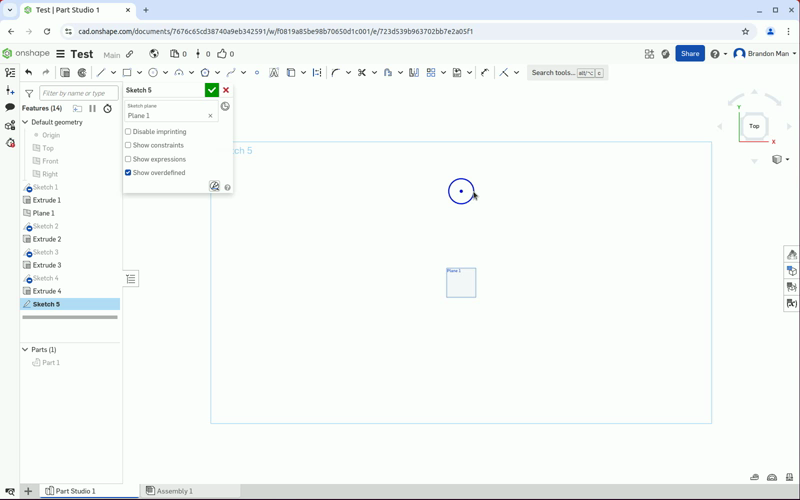
mouse_move(468, 196)
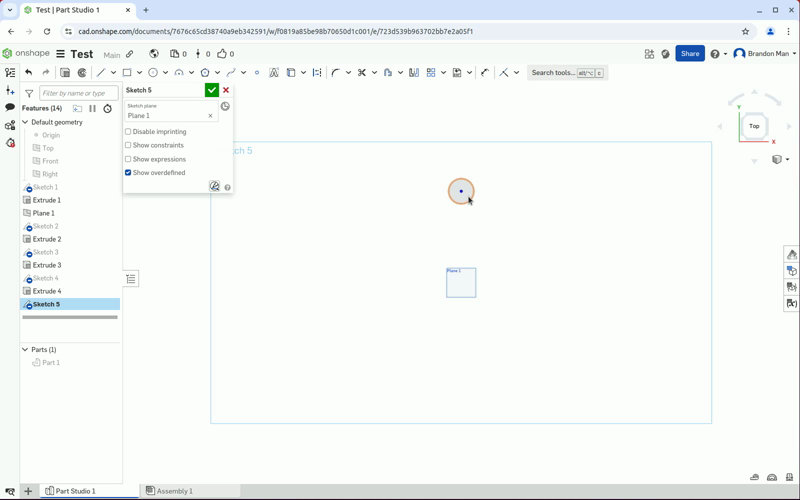
scroll(6)
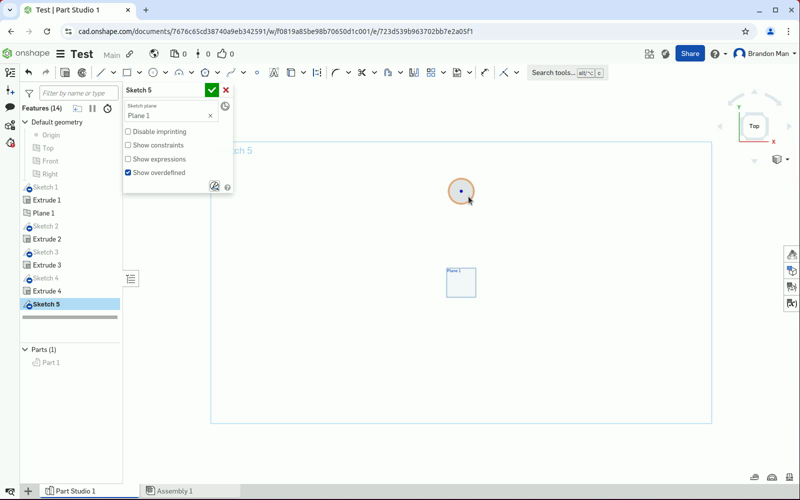
scroll(6)
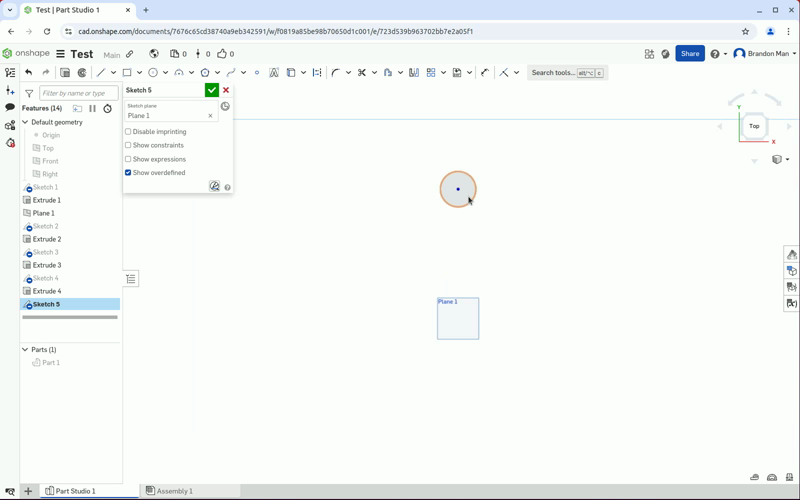
scroll(6)
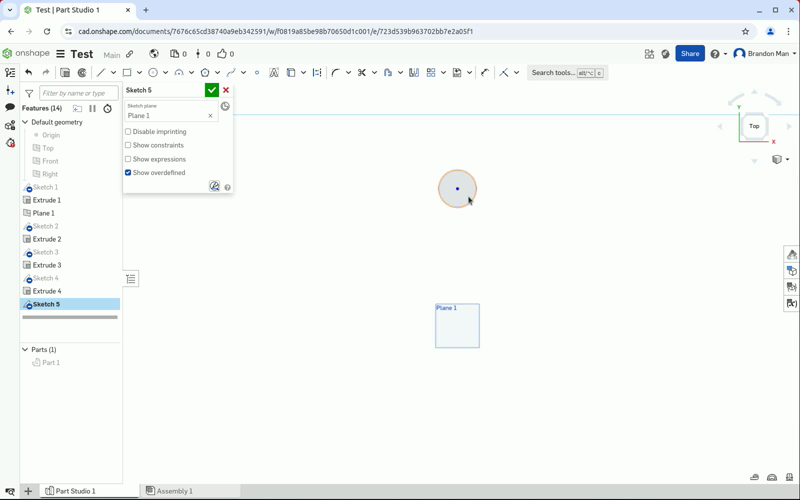
scroll(6)
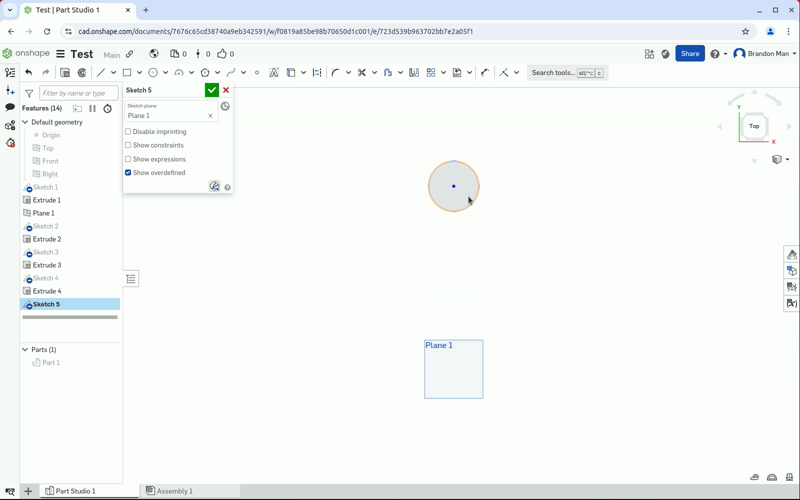
scroll(6)
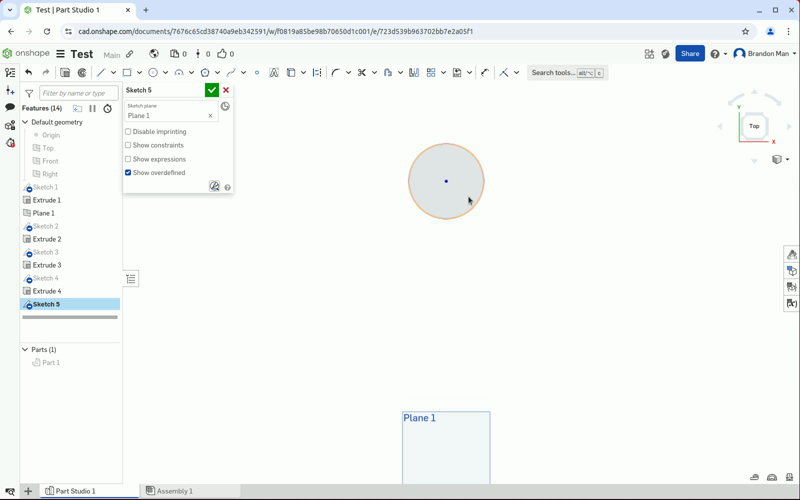
scroll(6)
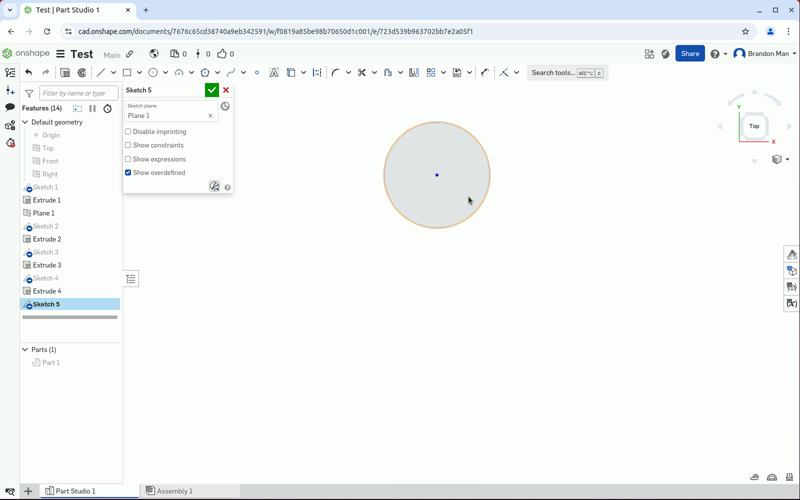
scroll(6)
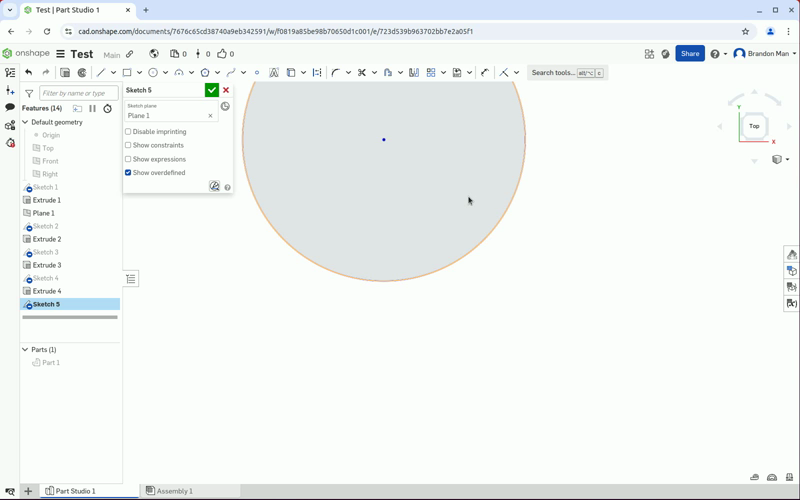
click(468, 196)
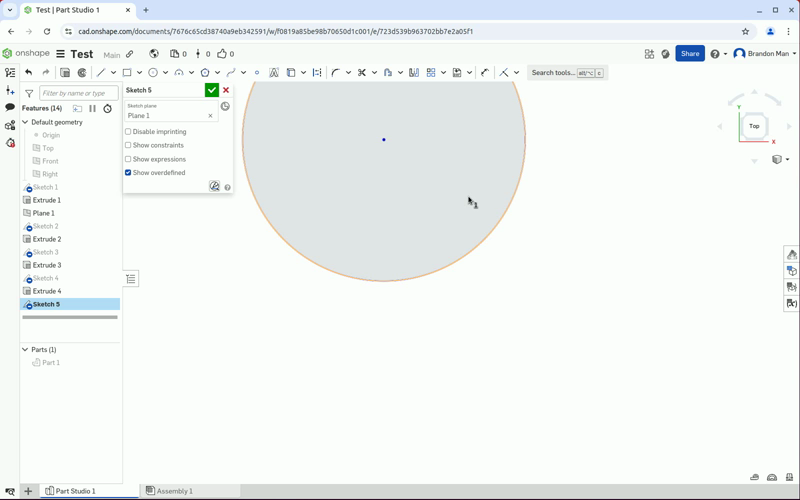
scroll(-6)
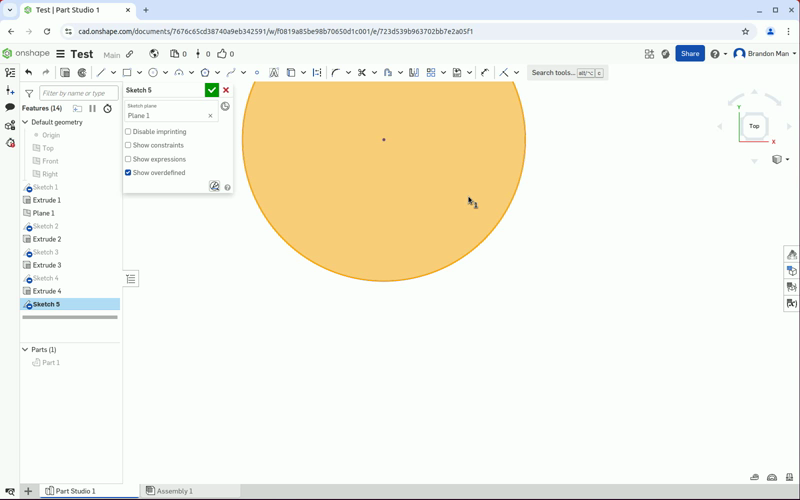
scroll(-6)
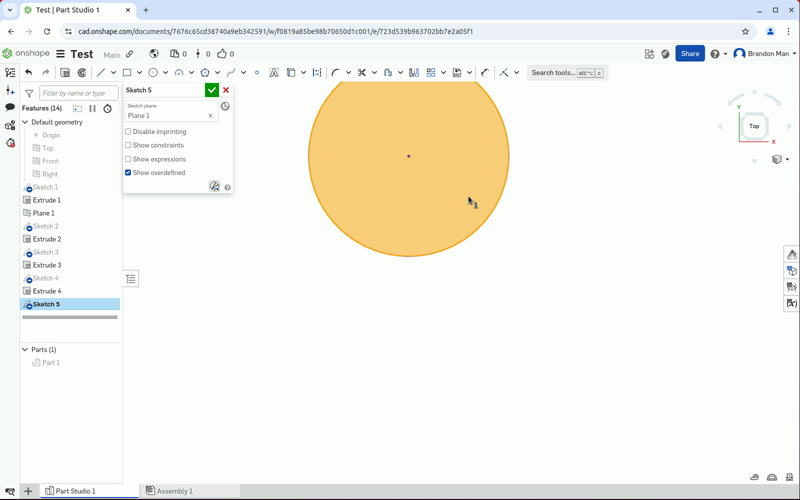
scroll(-6)
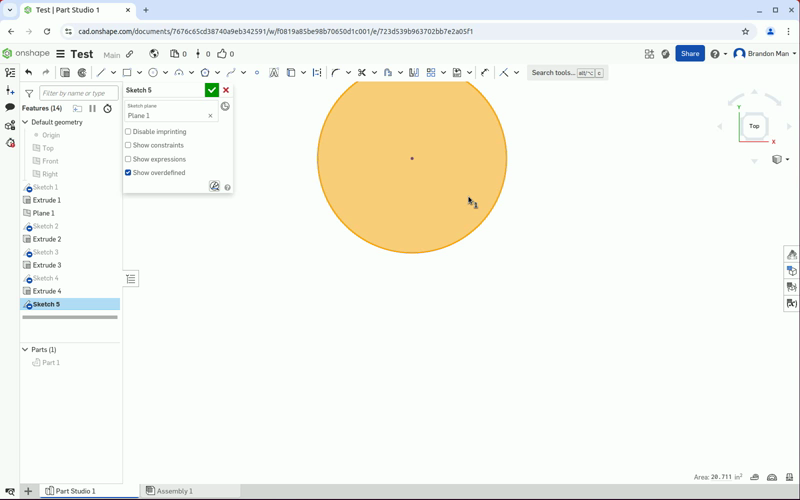
scroll(-6)
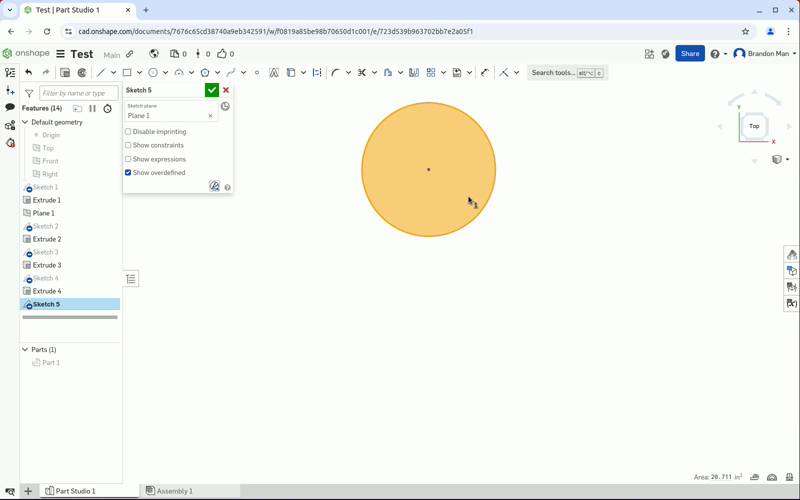
scroll(-6)
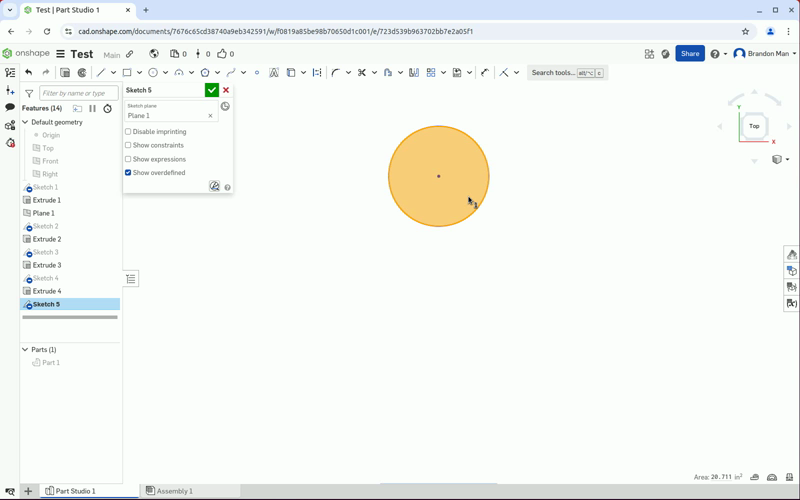
scroll(-6)
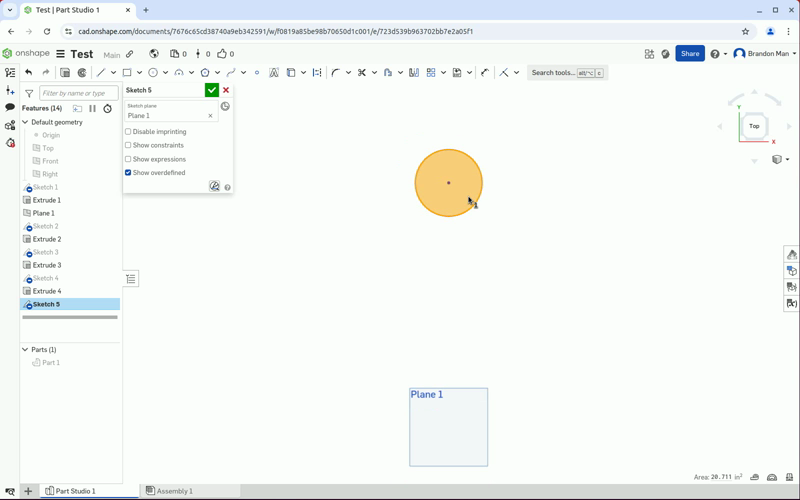
scroll(-6)
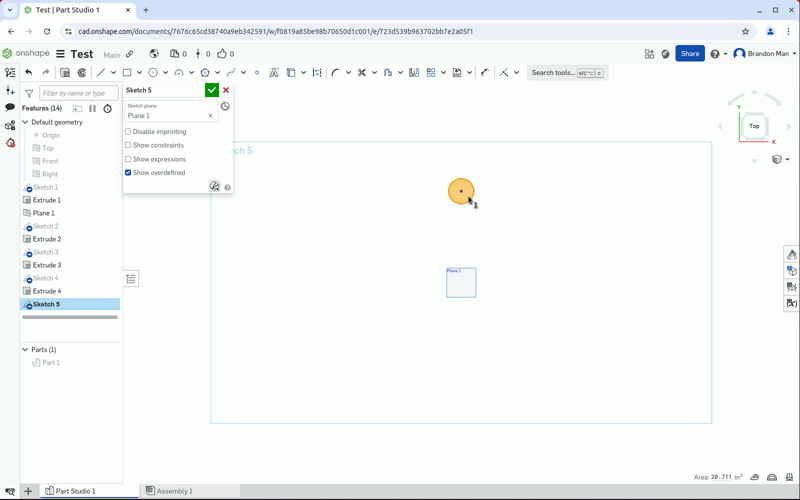
mouse_move(73, 352)
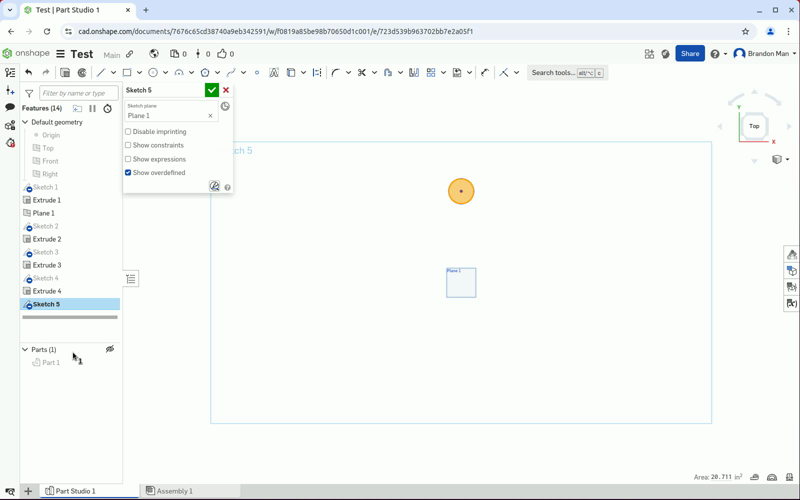
key(shift+y)
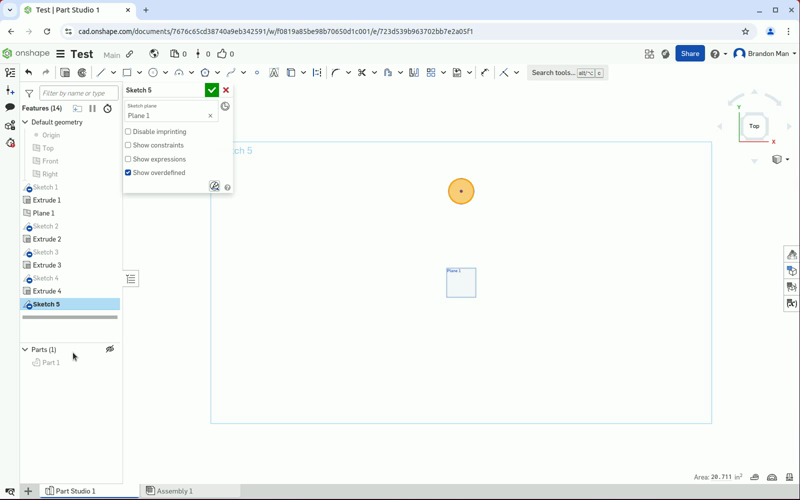
key(shift+e)
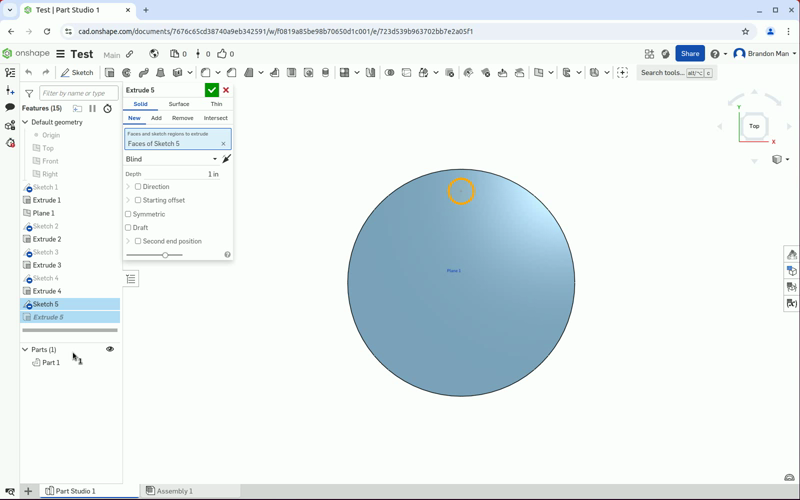
mouse_move(143, 106)
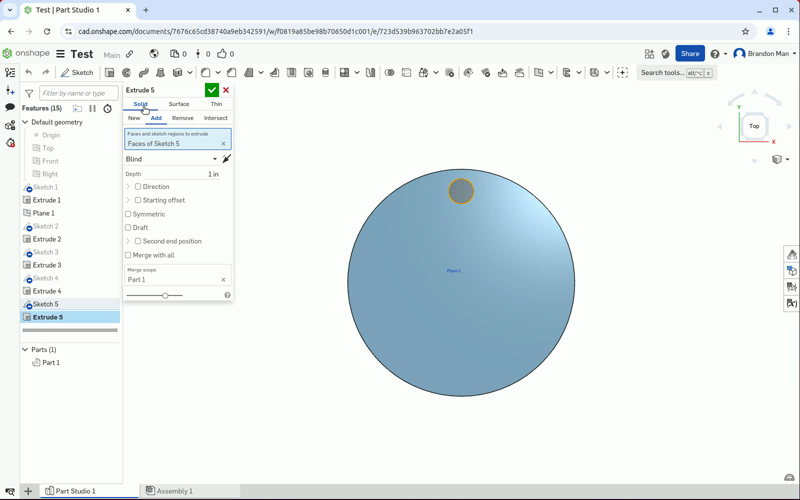
click(143, 106)
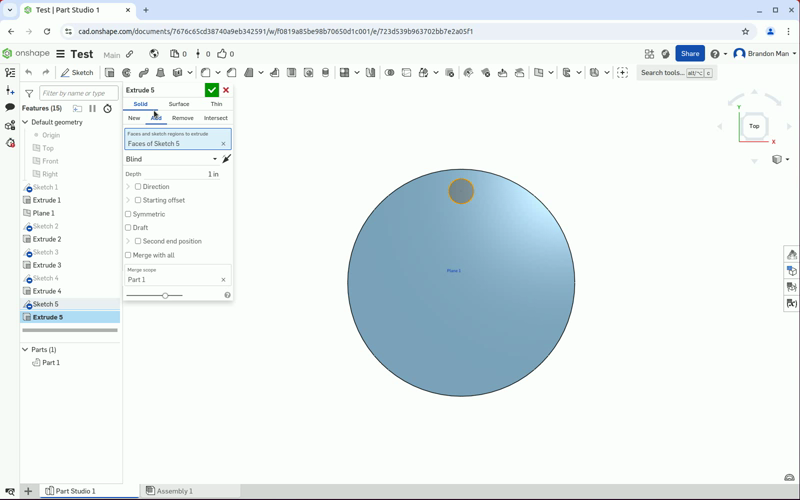
mouse_move(186, 120)
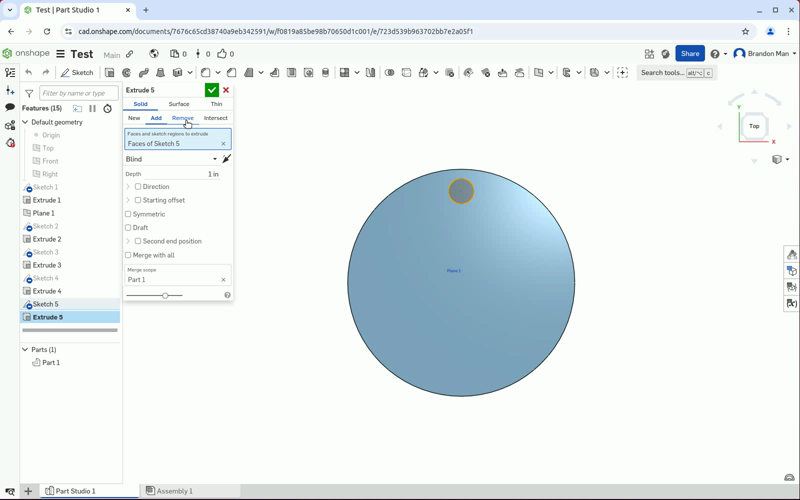
click(186, 120)
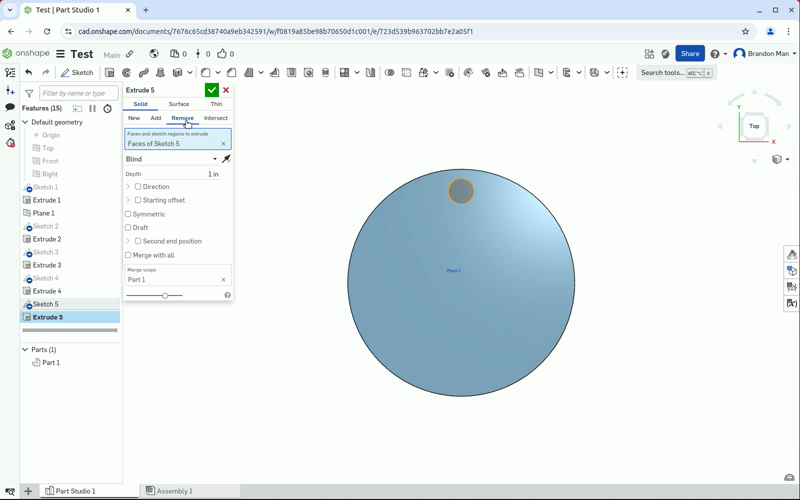
key(tab, 4)
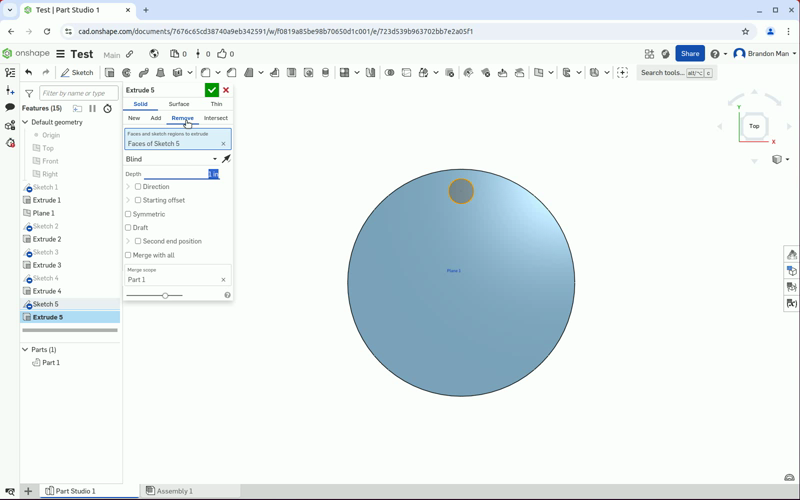
text(14.443)
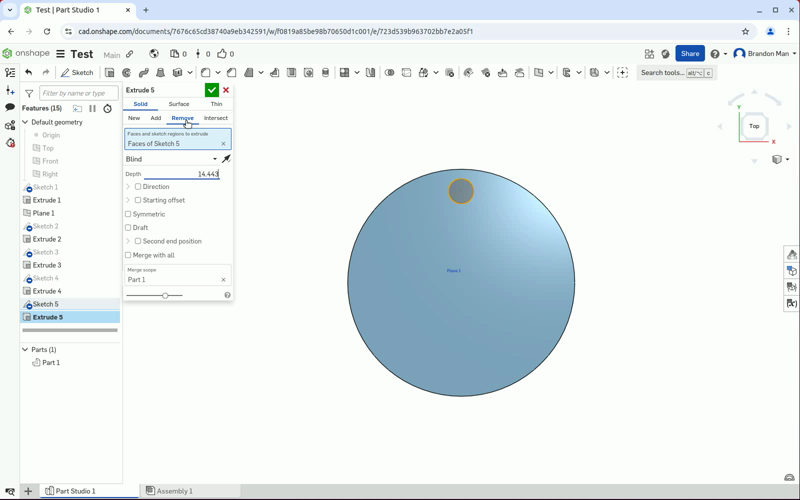
key(tab, 6)
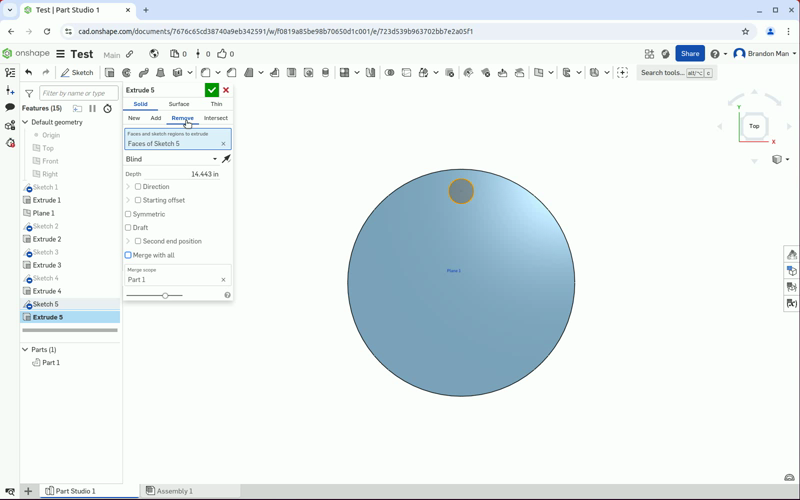
key(space)
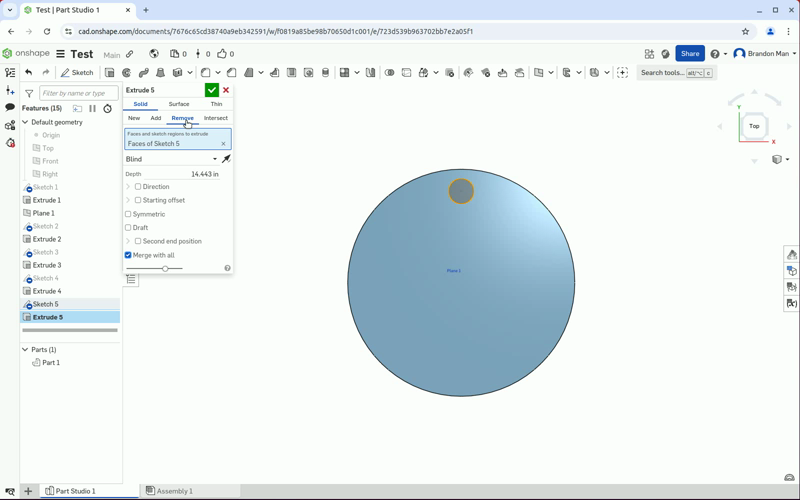
key(enter)
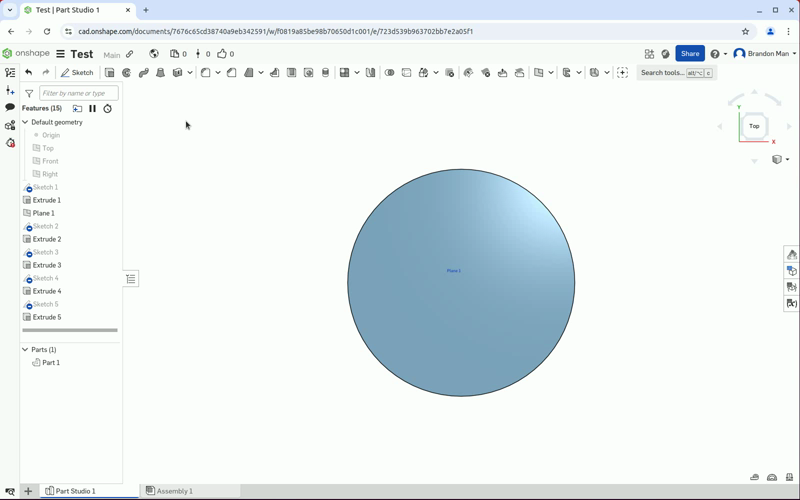
key(shift+h)
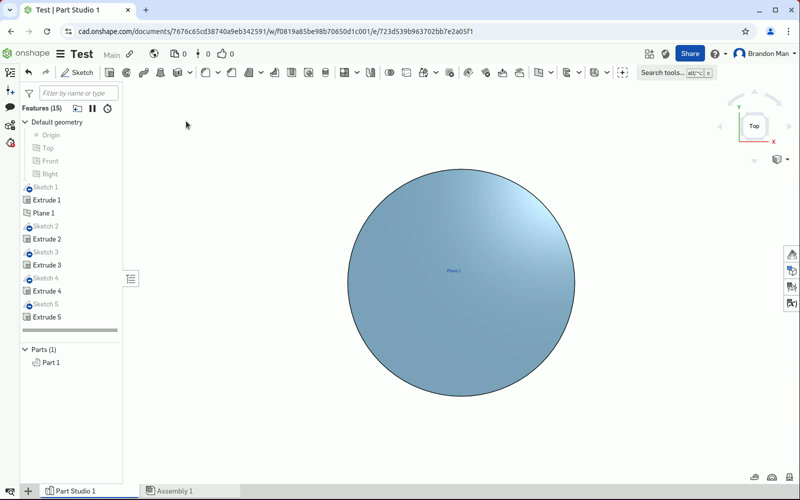
key(shift+h)
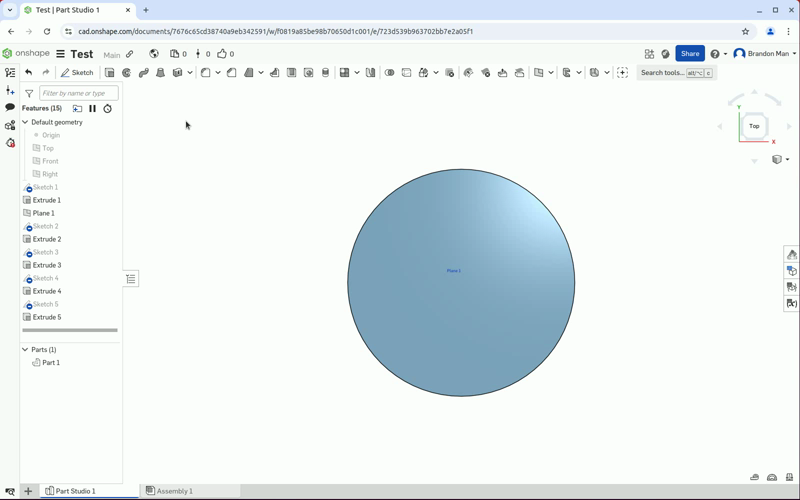
mouse_move(73, 189)
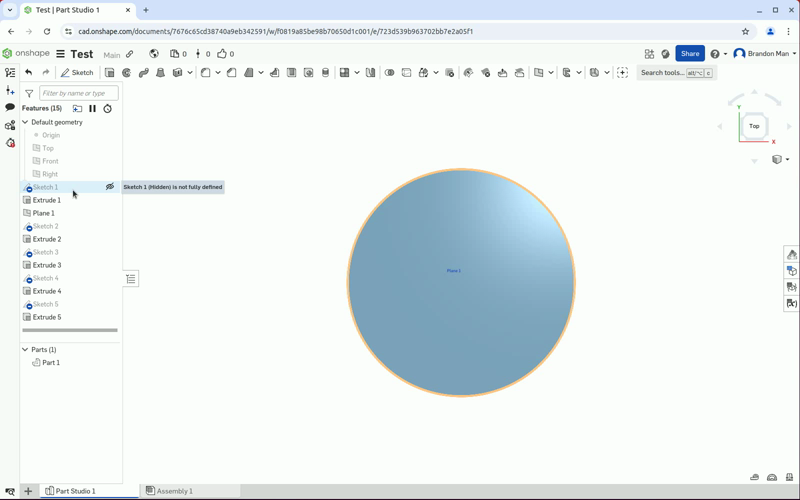
click(73, 189)
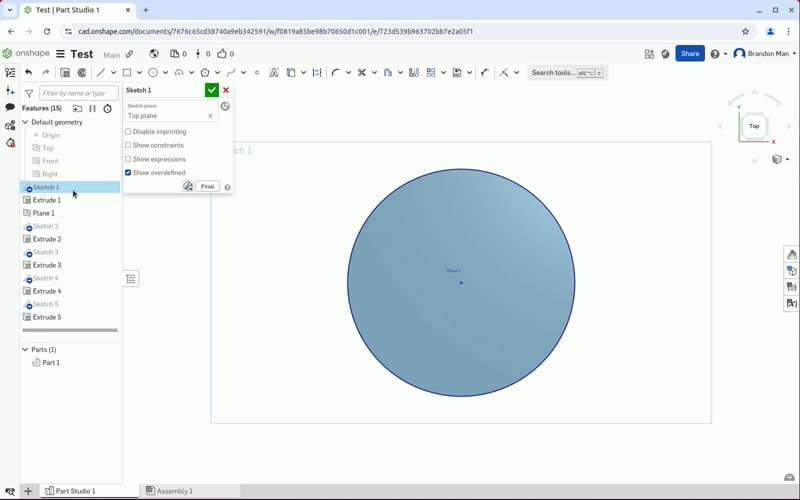
mouse_move(229, 92)
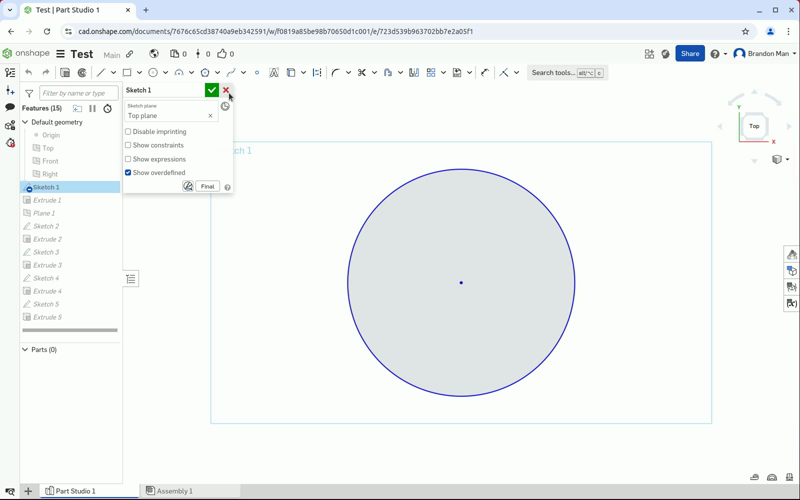
click(229, 92)
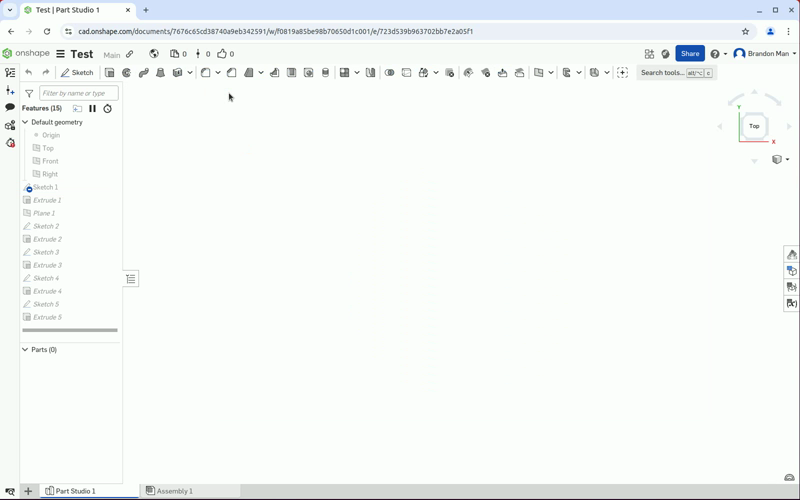
key(shift+s)
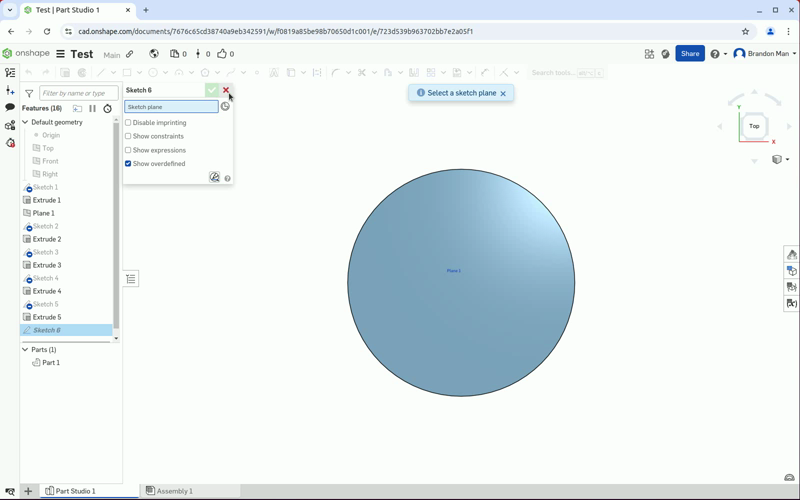
mouse_move(69, 215)
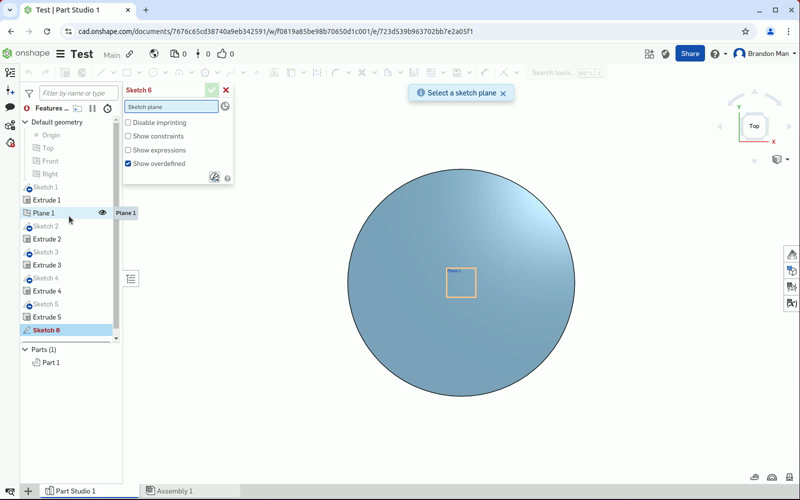
click(69, 215)
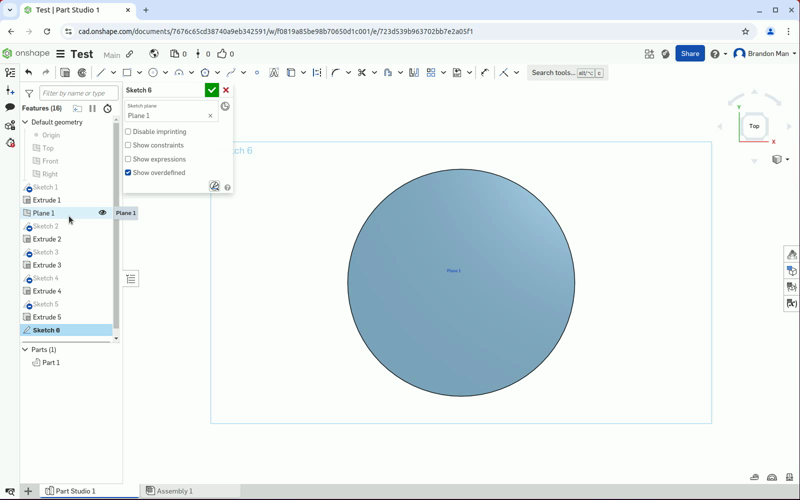
mouse_move(73, 352)
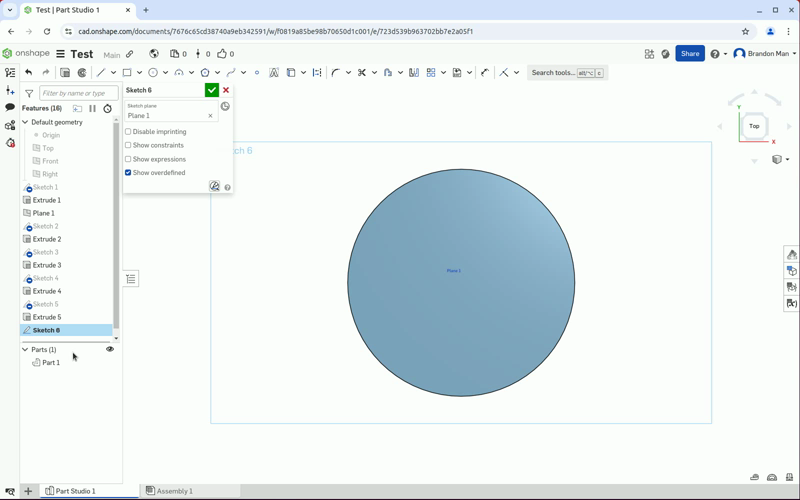
key(y)
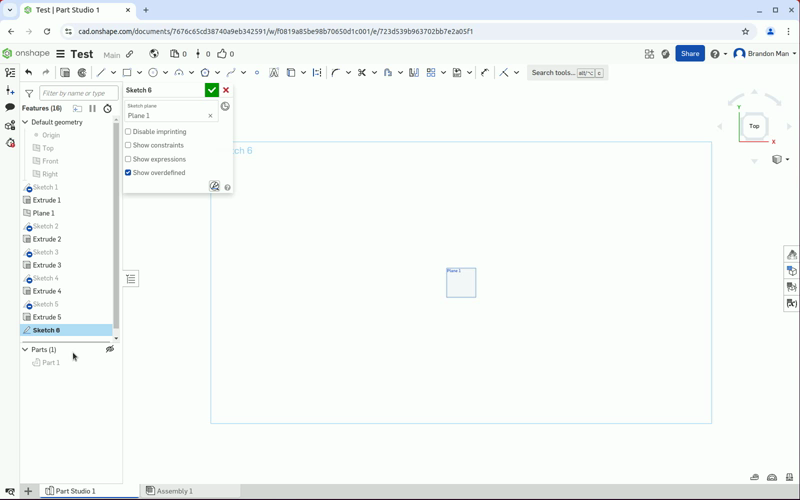
key(l)
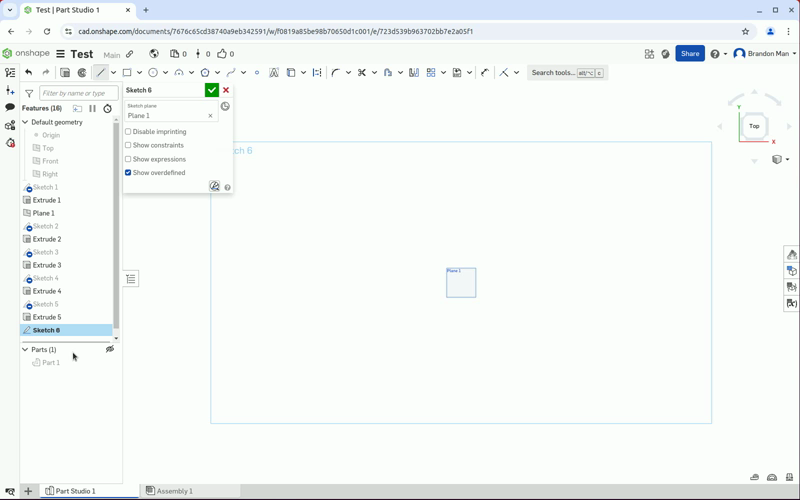
key_down(shift)
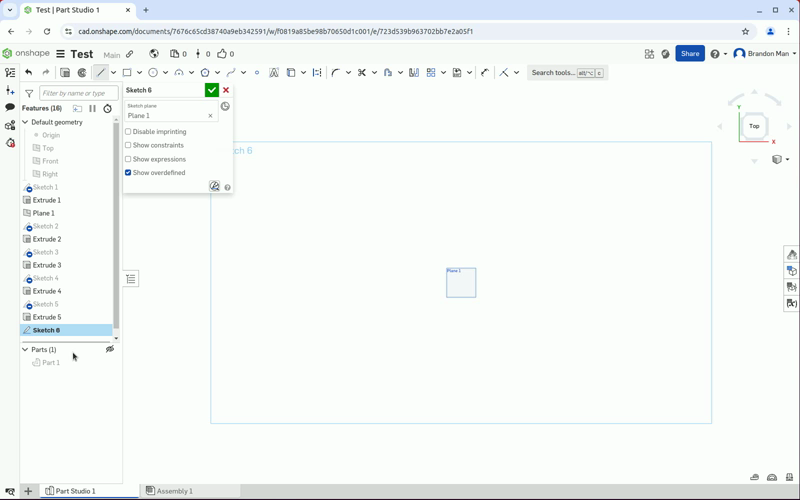
mouse_move(443, 293)
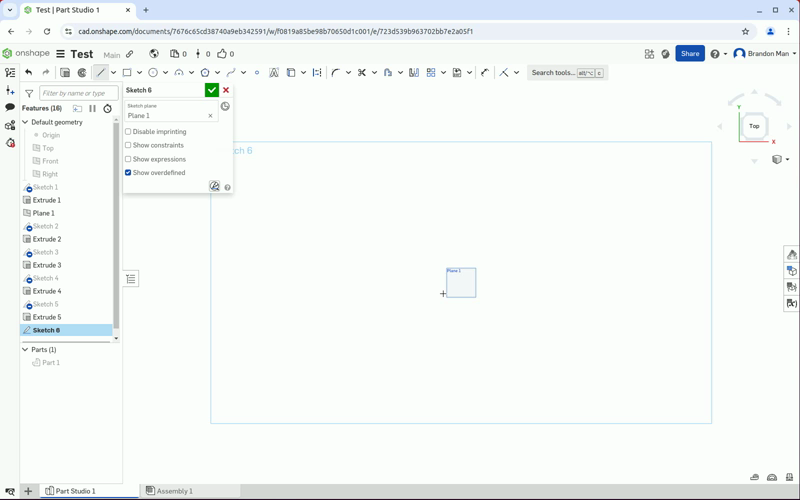
click(443, 293)
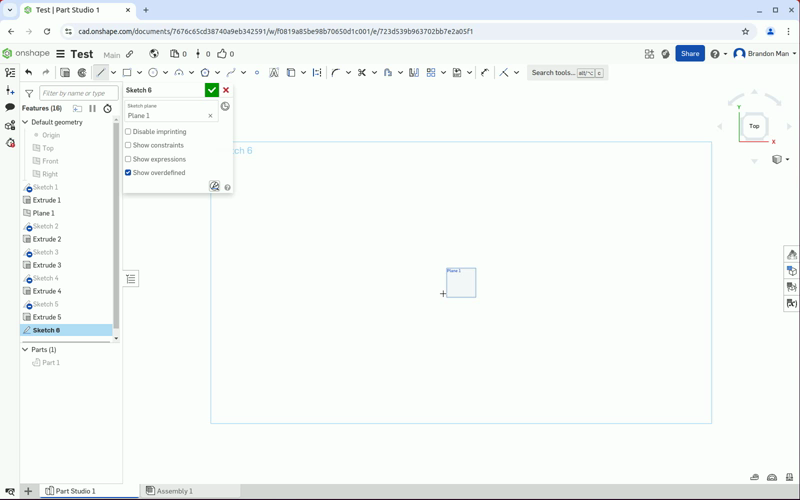
key_up(shift)
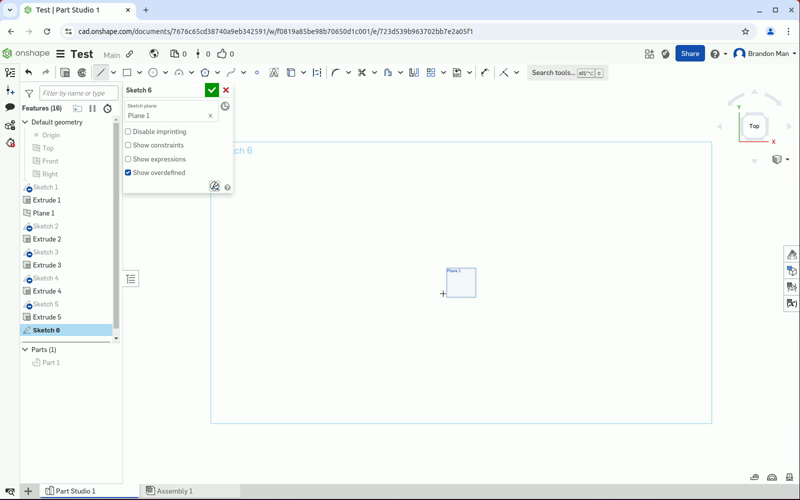
key_down(shift)
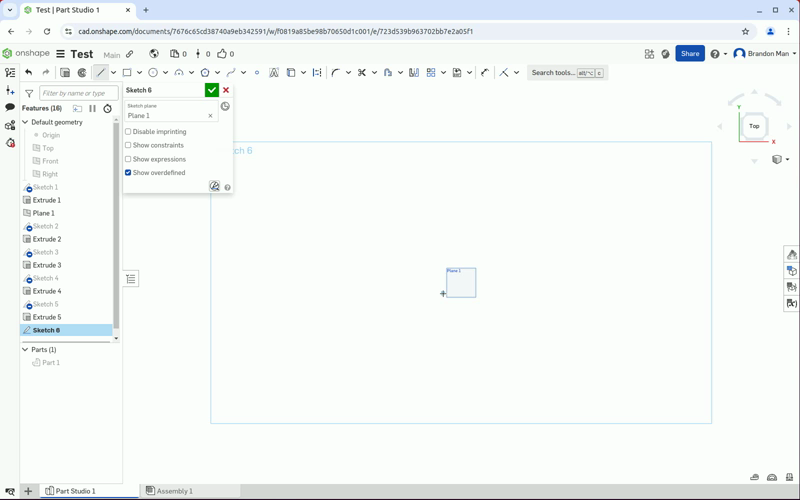
mouse_move(473, 293)
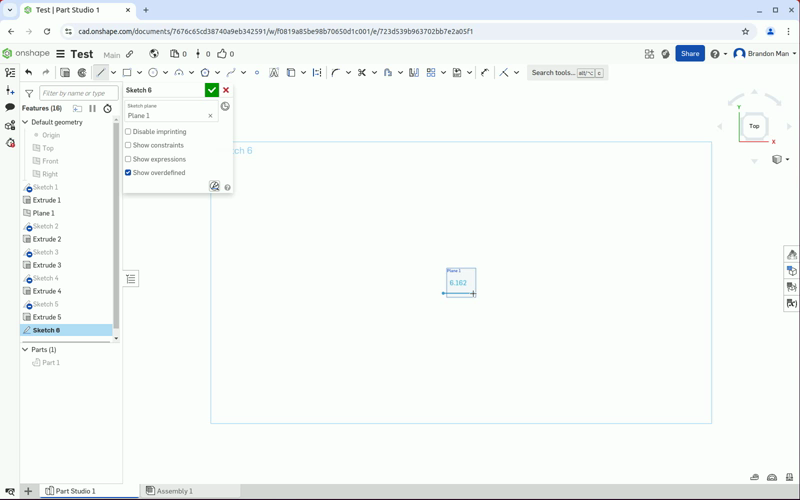
mouse_move(461, 303)
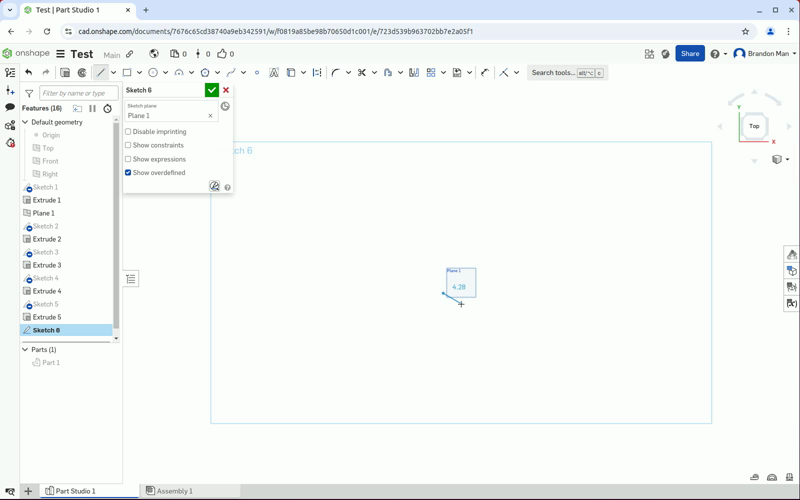
click(461, 303)
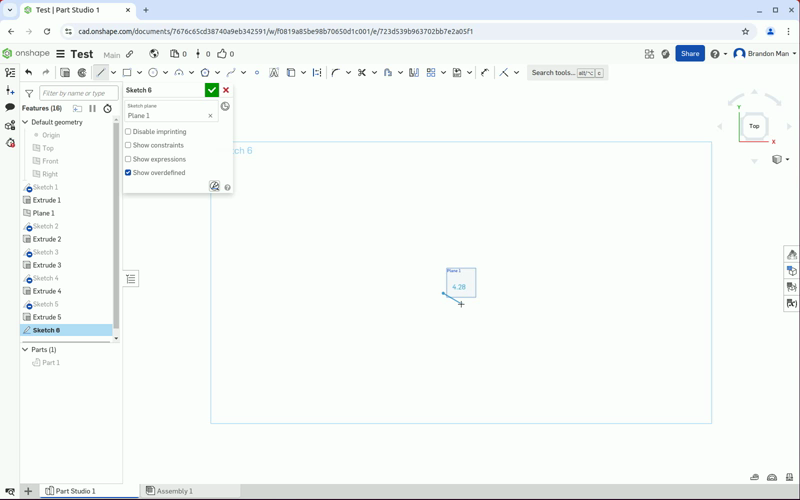
key_up(shift)
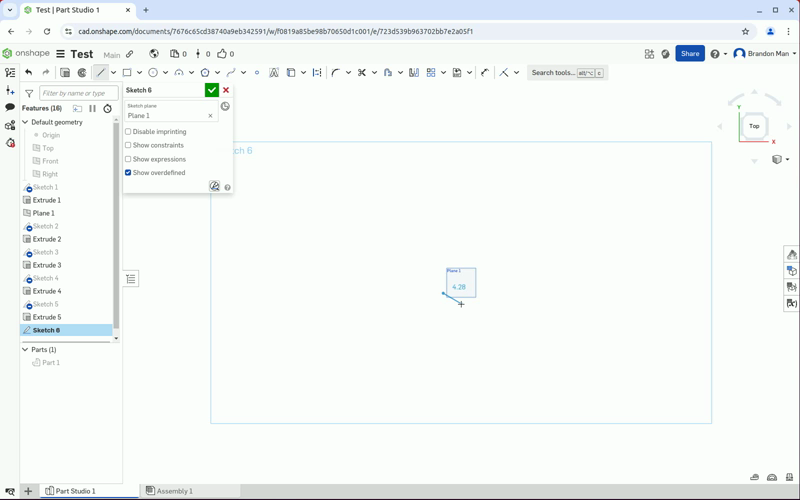
key_down(shift)
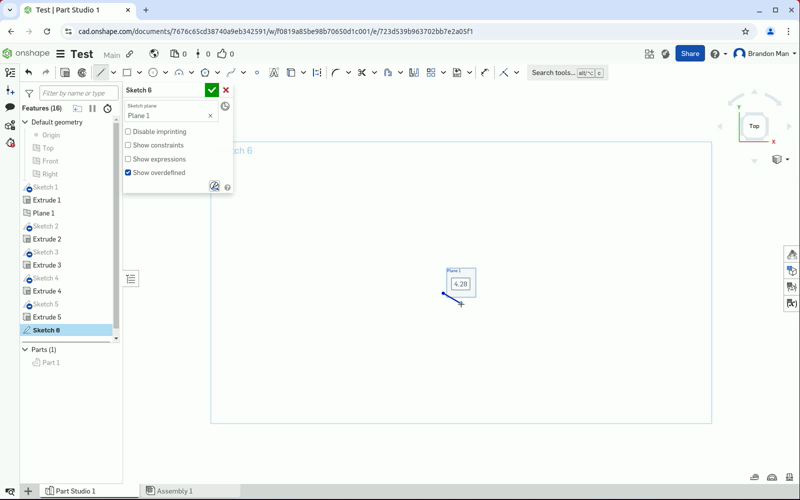
mouse_move(491, 303)
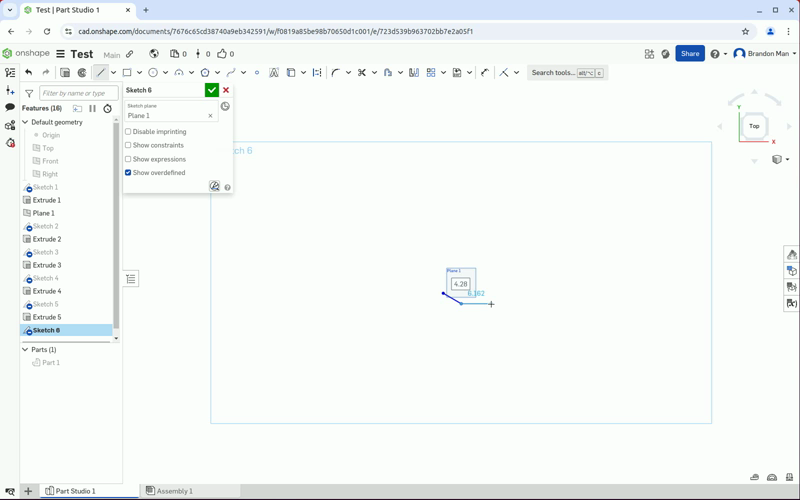
mouse_move(479, 293)
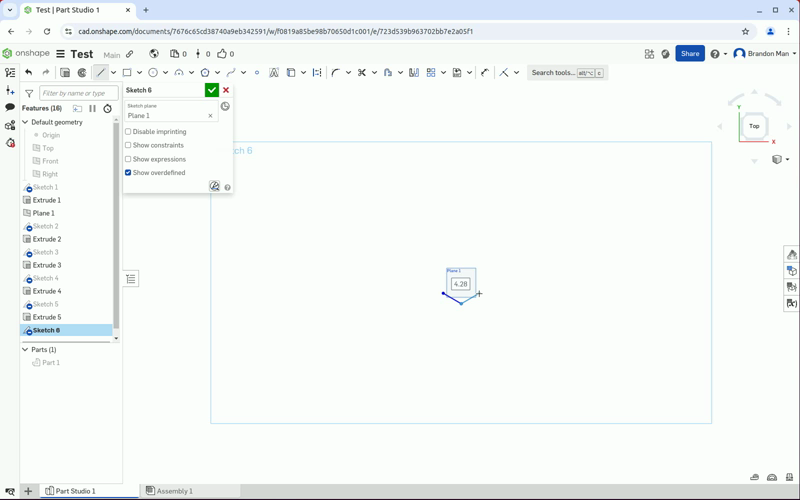
click(479, 293)
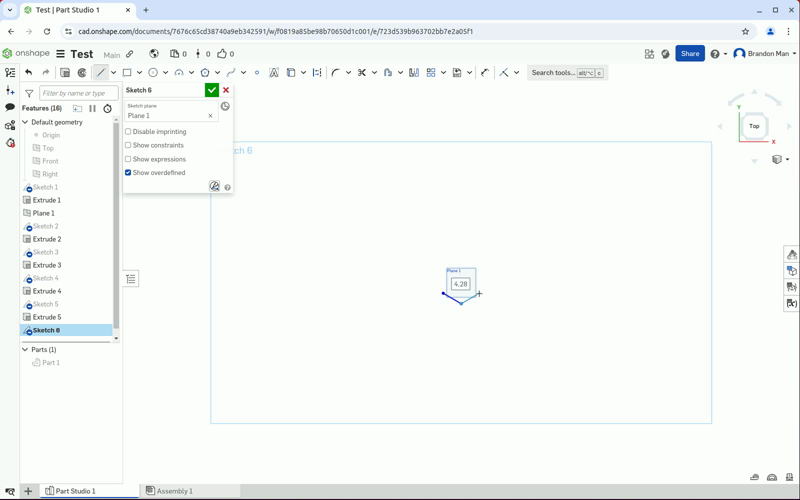
key_up(shift)
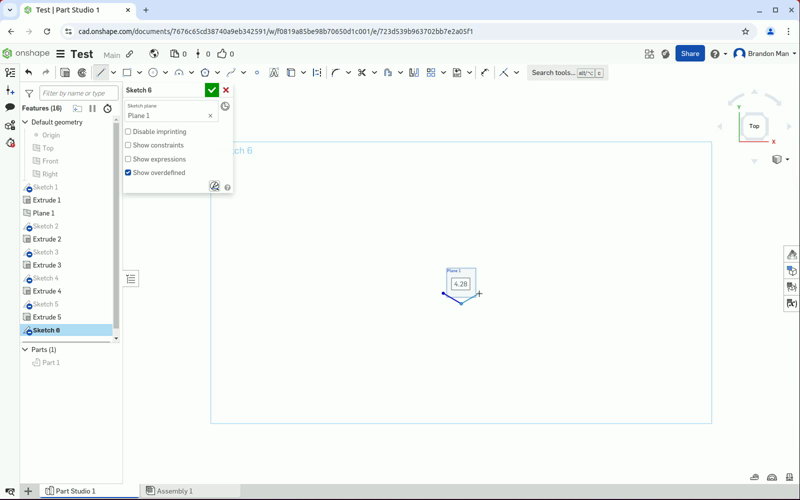
key_down(shift)
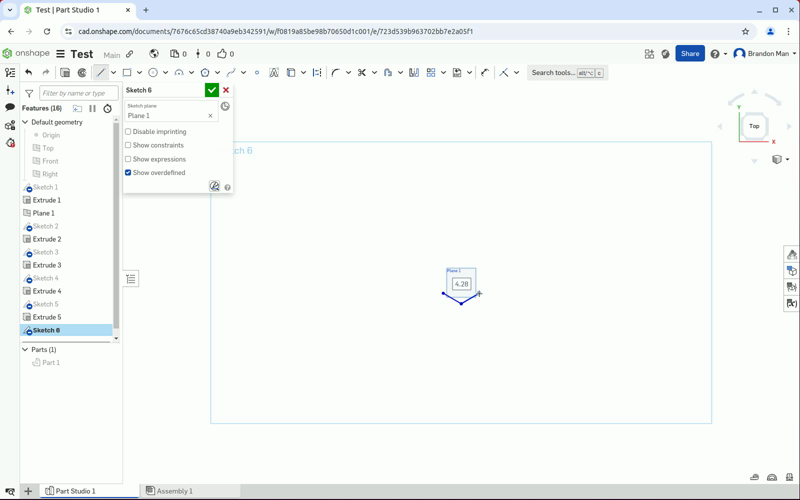
mouse_move(509, 293)
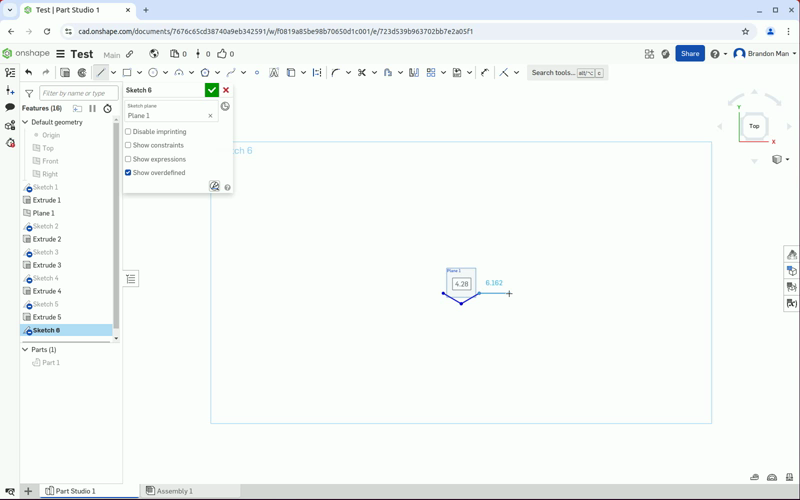
mouse_move(479, 272)
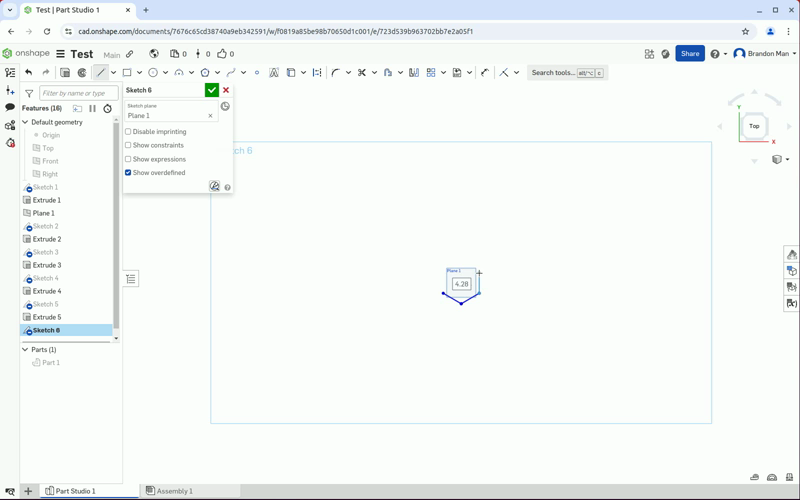
click(479, 272)
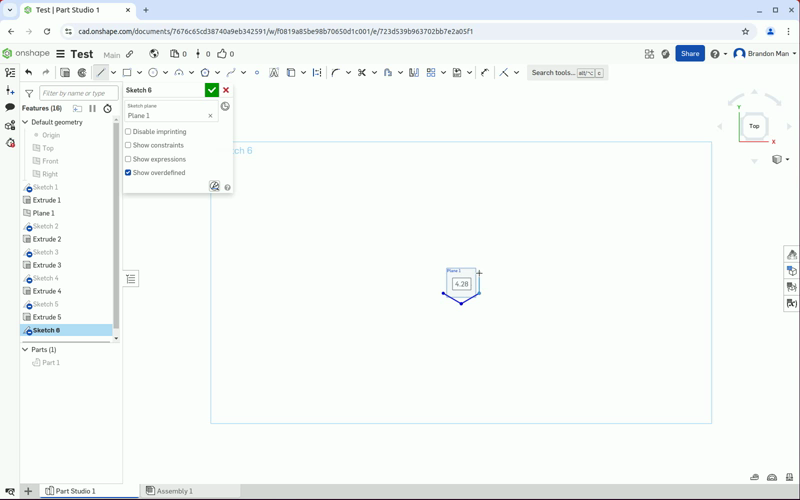
key_up(shift)
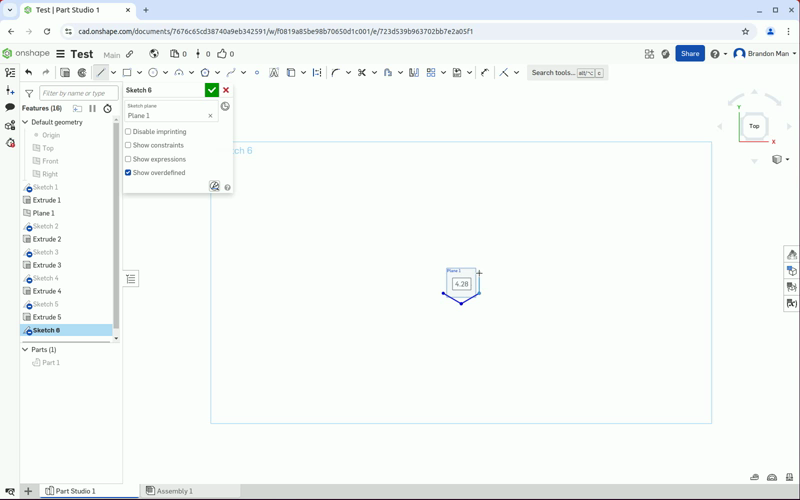
key_down(shift)
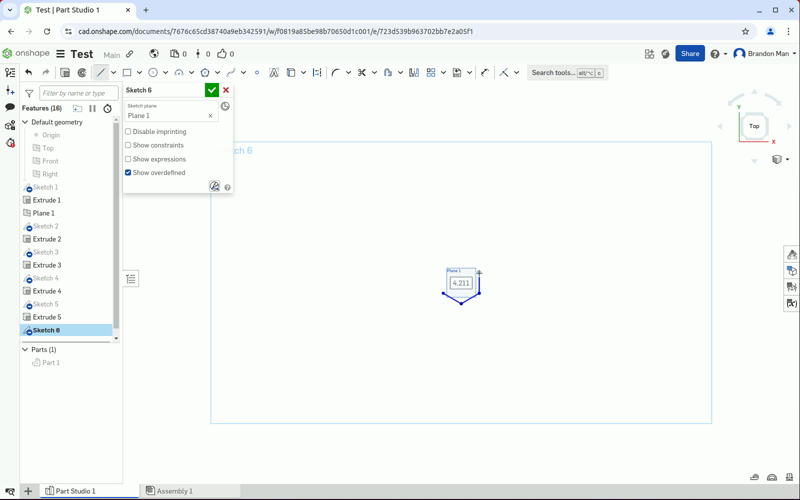
mouse_move(509, 272)
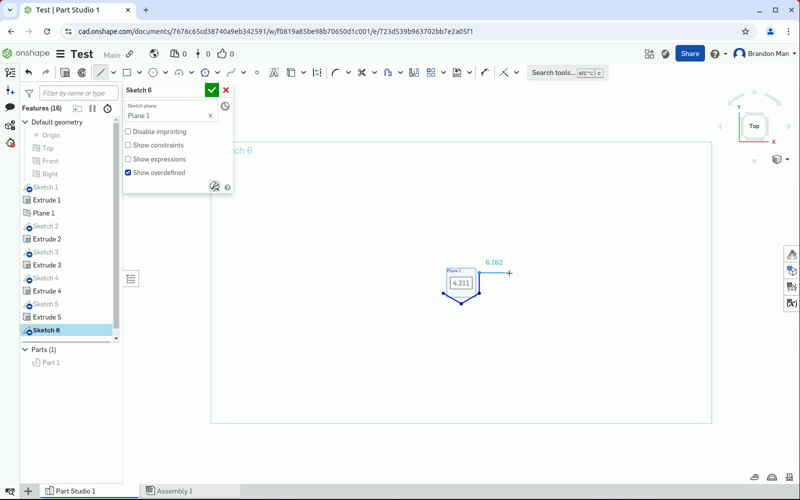
mouse_move(461, 262)
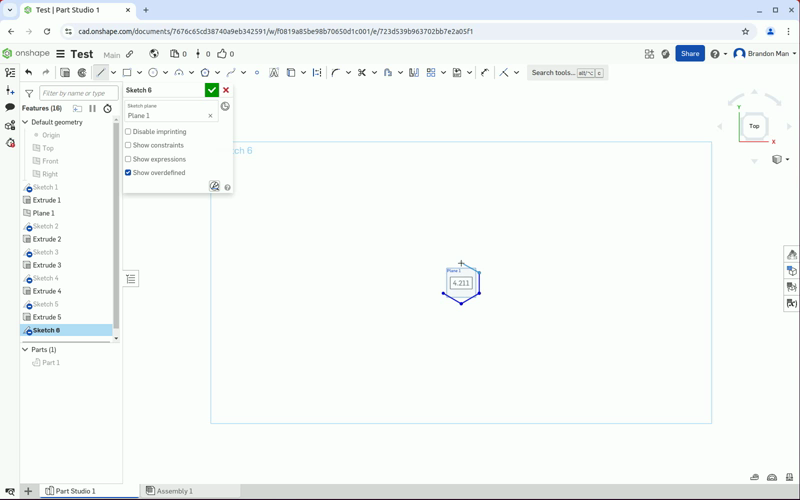
click(461, 262)
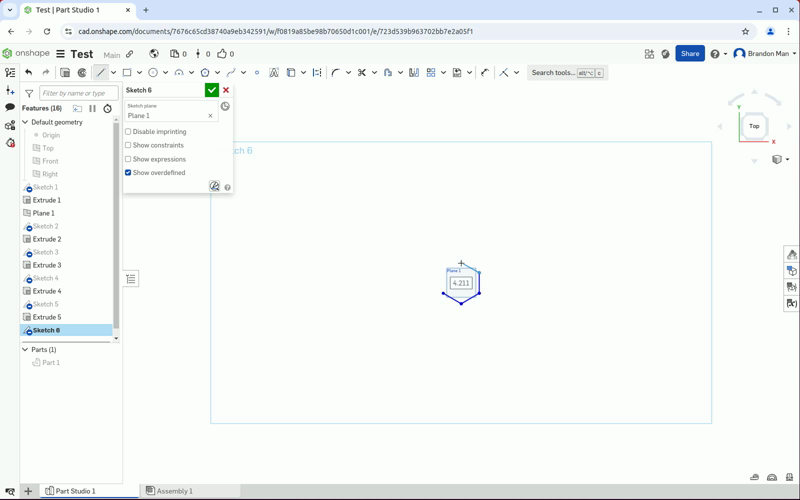
key_up(shift)
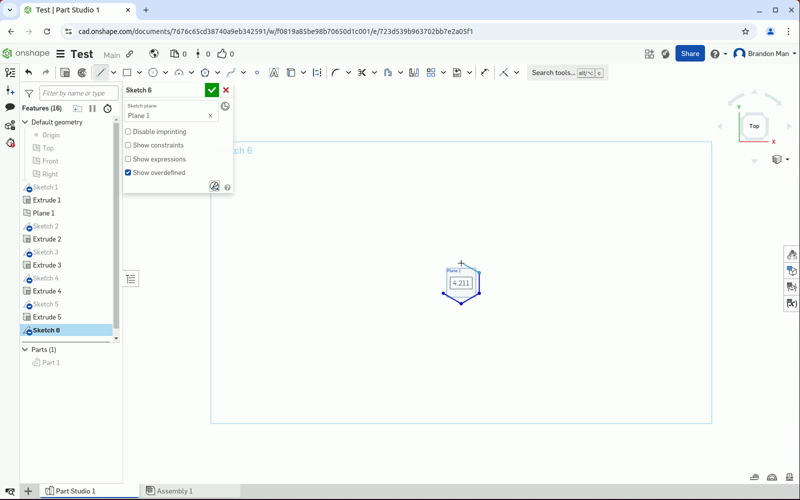
key_down(shift)
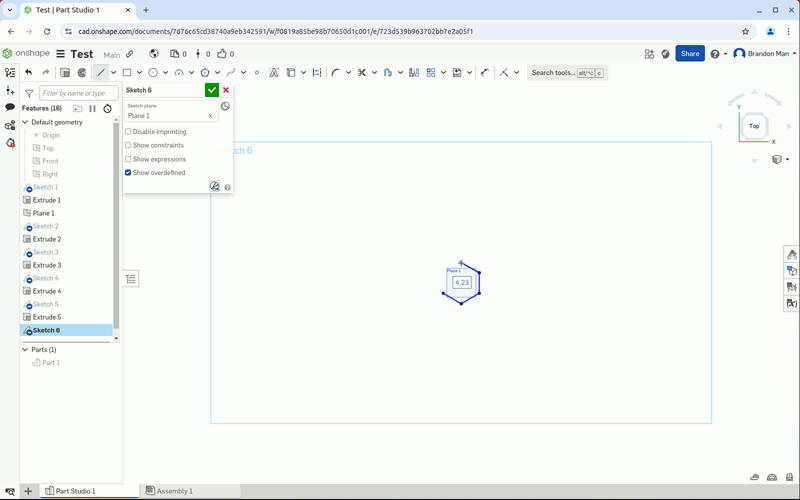
mouse_move(491, 262)
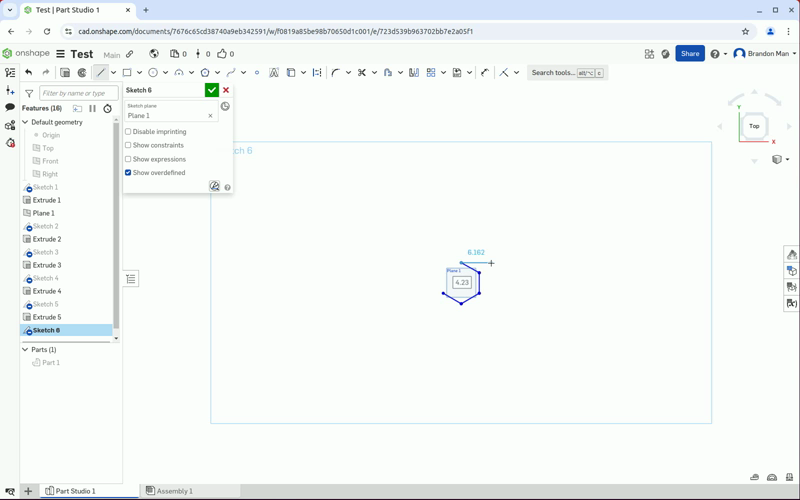
mouse_move(443, 272)
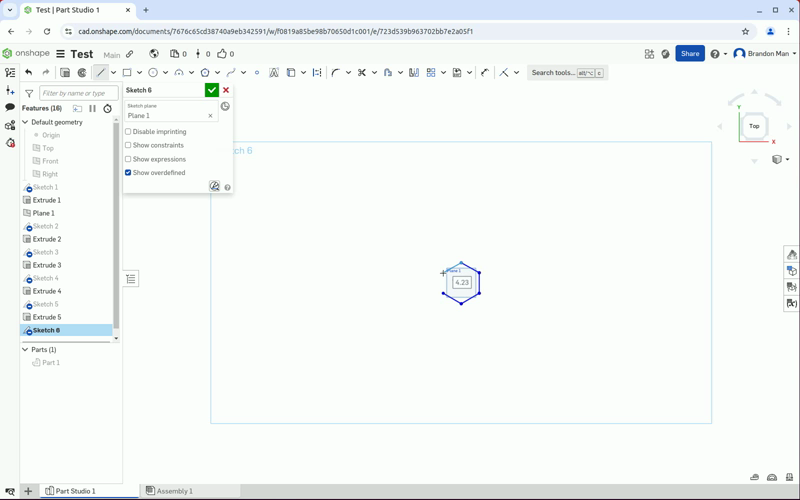
click(443, 272)
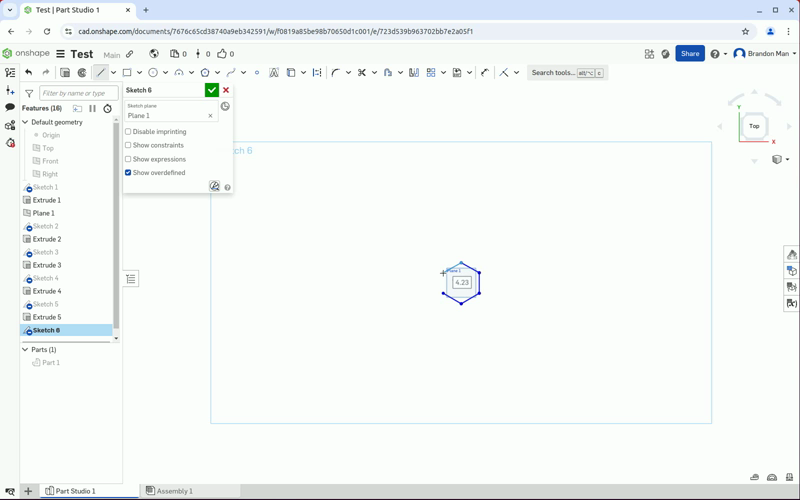
key_up(shift)
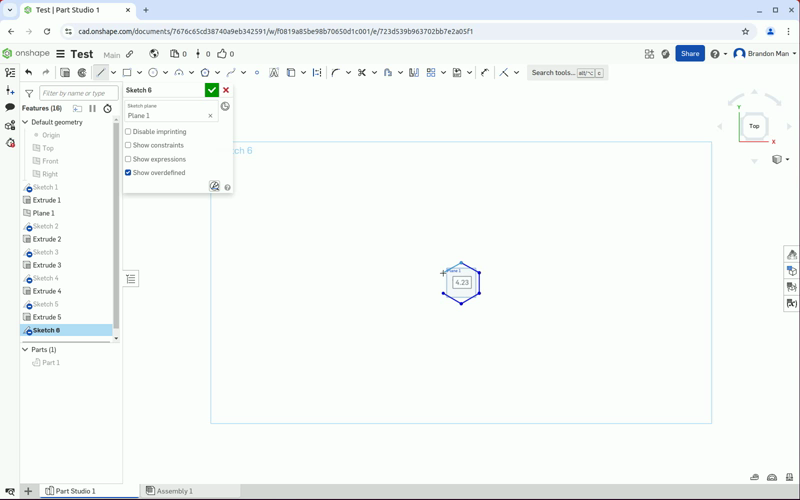
mouse_move(473, 272)
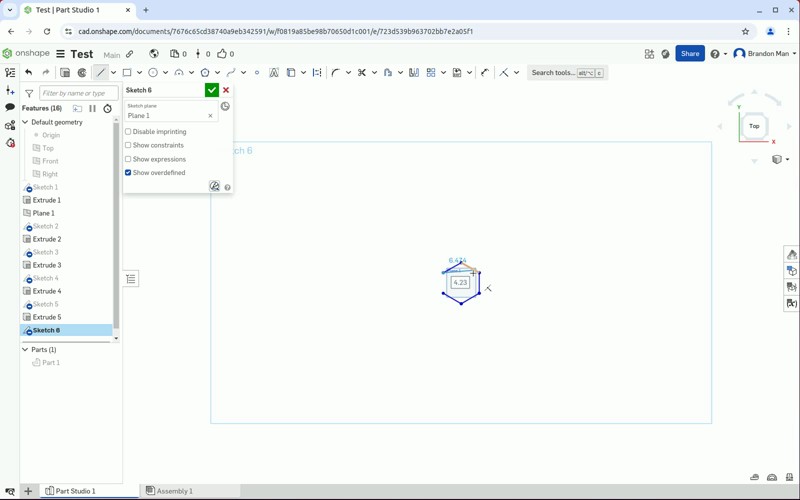
key_down(shift)
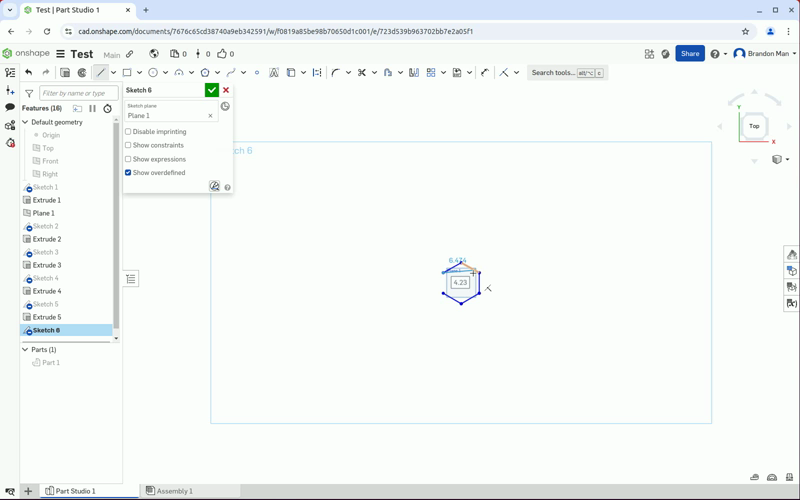
mouse_move(443, 293)
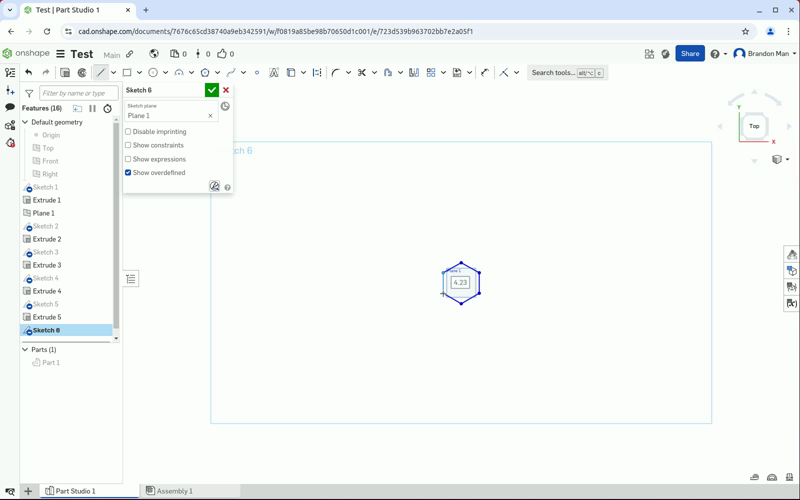
key_up(shift)
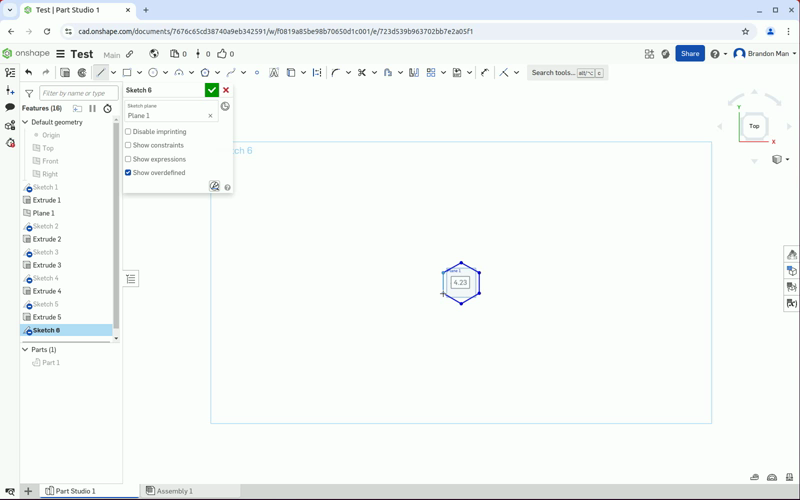
click(443, 293)
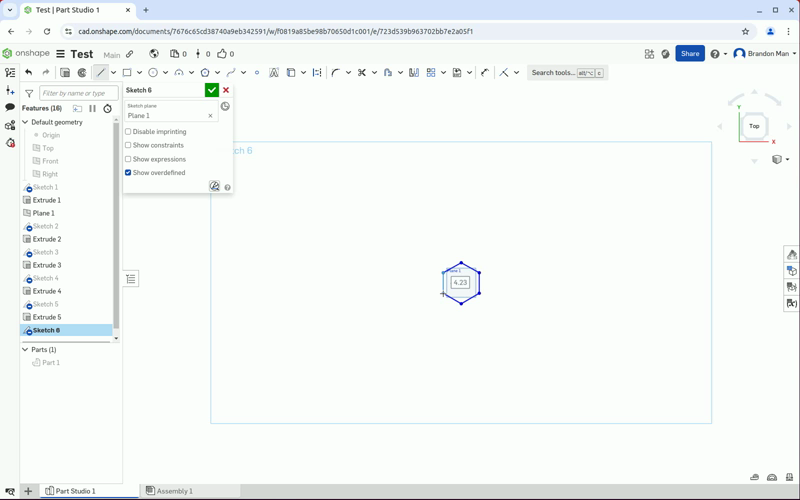
key(esc)
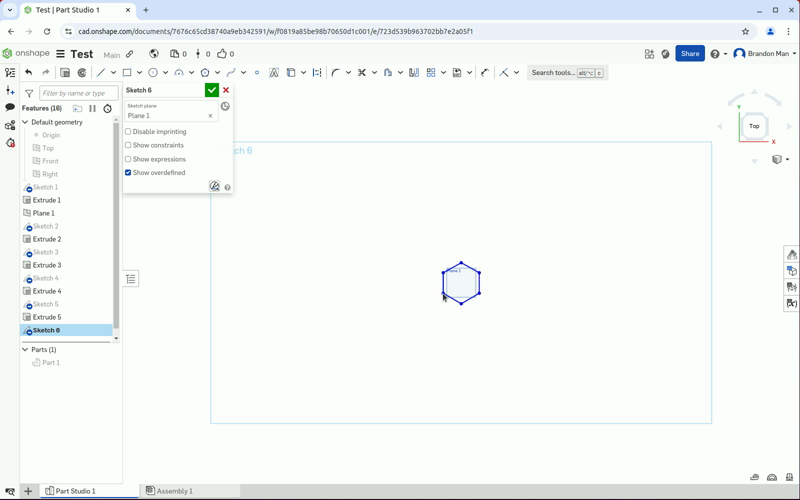
mouse_move(470, 289)
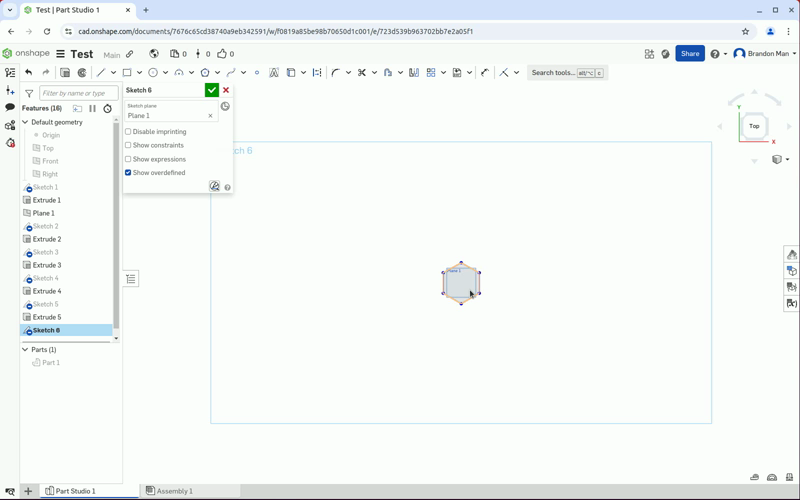
scroll(6)
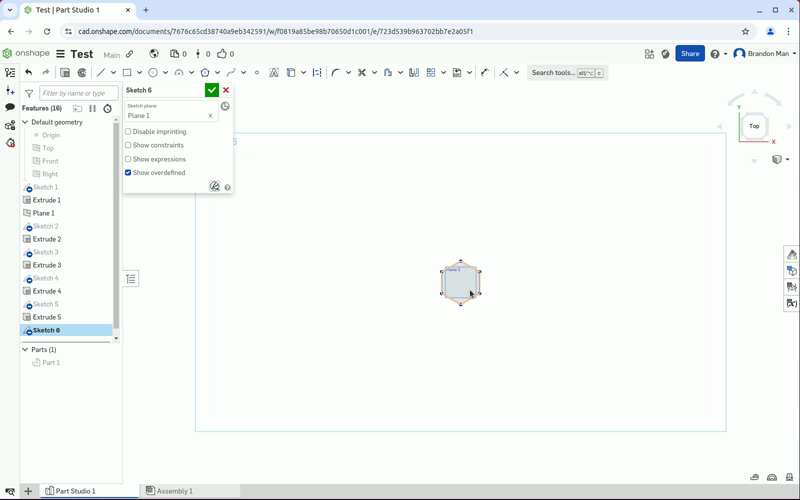
scroll(6)
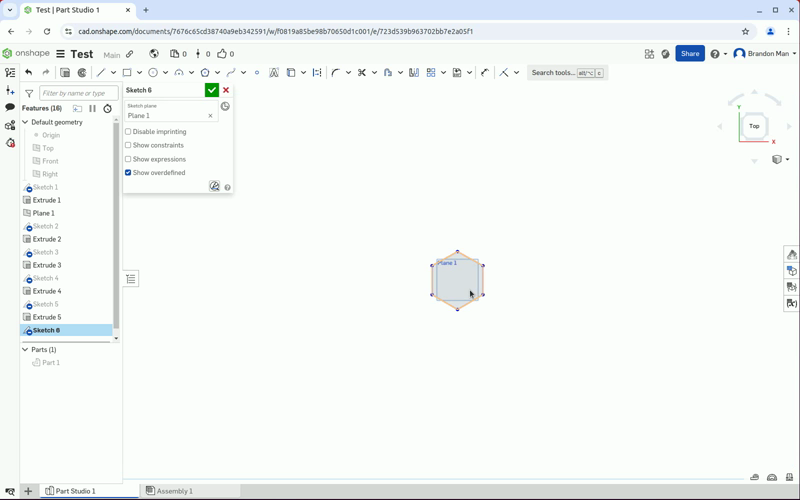
scroll(6)
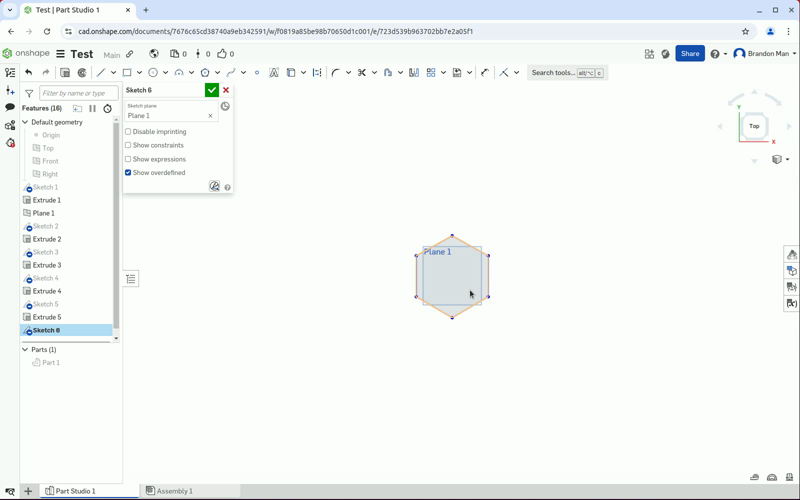
scroll(6)
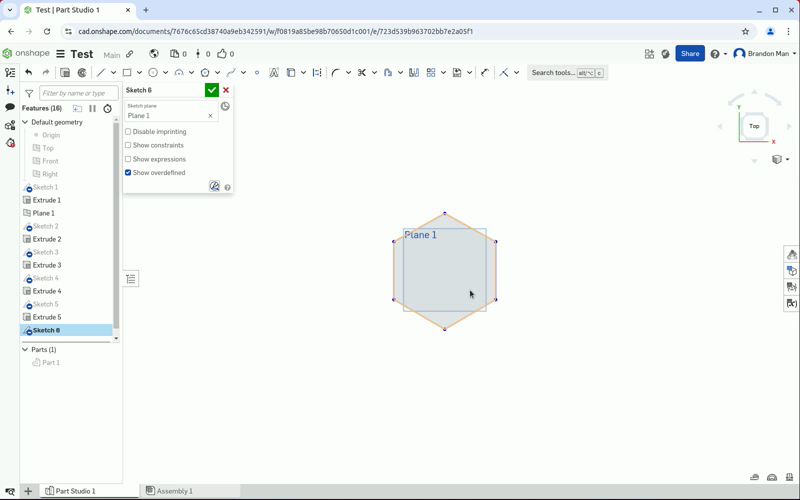
scroll(6)
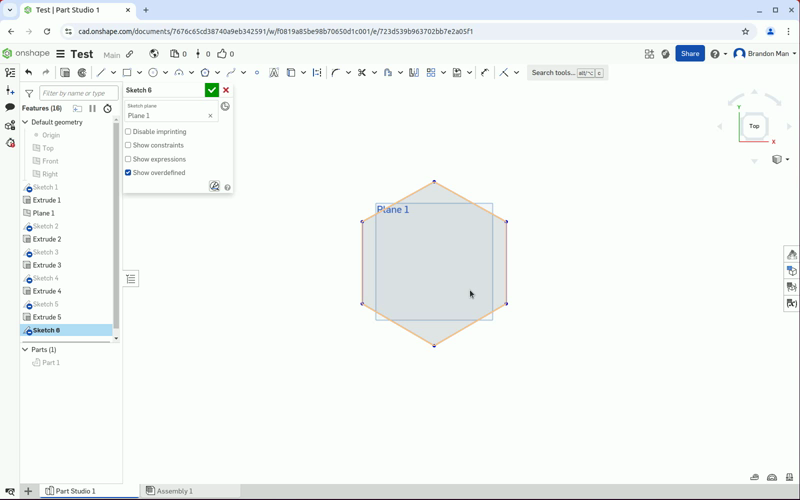
scroll(6)
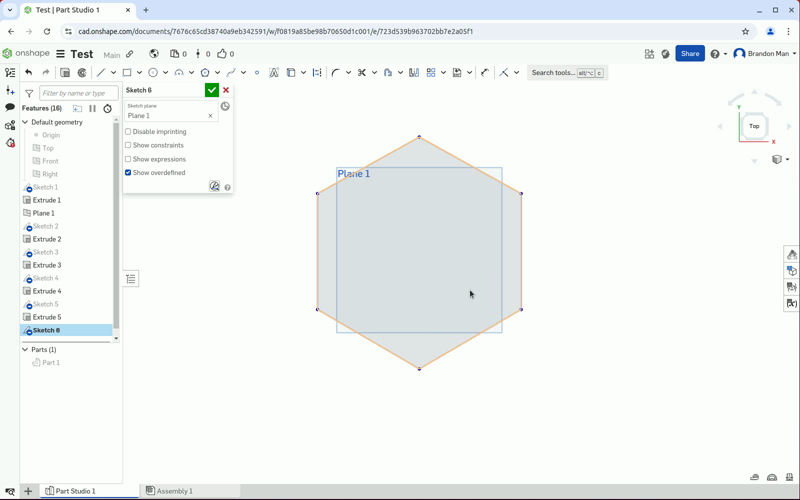
scroll(6)
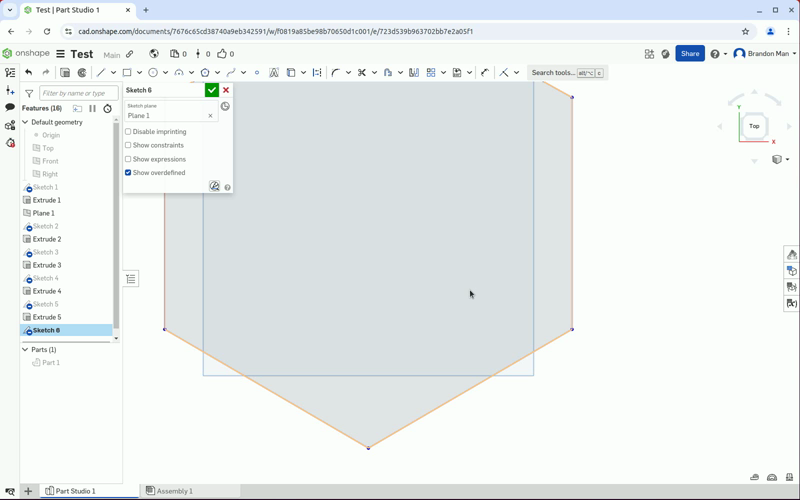
click(470, 289)
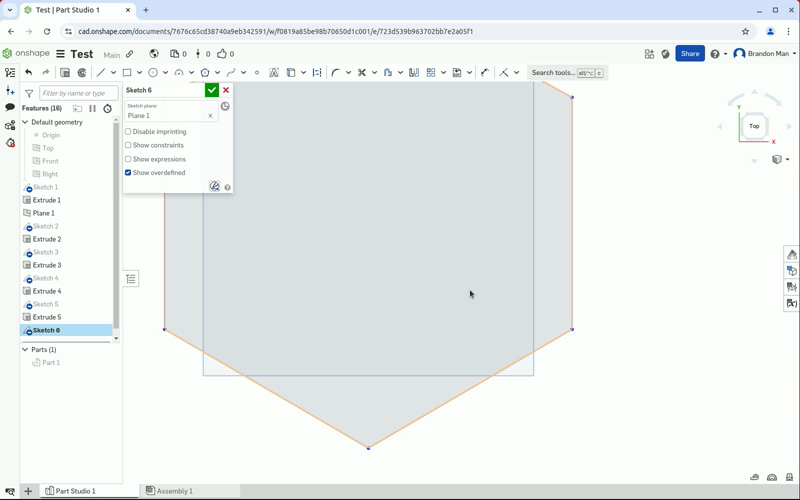
scroll(-6)
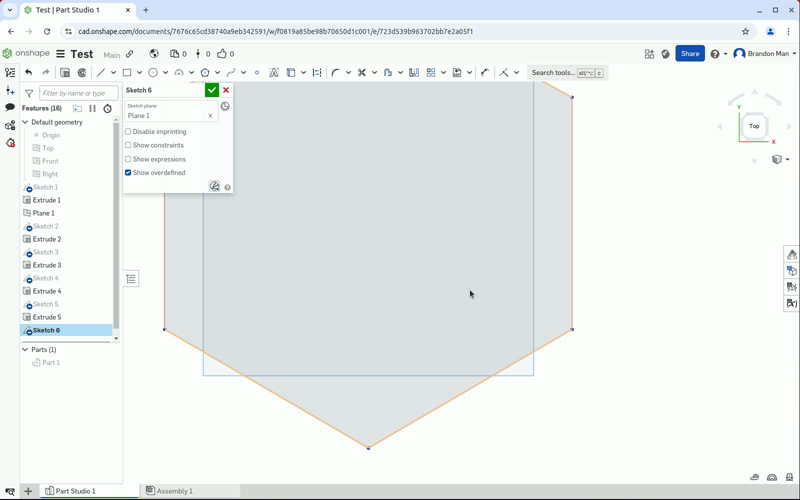
scroll(-6)
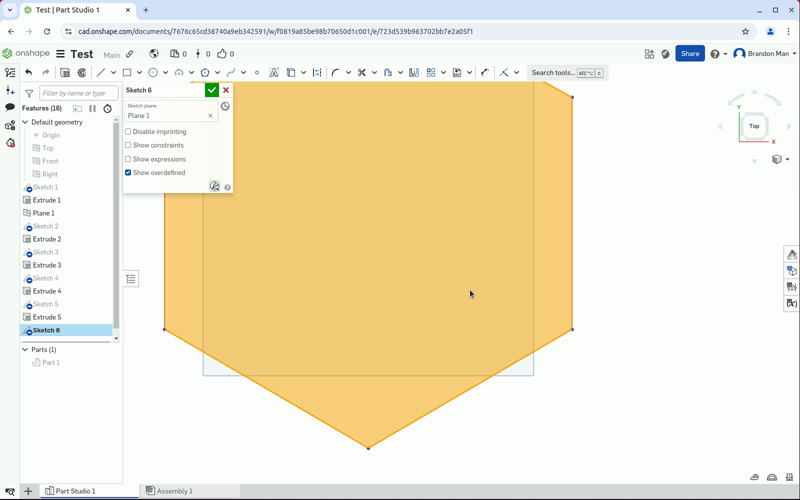
scroll(-6)
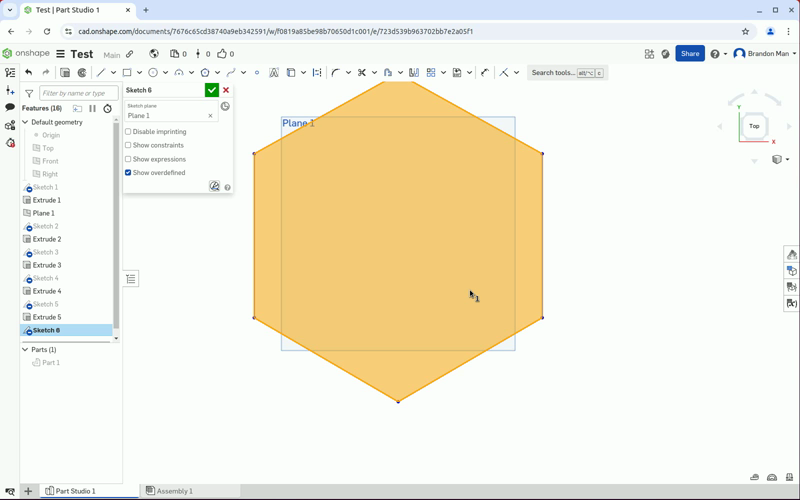
scroll(-6)
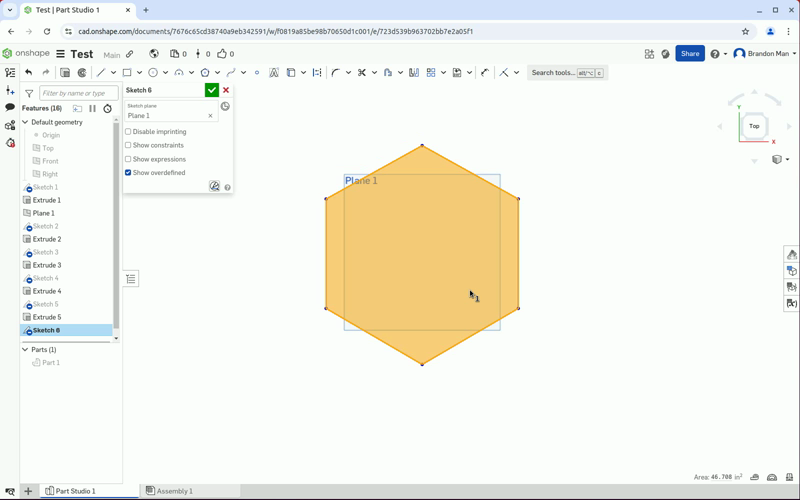
scroll(-6)
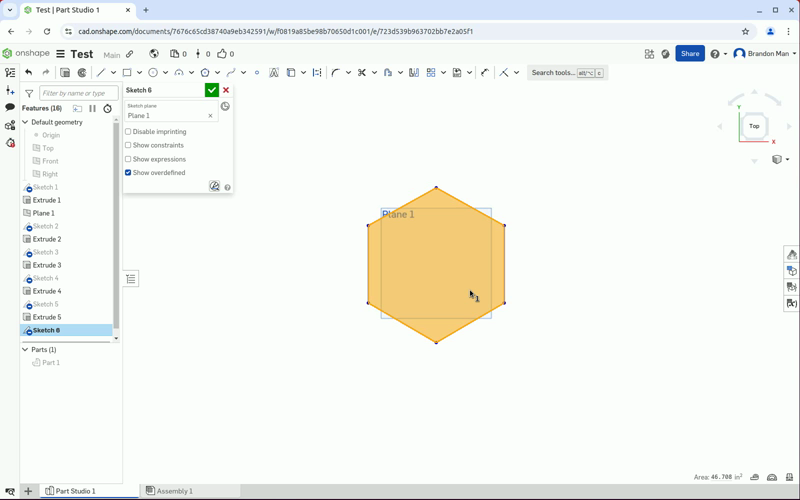
scroll(-6)
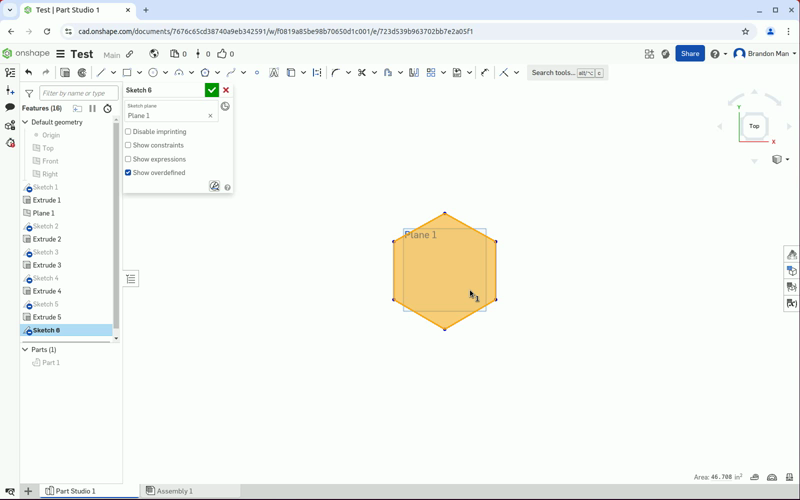
scroll(-6)
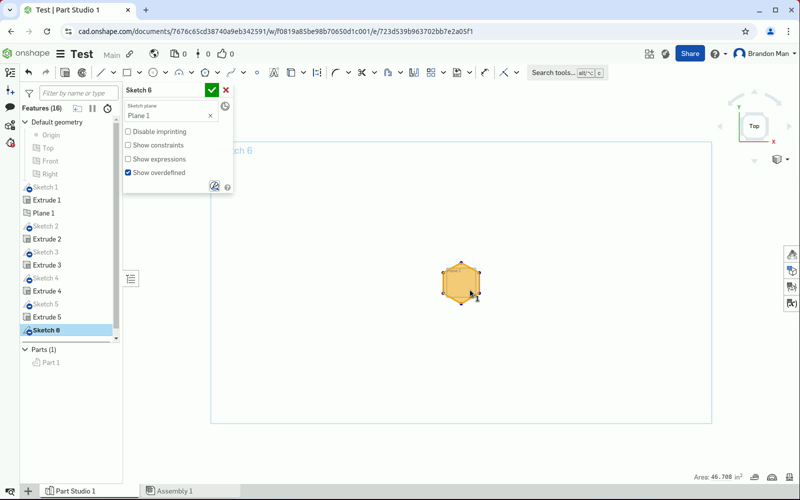
mouse_move(73, 352)
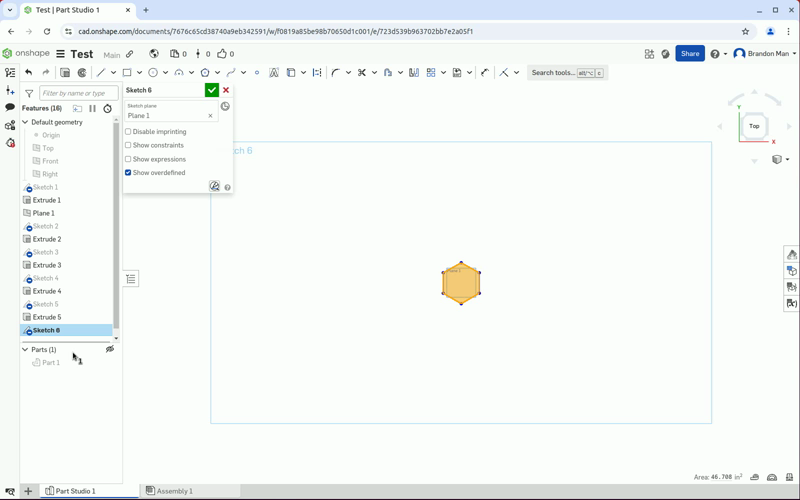
key(shift+y)
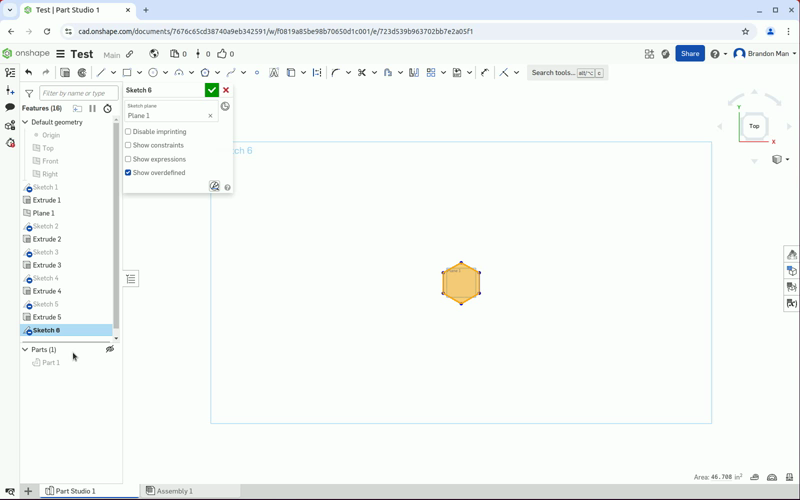
key(shift+e)
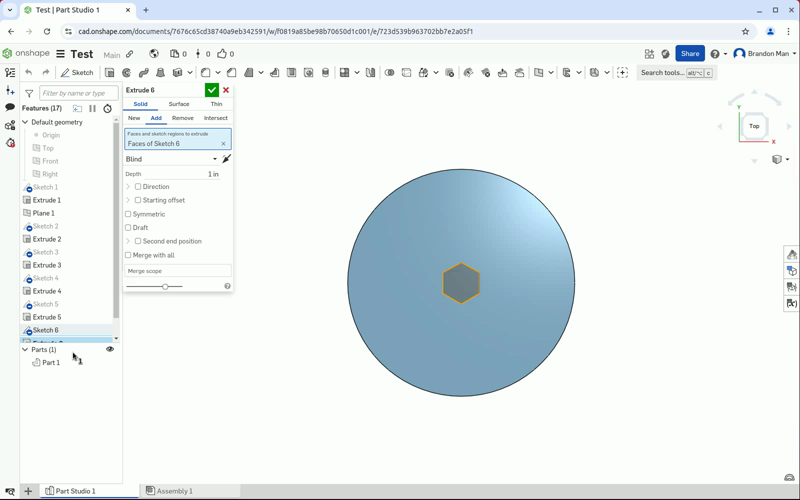
mouse_move(143, 106)
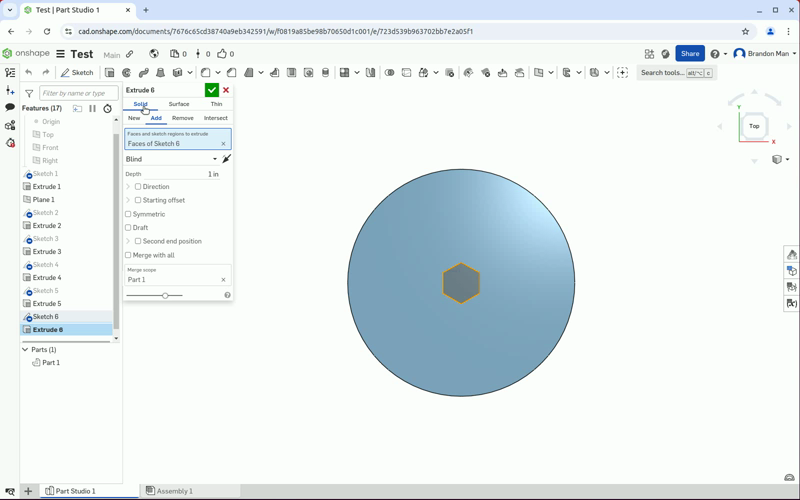
click(143, 106)
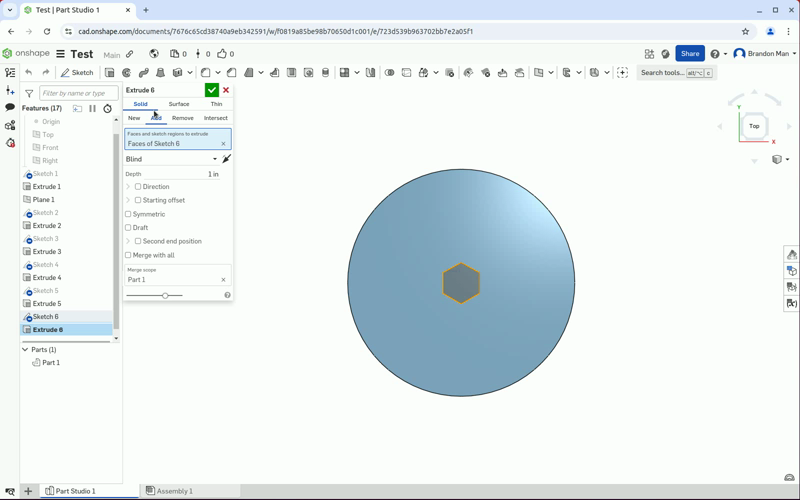
mouse_move(186, 120)
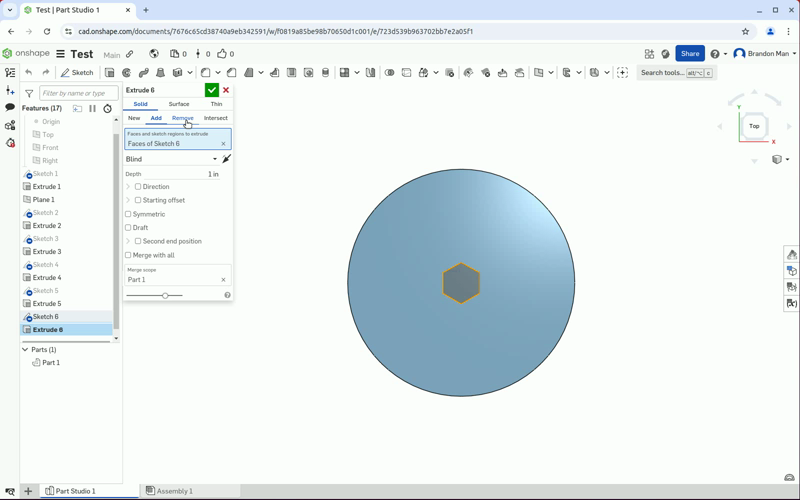
click(186, 120)
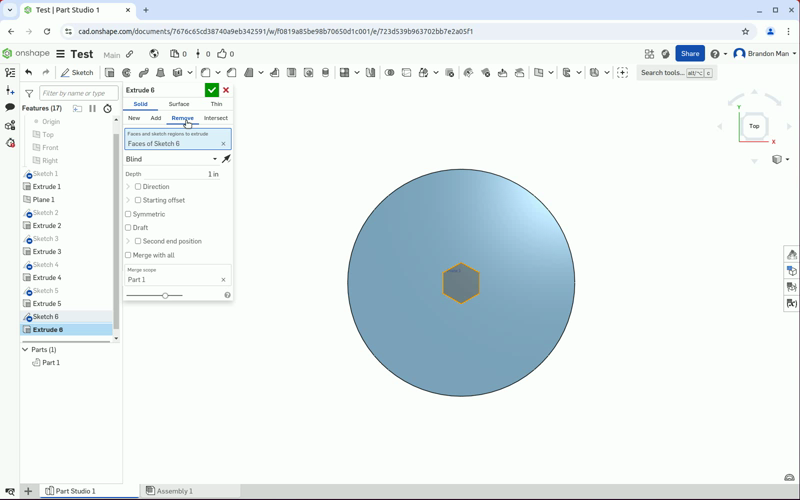
key(tab, 4)
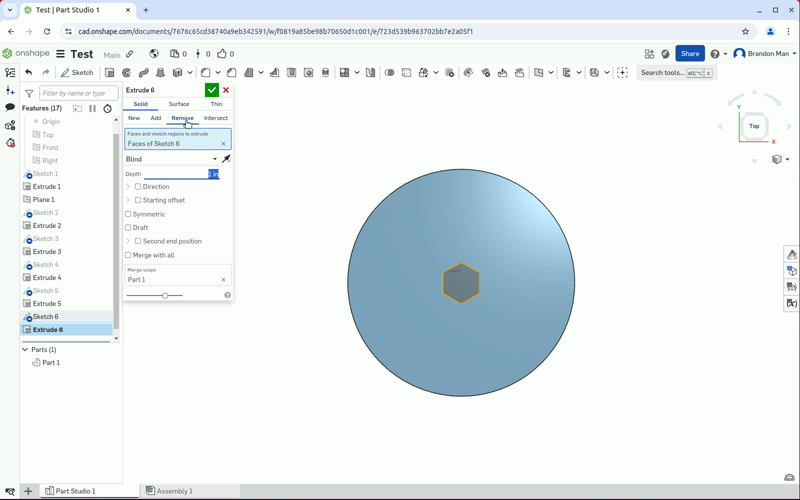
text(14.443)
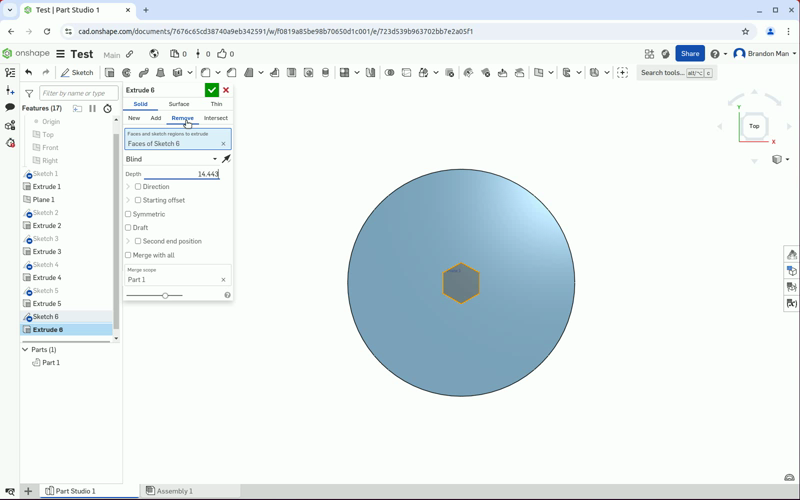
key(tab, 6)
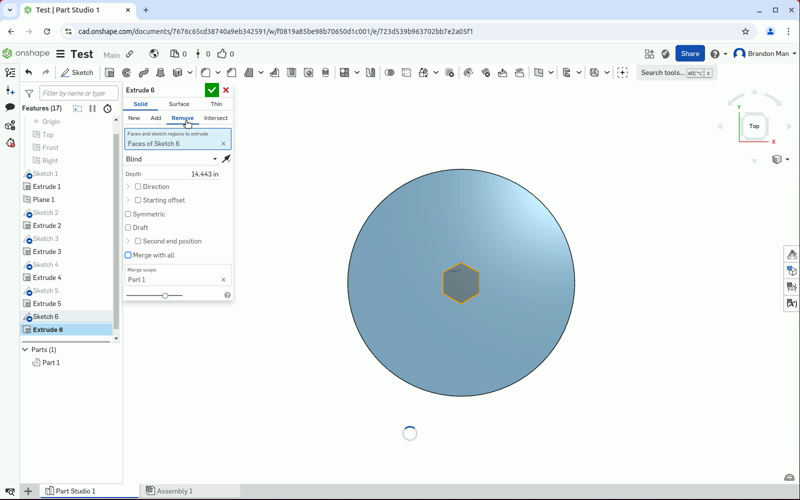
key(space)
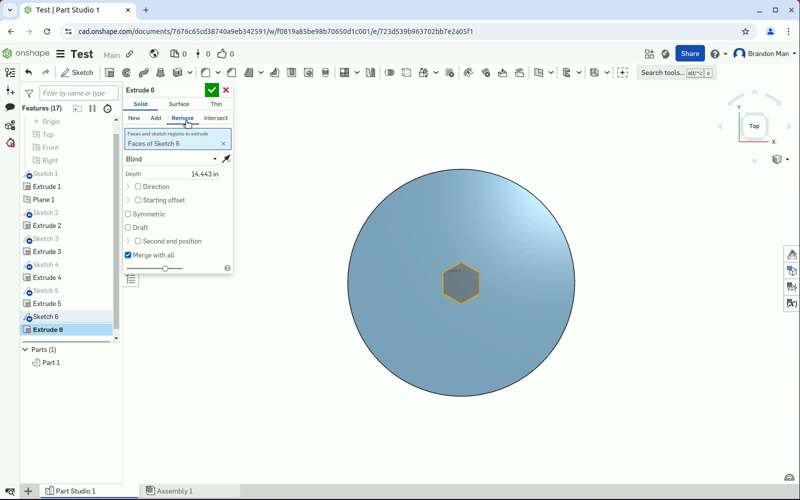
key(enter)
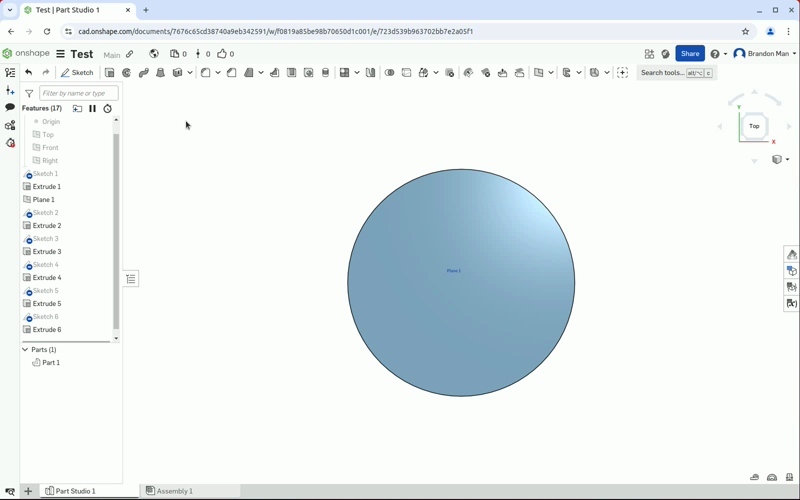
key(shift+h)
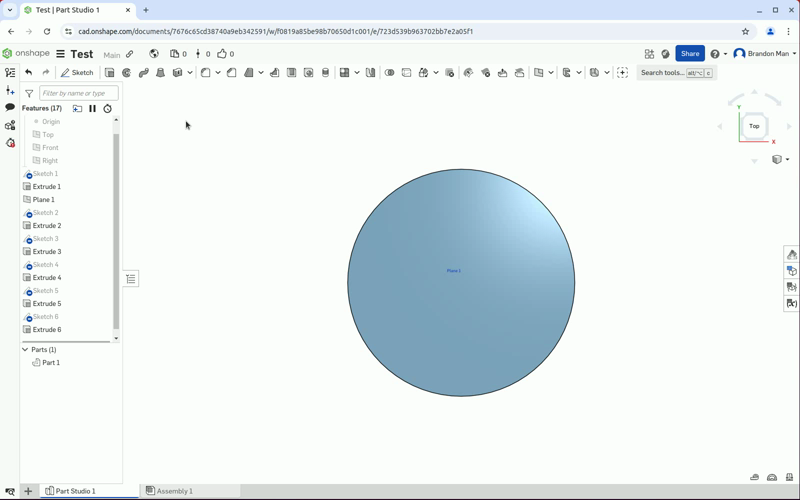
key(shift+h)
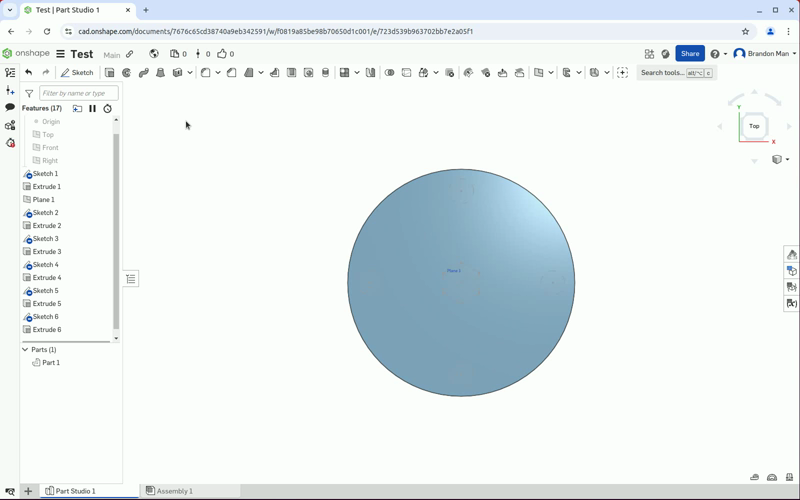
key(shift+7)
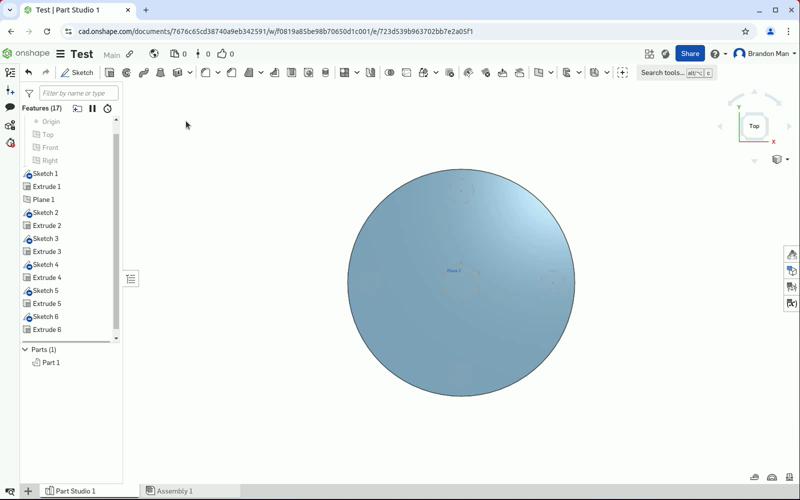
key(up, 3)
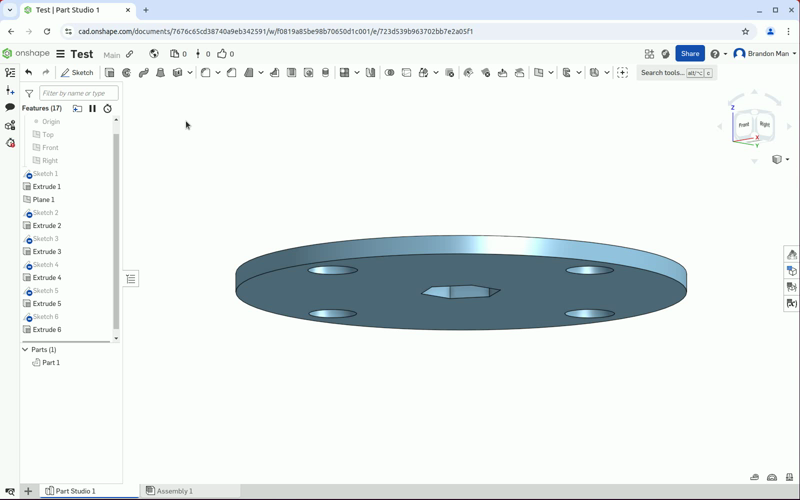
key(left, 3)
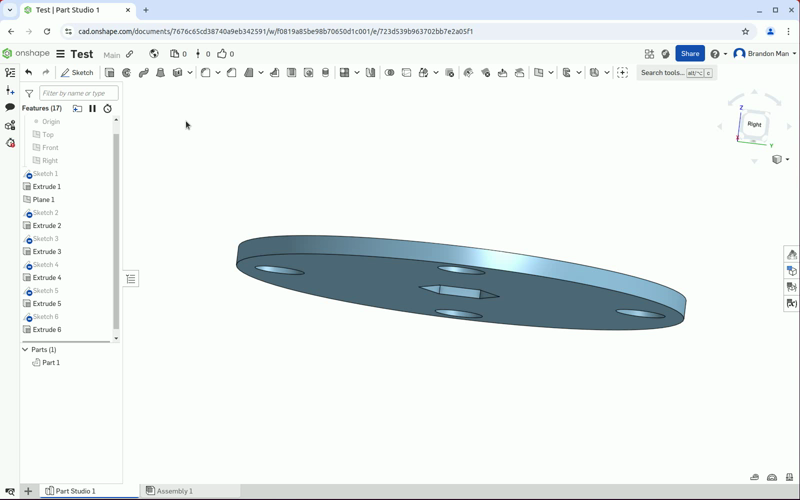
key(right, 3)
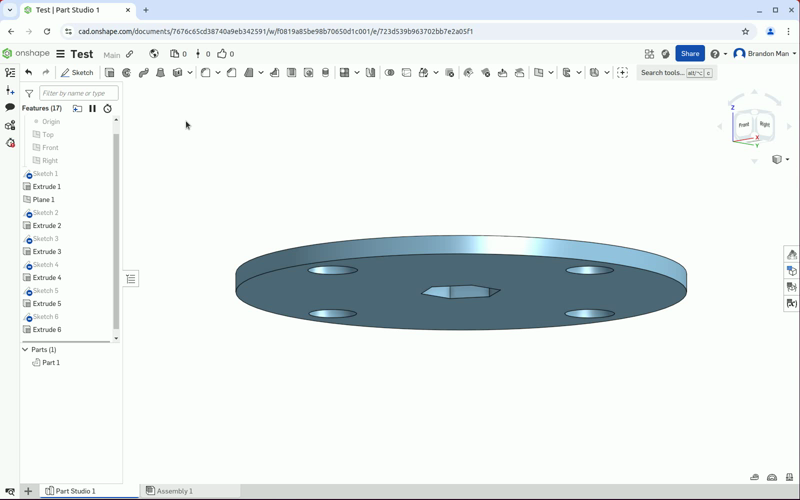
key(down, 3)
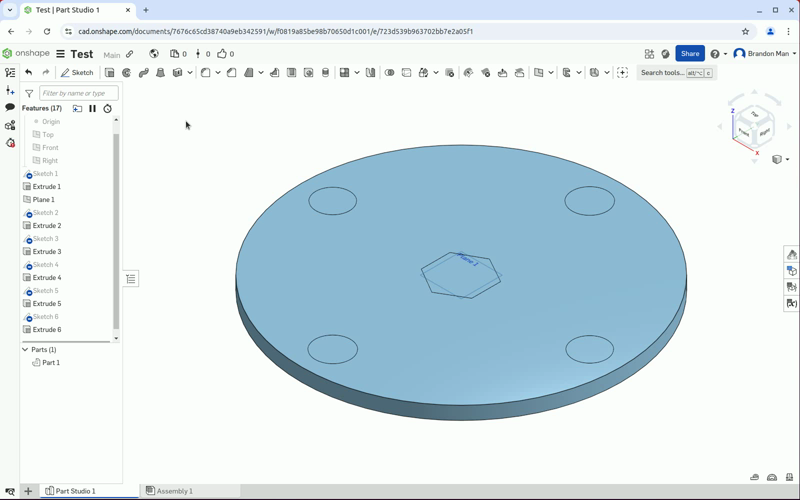
mouse_move(69, 176)
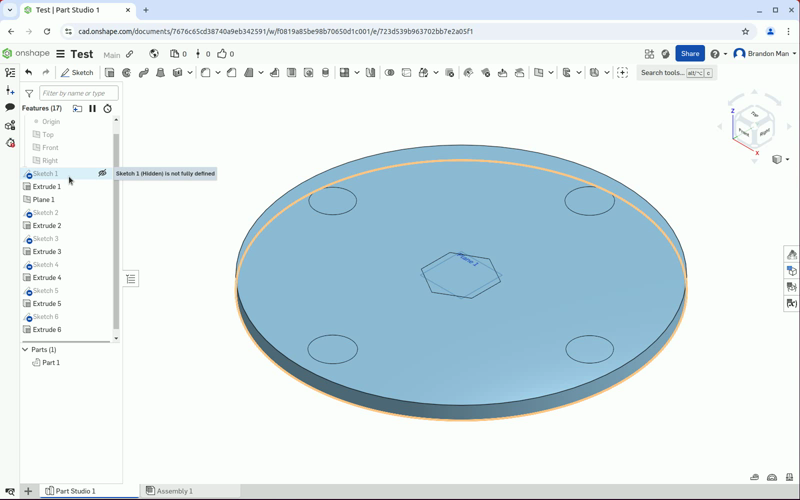
click(69, 176)